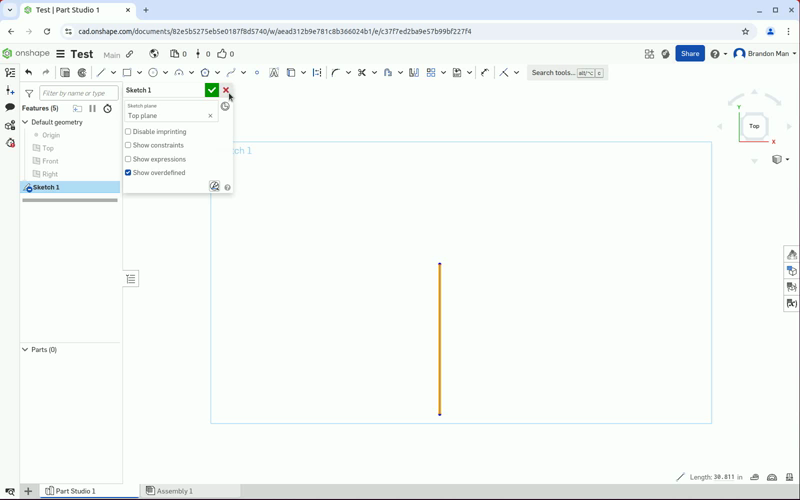
key(shift+h)
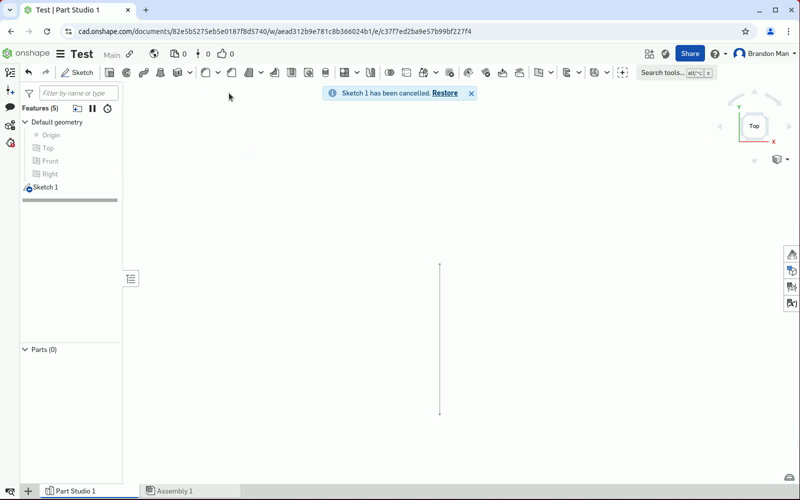
key(shift+s)
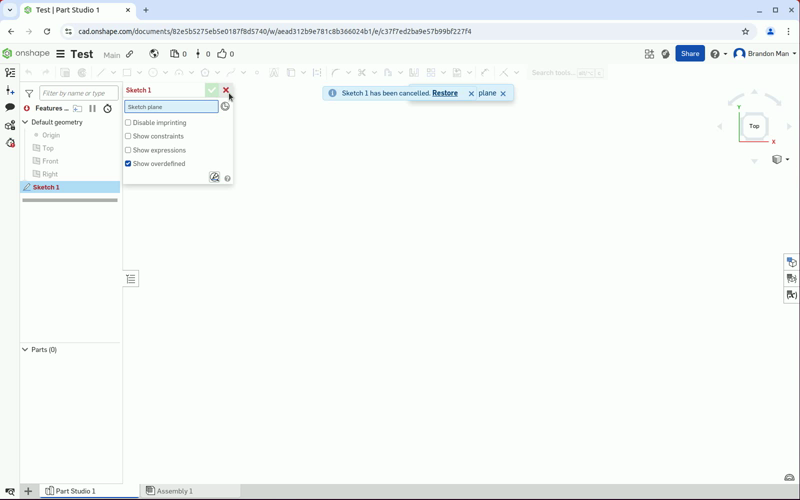
mouse_move(73, 150)
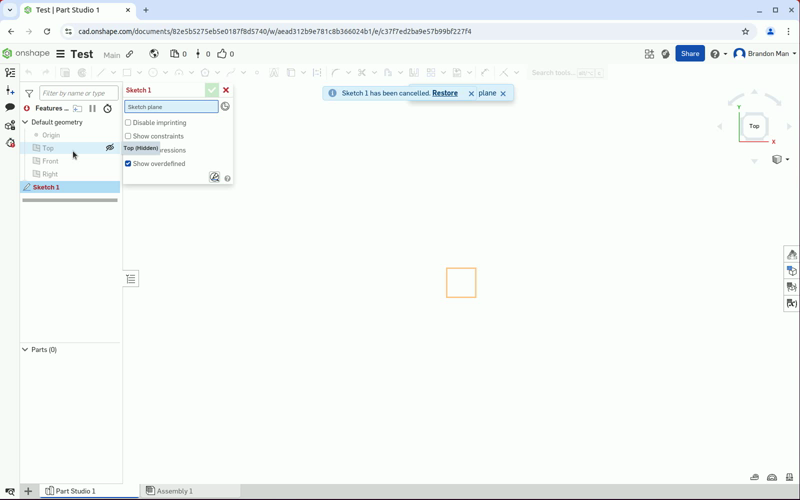
click(73, 150)
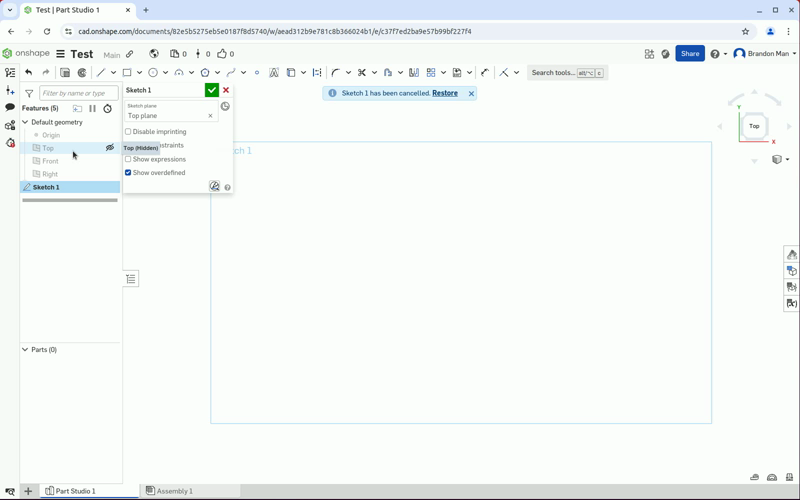
mouse_move(73, 352)
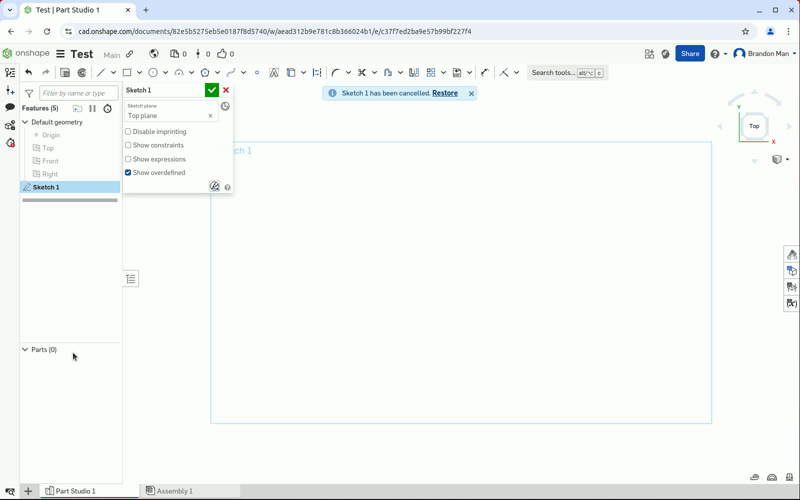
key(y)
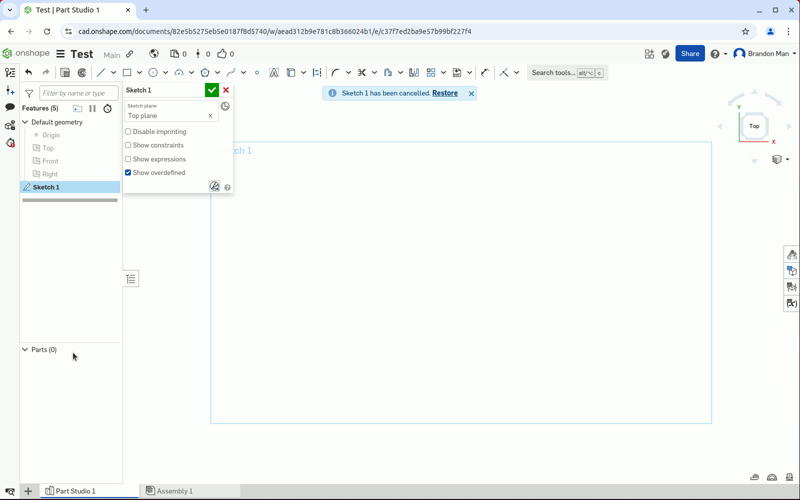
key(l)
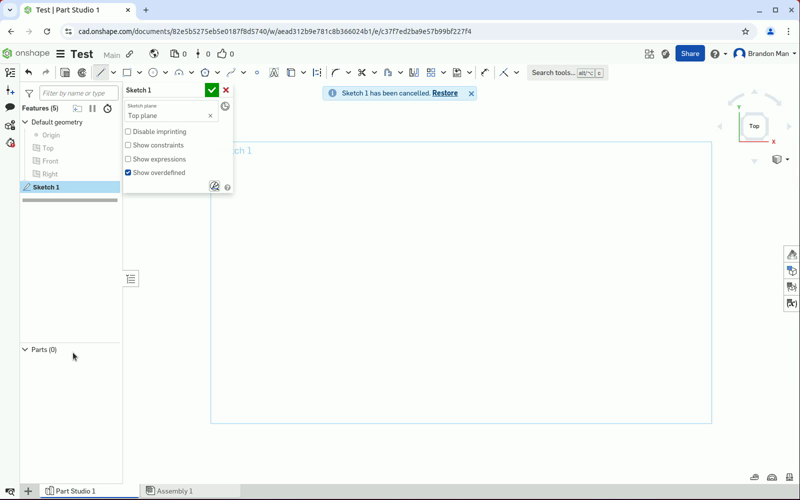
key_down(shift)
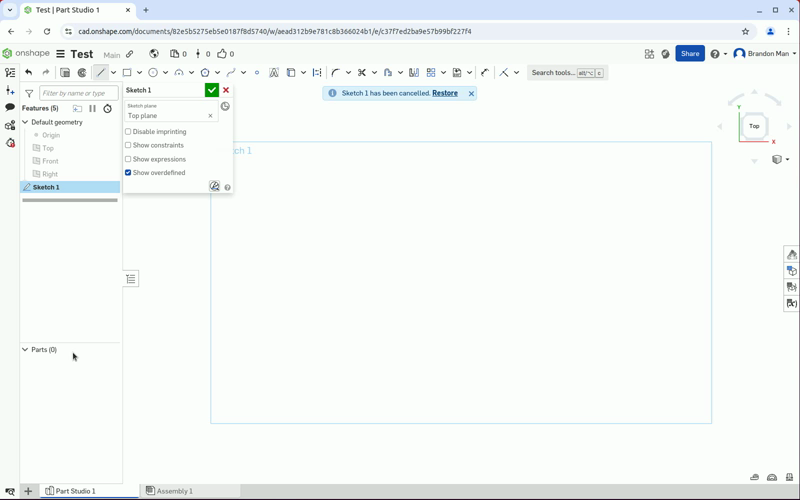
mouse_move(468, 298)
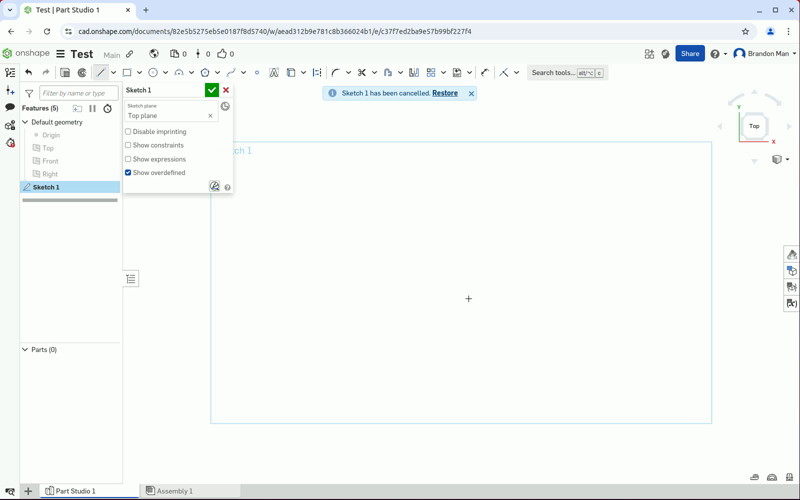
click(468, 298)
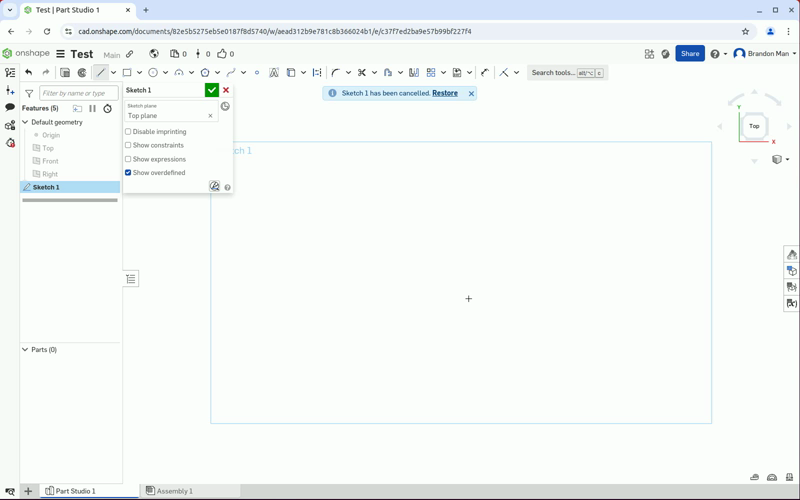
key_up(shift)
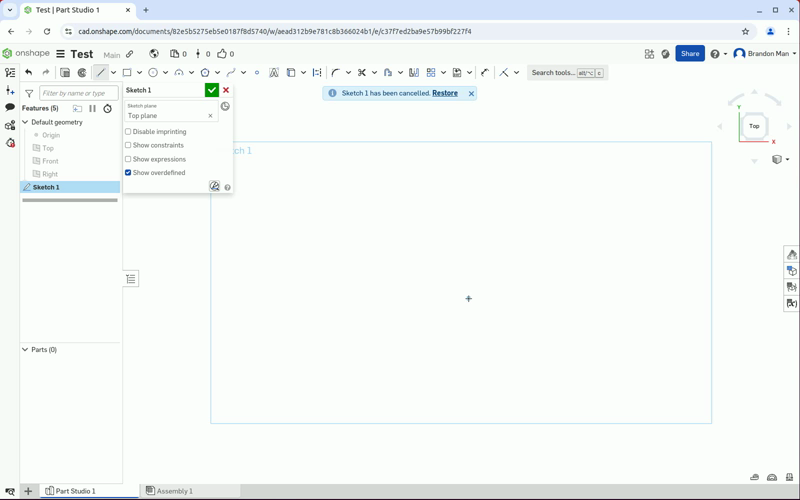
key_down(shift)
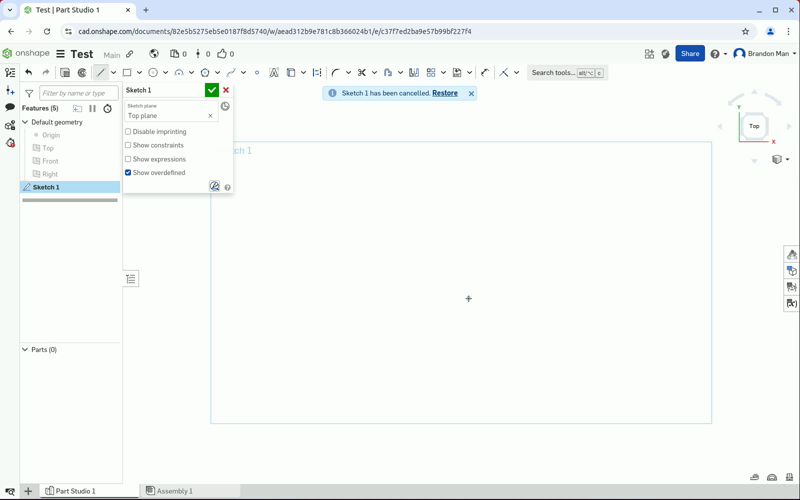
mouse_move(573, 298)
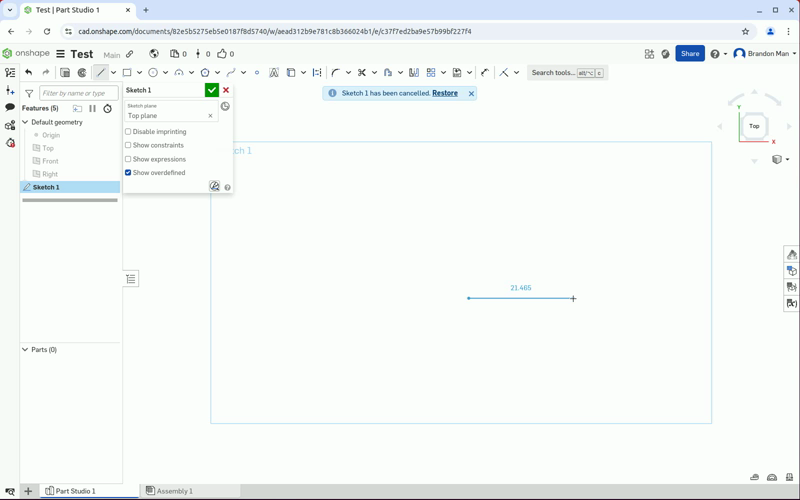
click(573, 298)
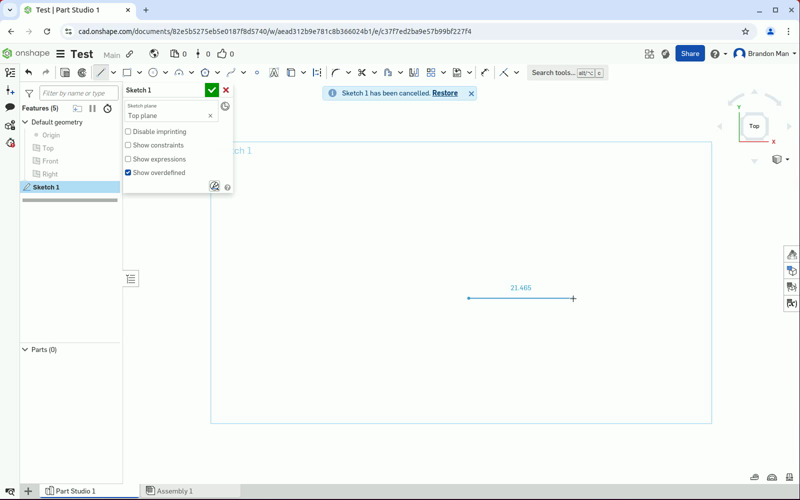
key_up(shift)
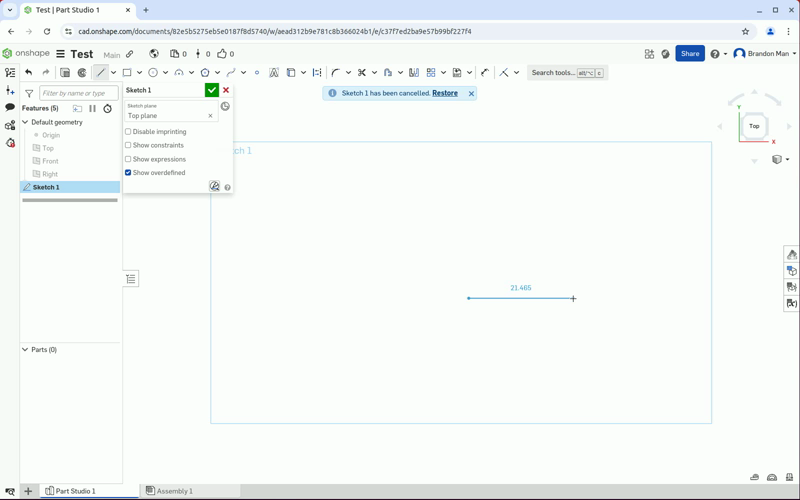
key_down(shift)
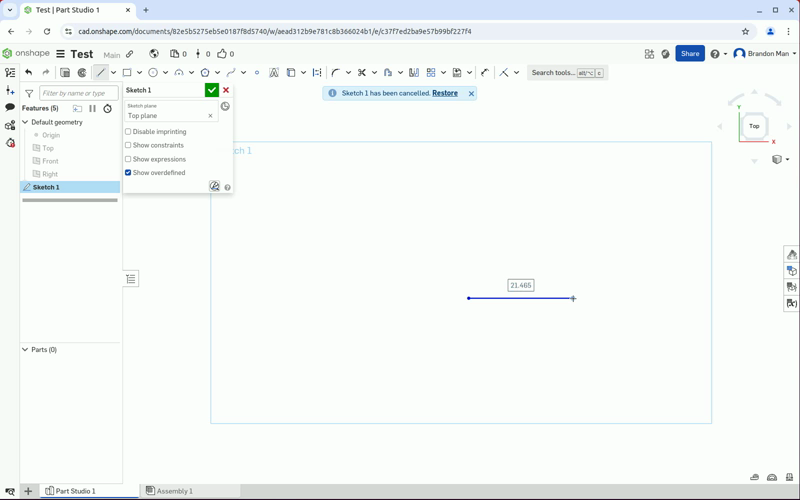
mouse_move(573, 235)
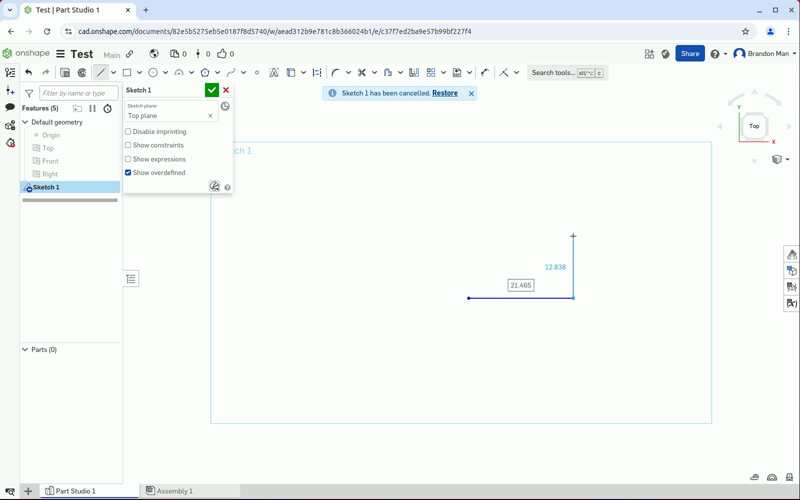
click(573, 235)
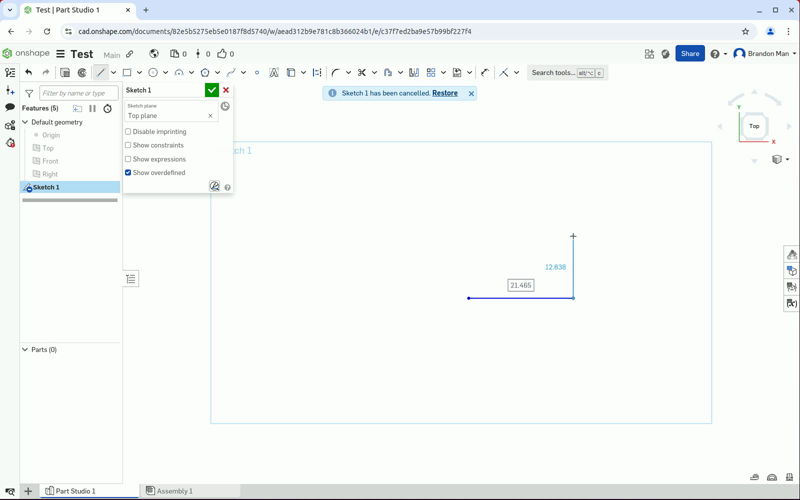
key_up(shift)
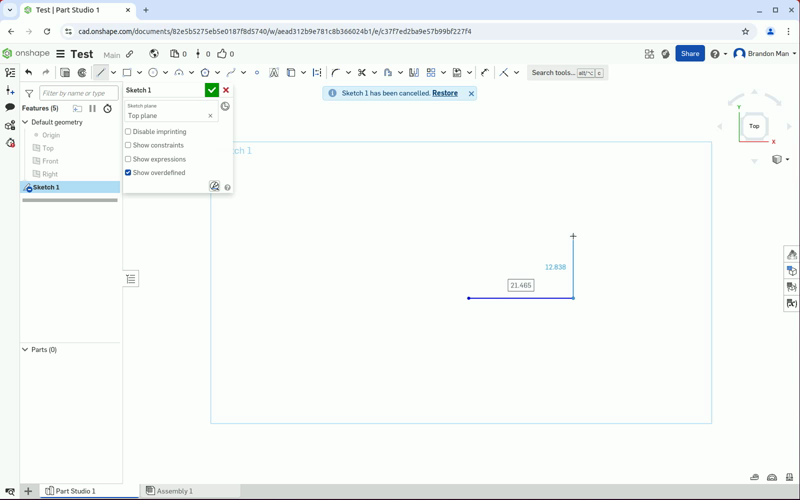
key_down(shift)
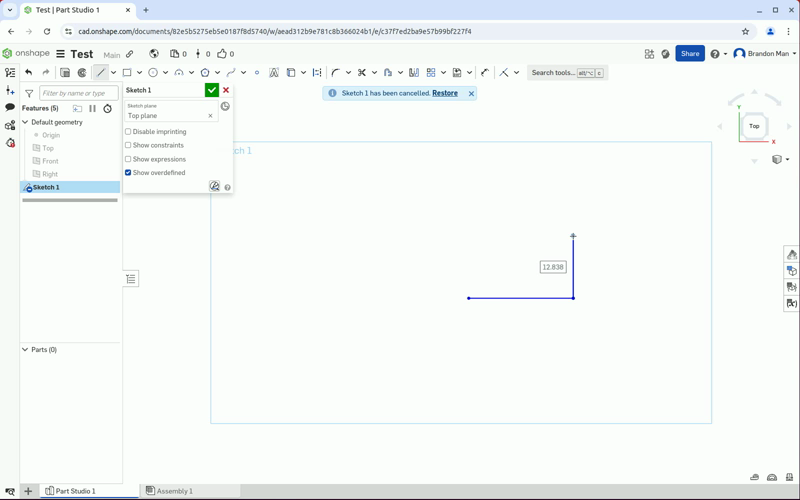
mouse_move(468, 235)
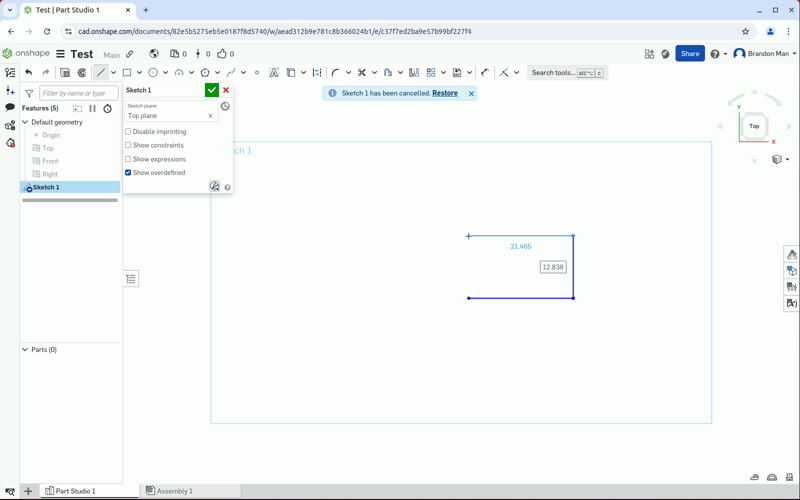
click(468, 235)
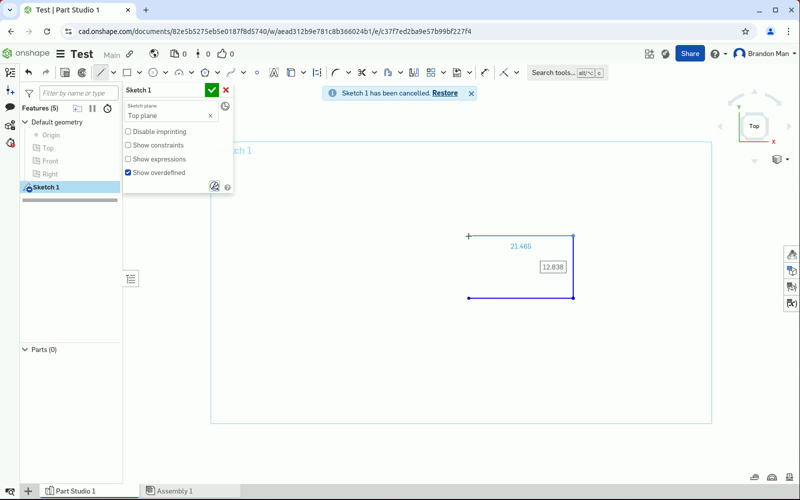
key_up(shift)
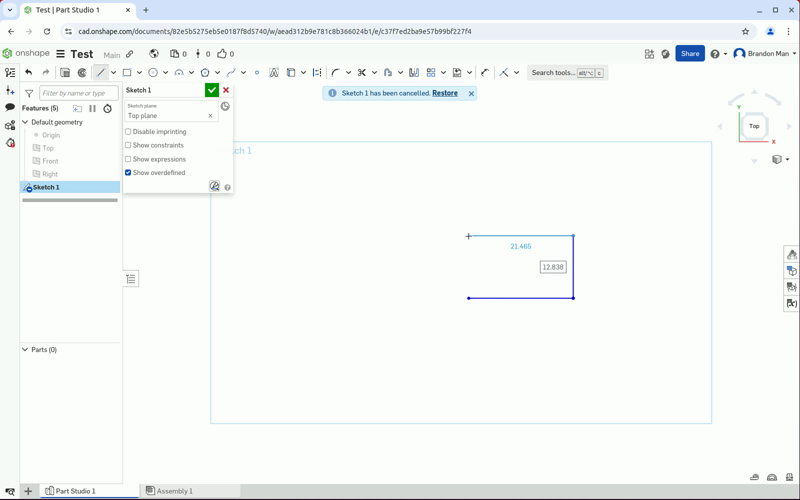
key_down(shift)
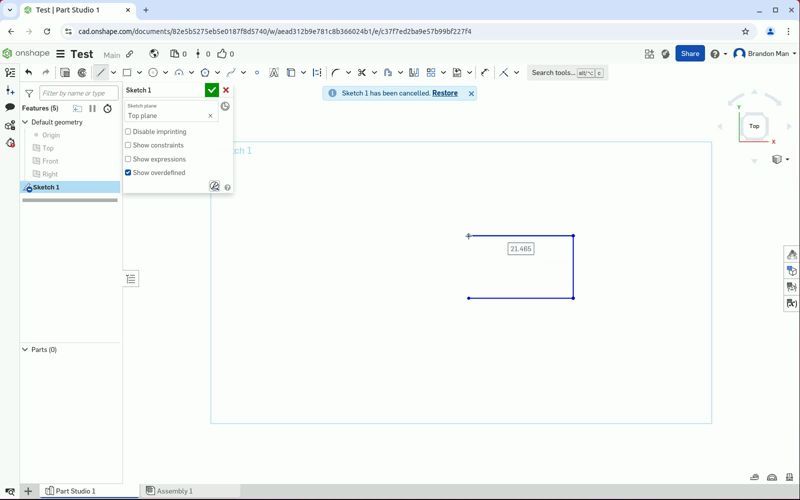
mouse_move(468, 298)
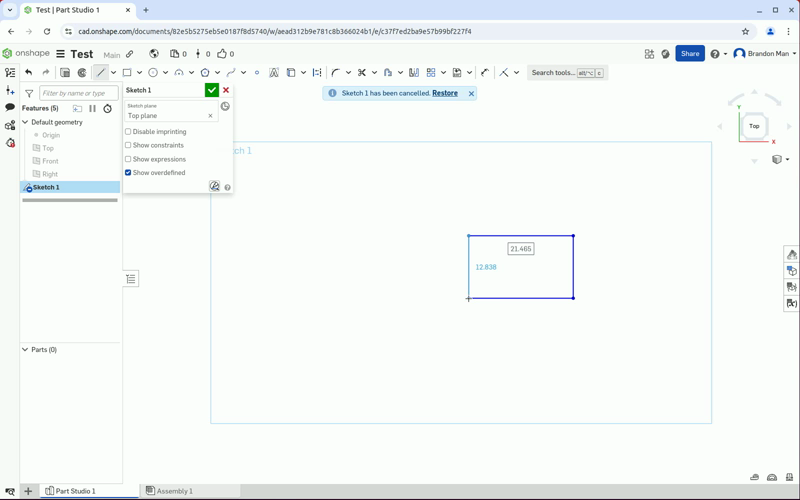
key_up(shift)
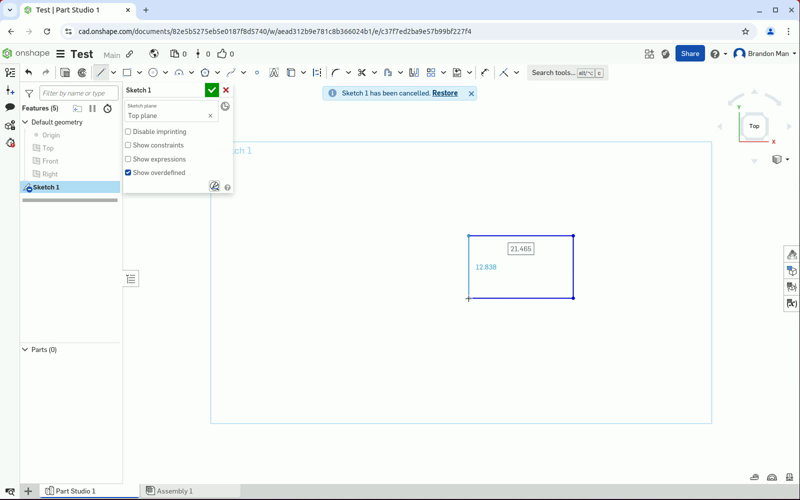
click(468, 298)
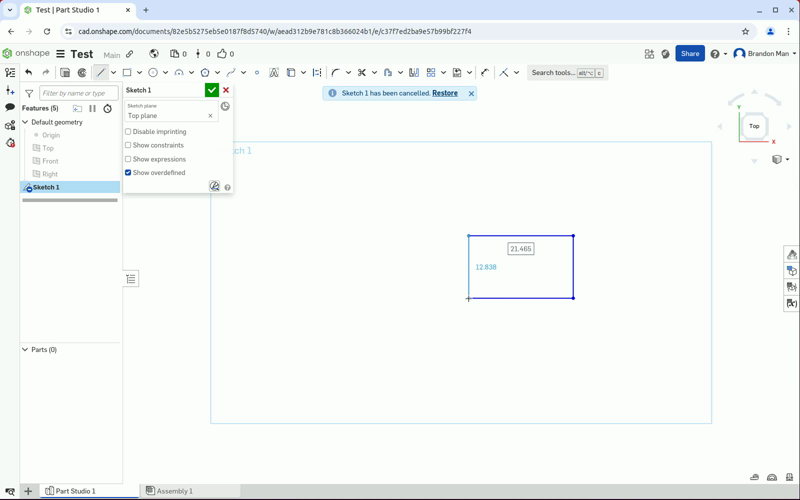
key(esc)
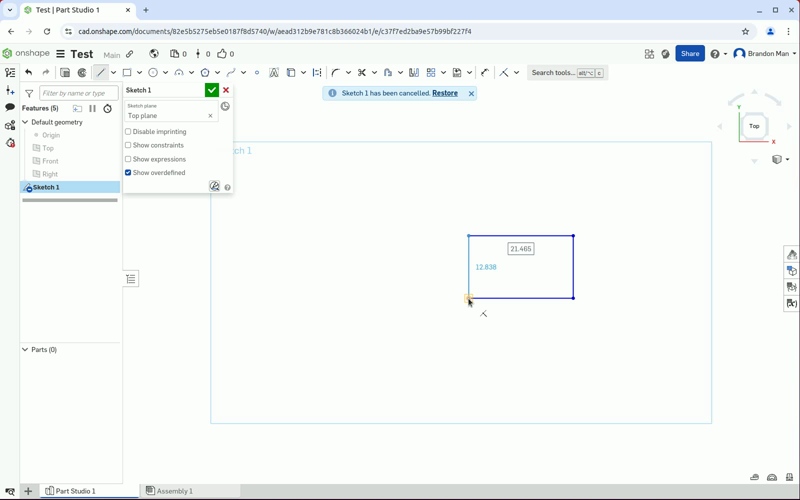
mouse_move(540, 240)
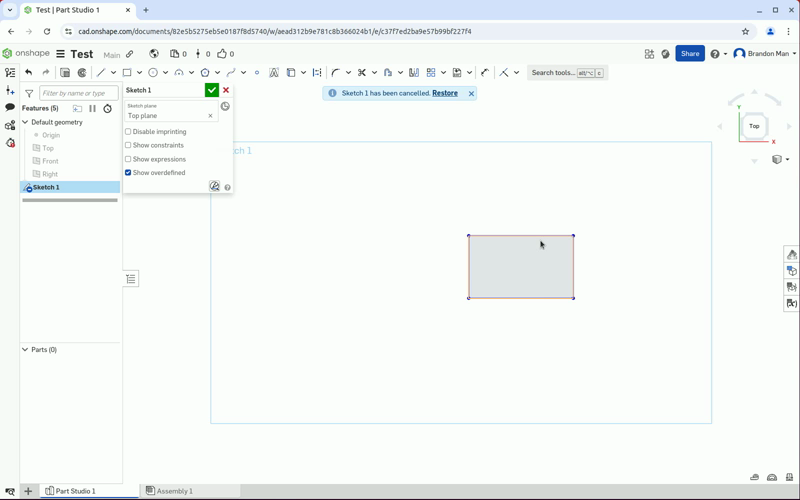
click(540, 240)
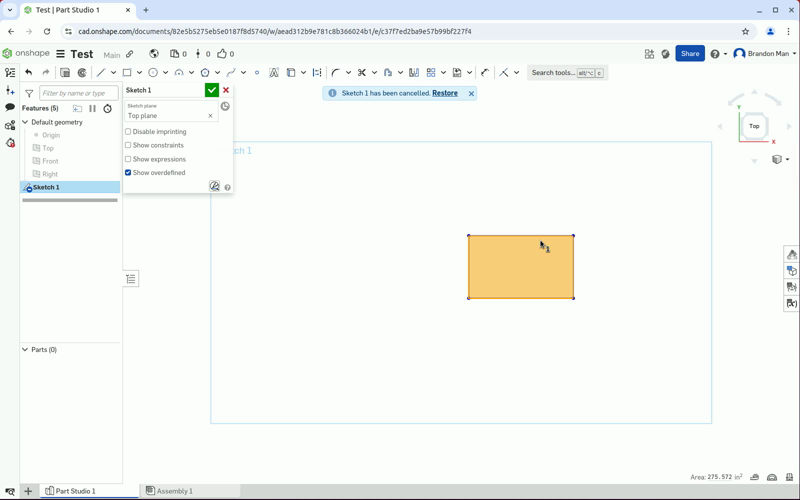
mouse_move(73, 352)
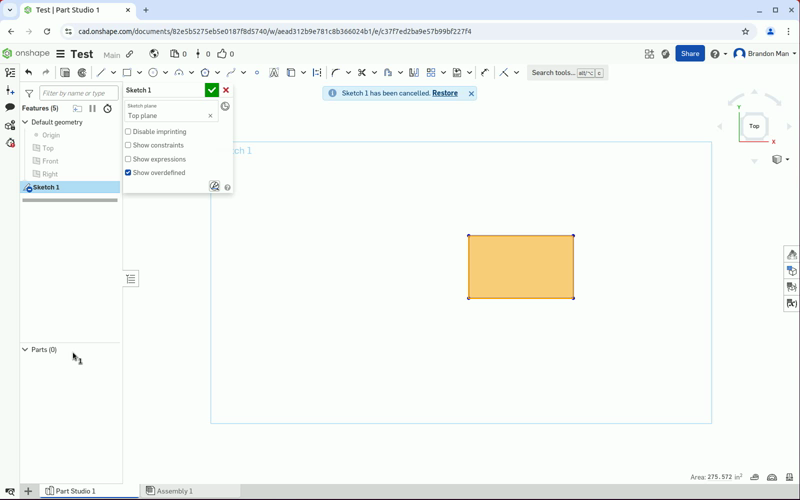
key(shift+y)
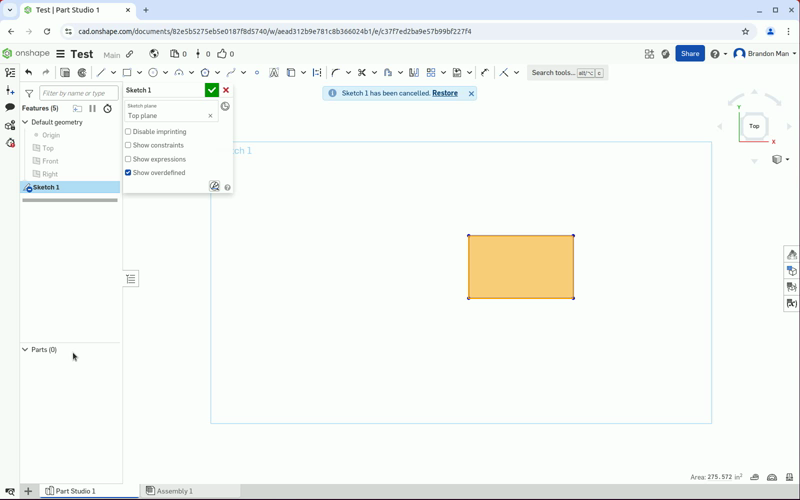
key(shift+e)
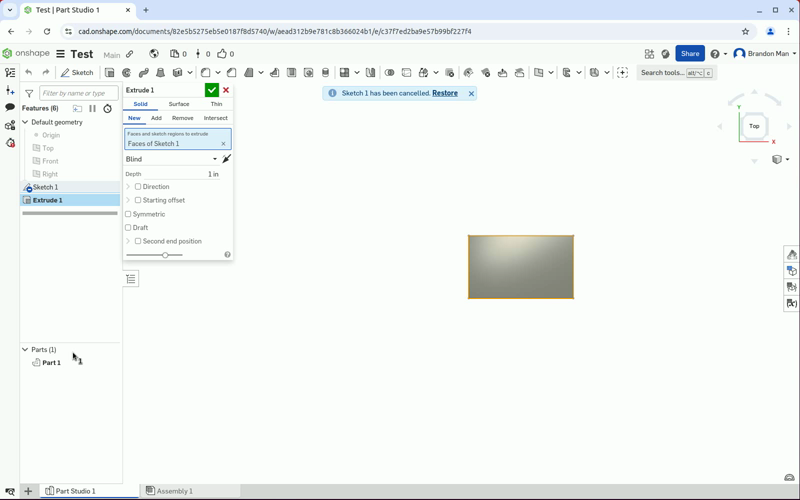
mouse_move(143, 106)
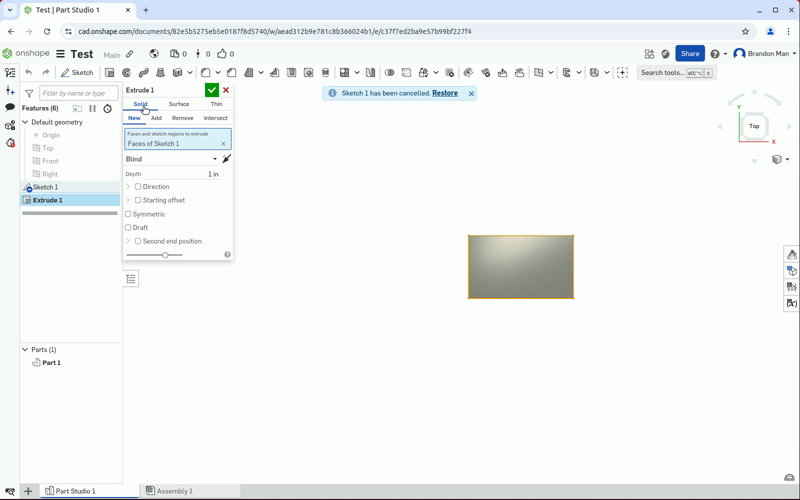
click(143, 106)
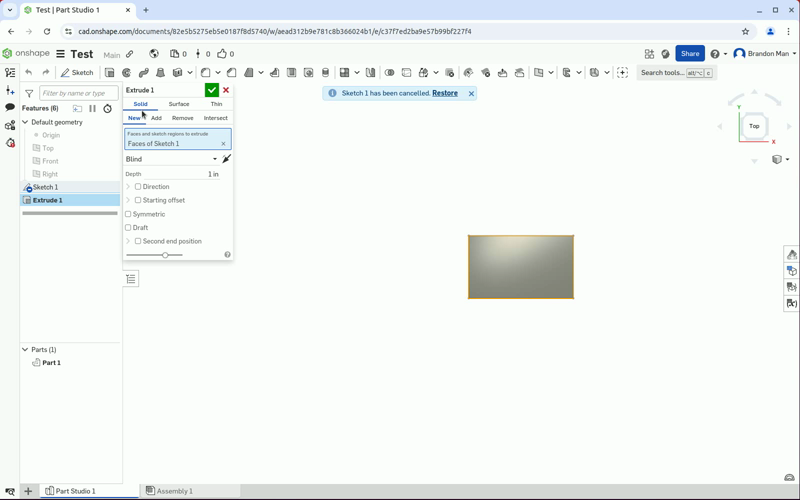
mouse_move(137, 120)
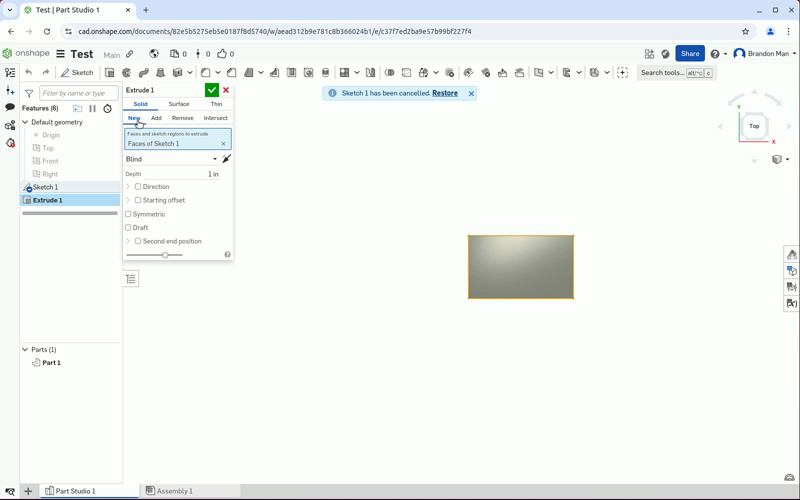
click(137, 120)
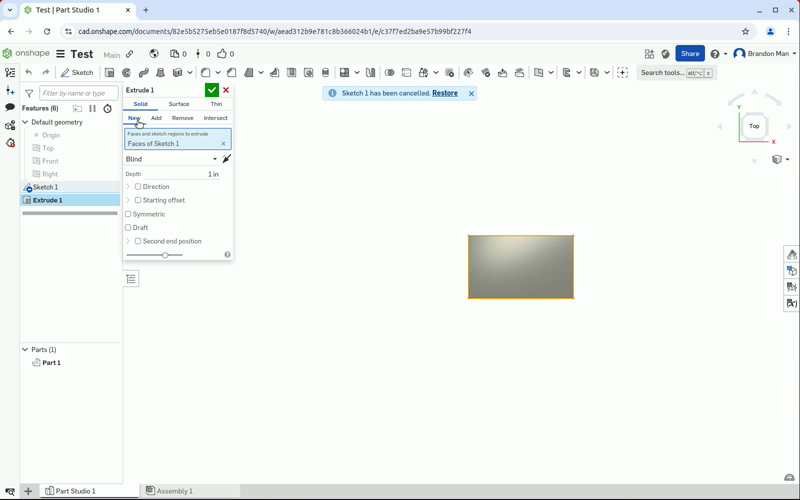
key(tab, 4)
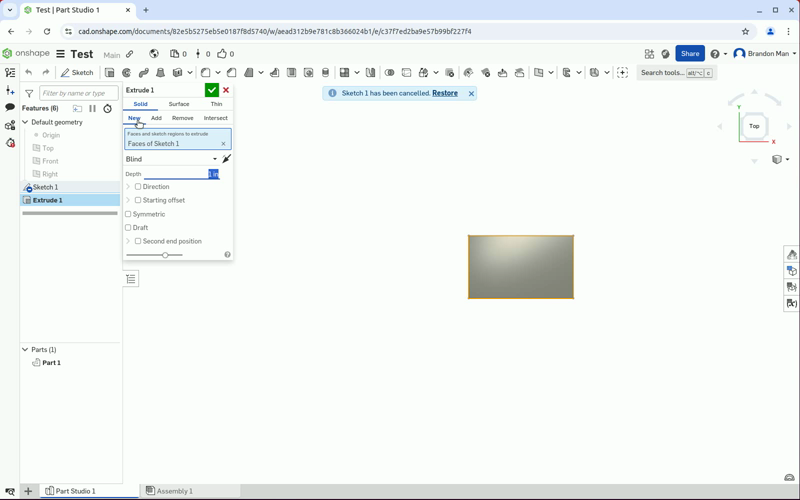
text(4.333)
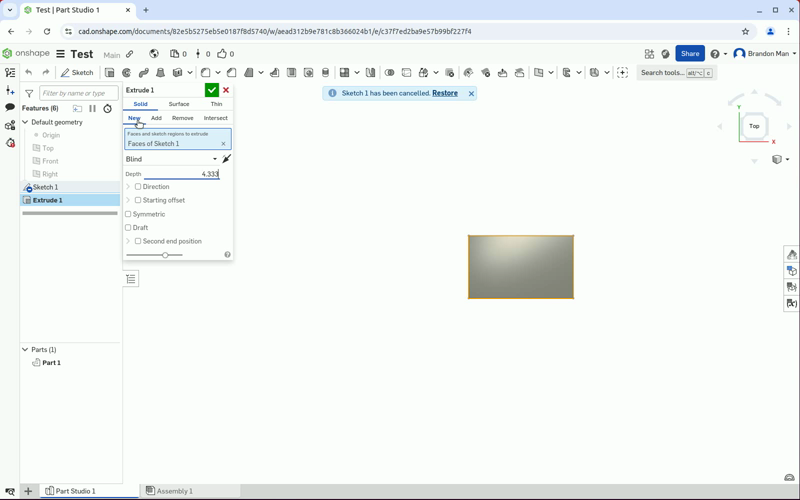
key(enter)
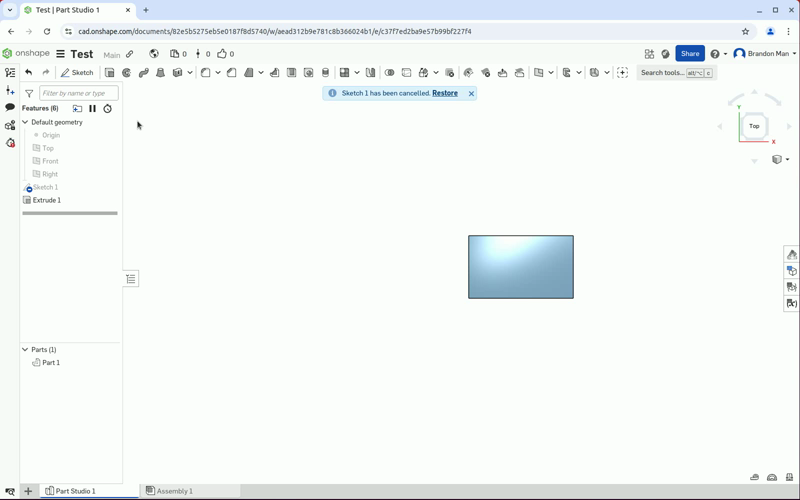
key(shift+h)
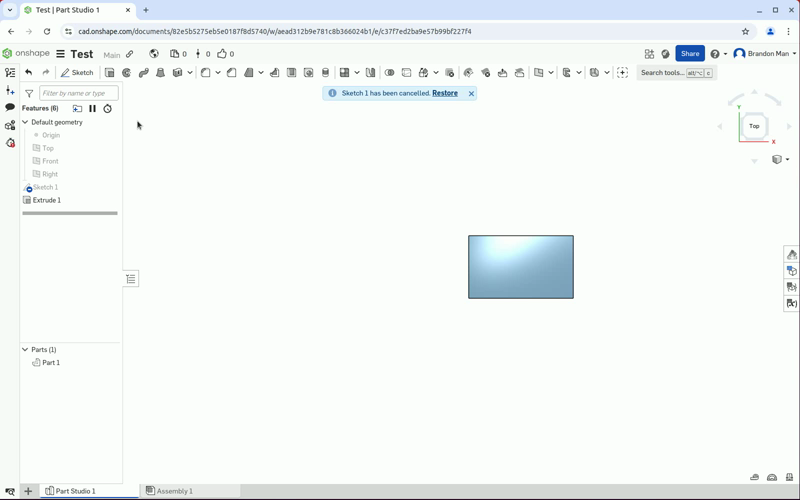
key(shift+h)
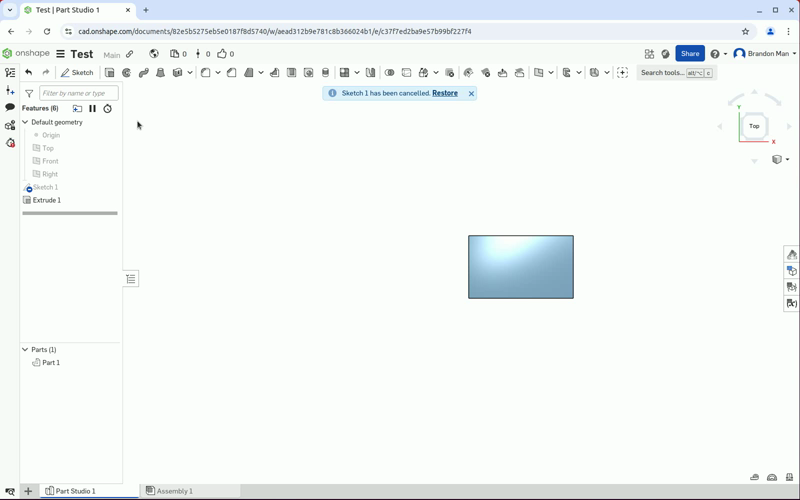
mouse_move(73, 189)
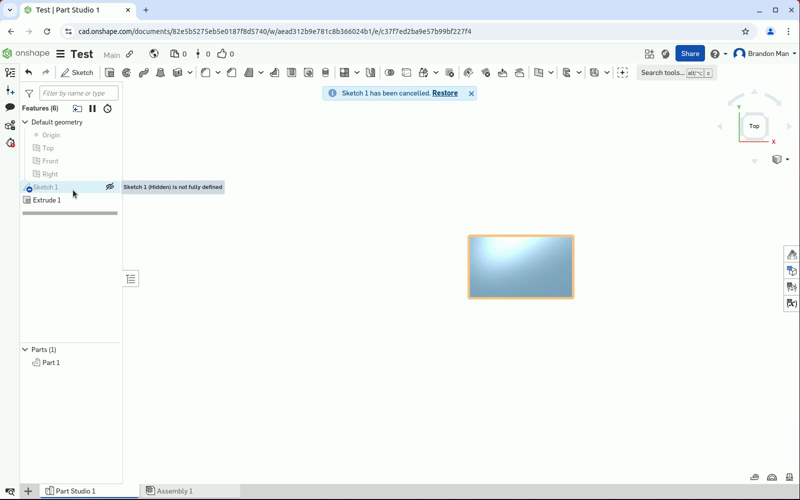
click(73, 189)
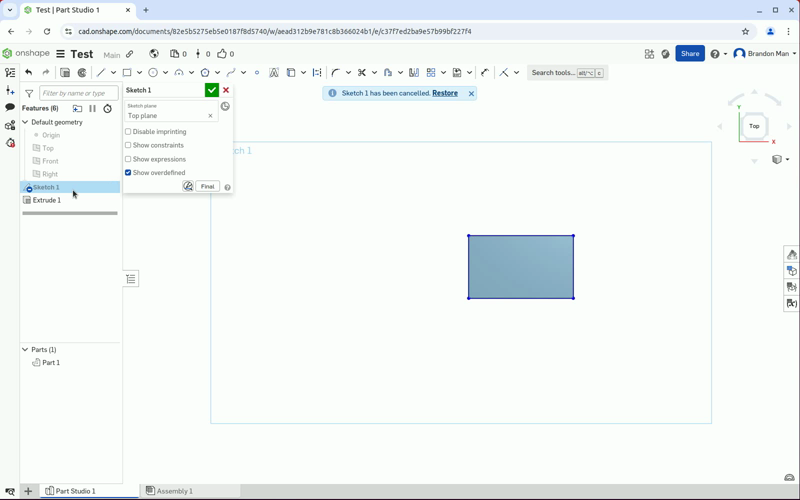
mouse_move(229, 92)
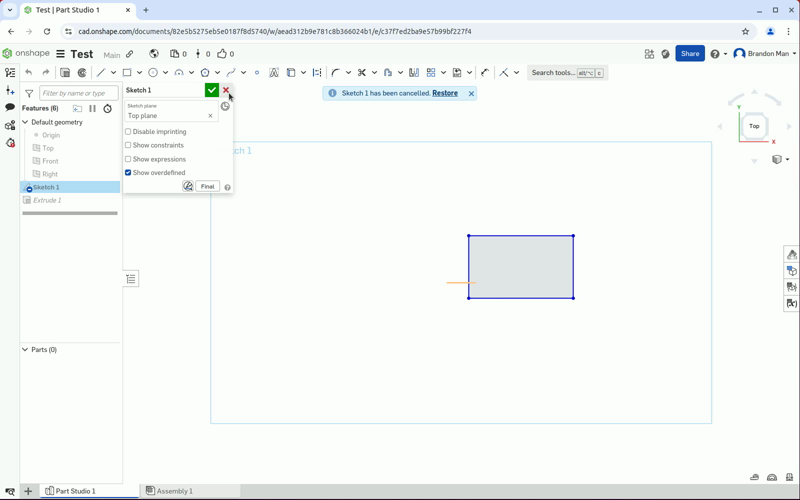
click(229, 92)
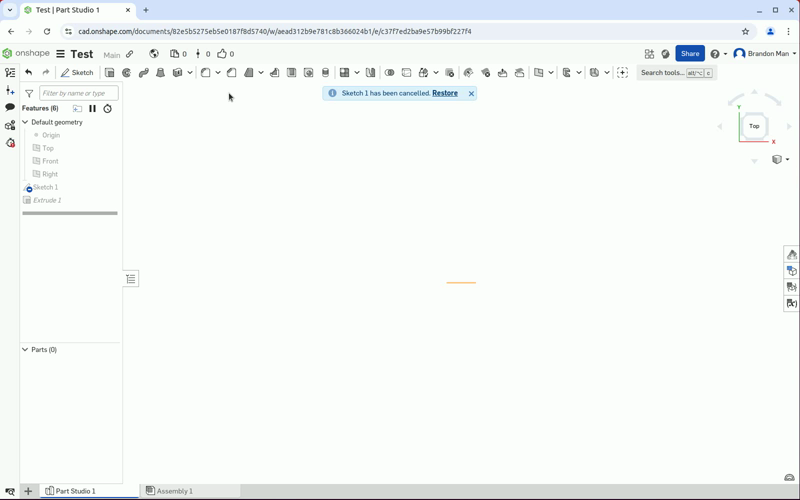
mouse_move(541, 75)
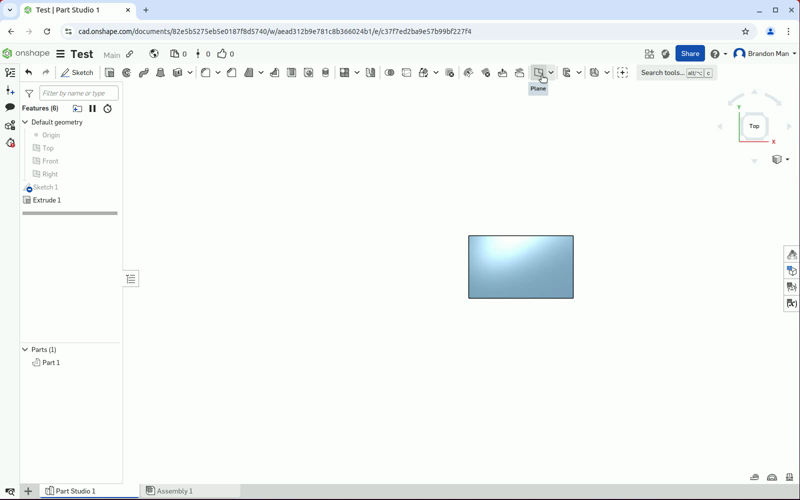
click(541, 75)
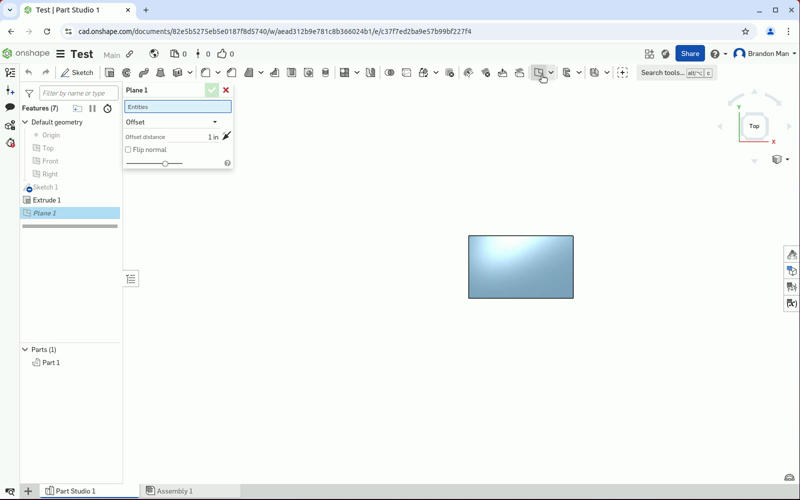
mouse_move(73, 150)
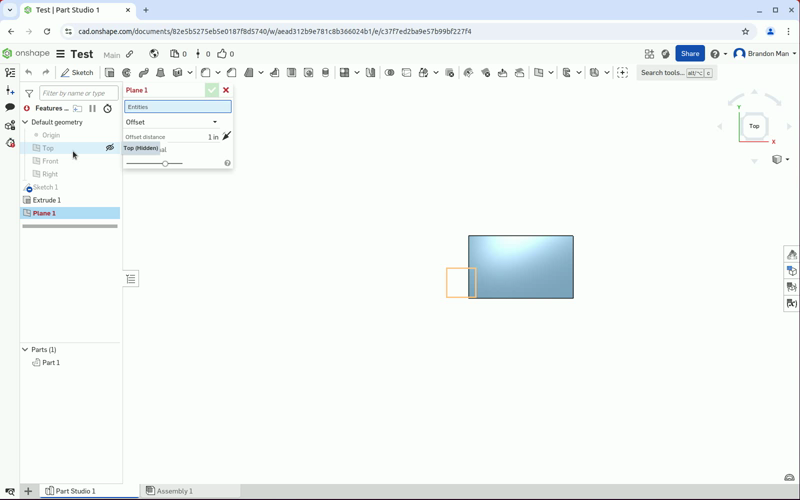
click(73, 150)
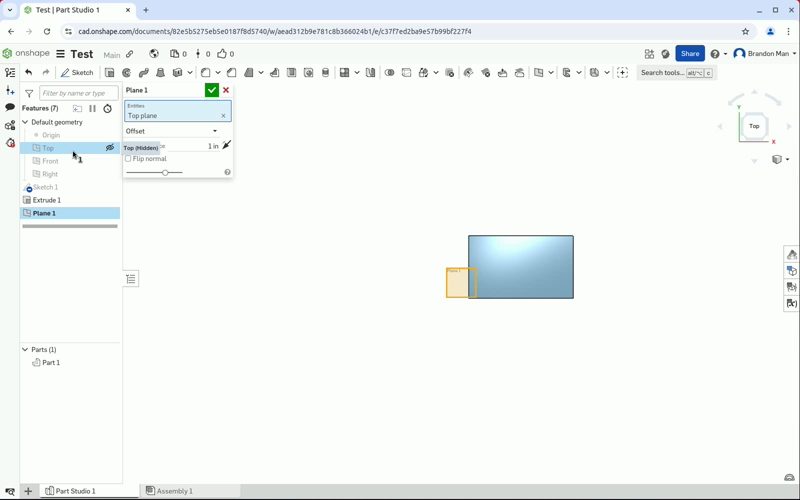
key(tab, 2)
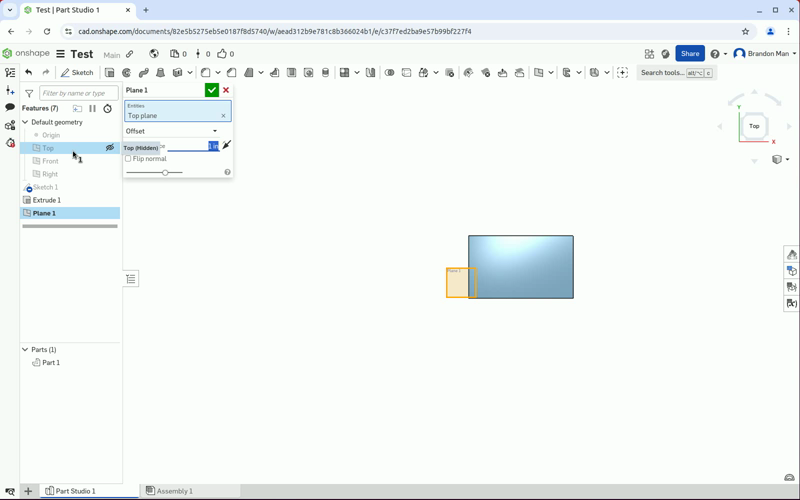
text(4.344)
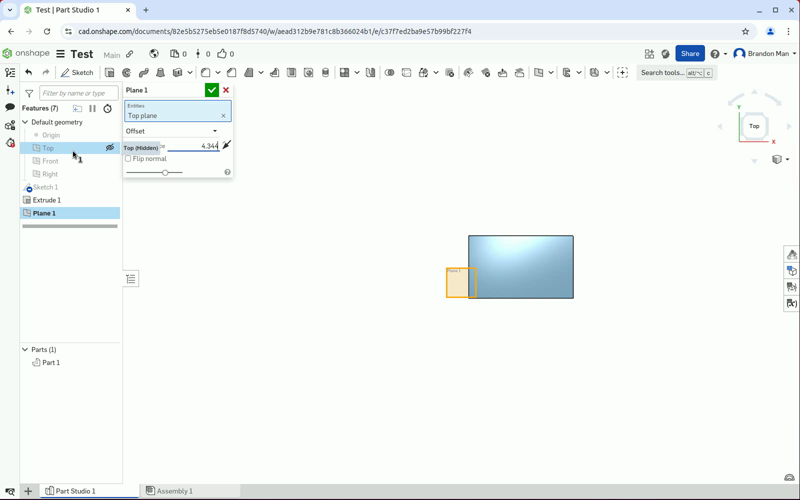
key(enter, 2)
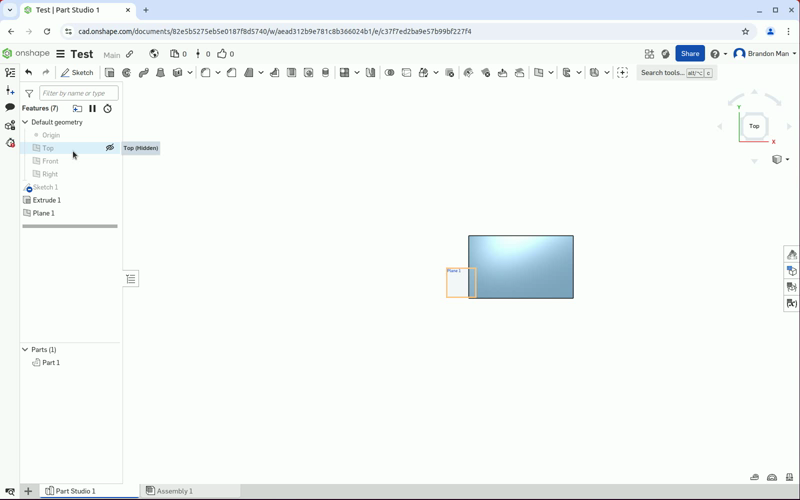
key(shift+s)
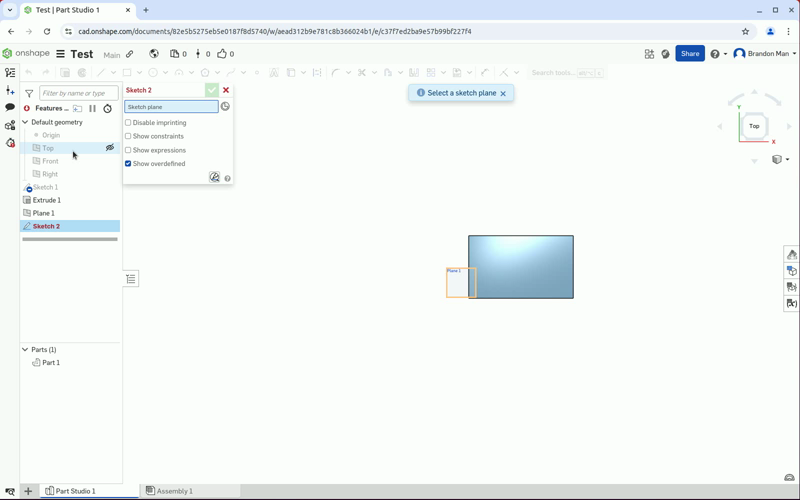
mouse_move(73, 215)
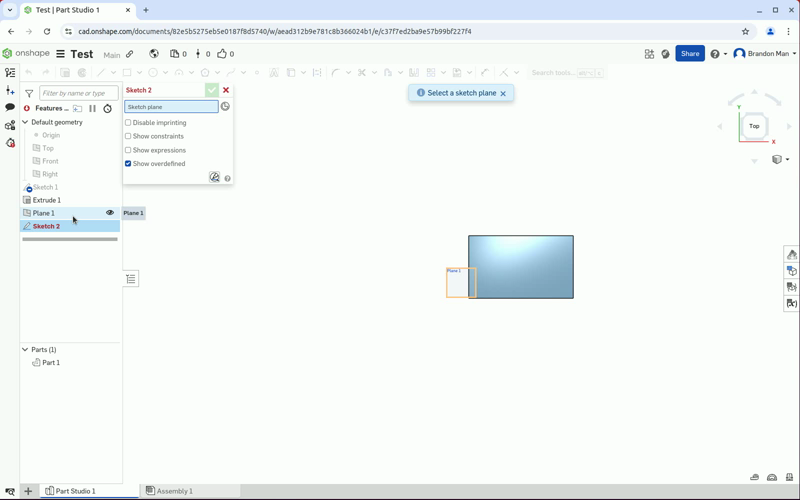
click(73, 215)
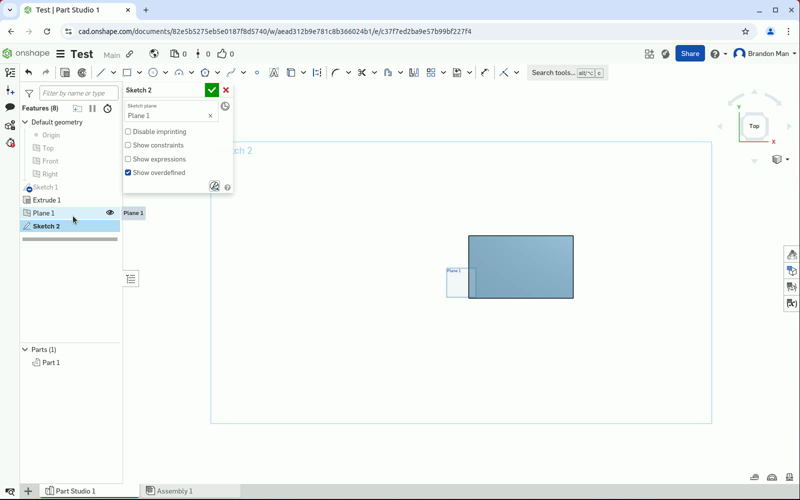
mouse_move(73, 352)
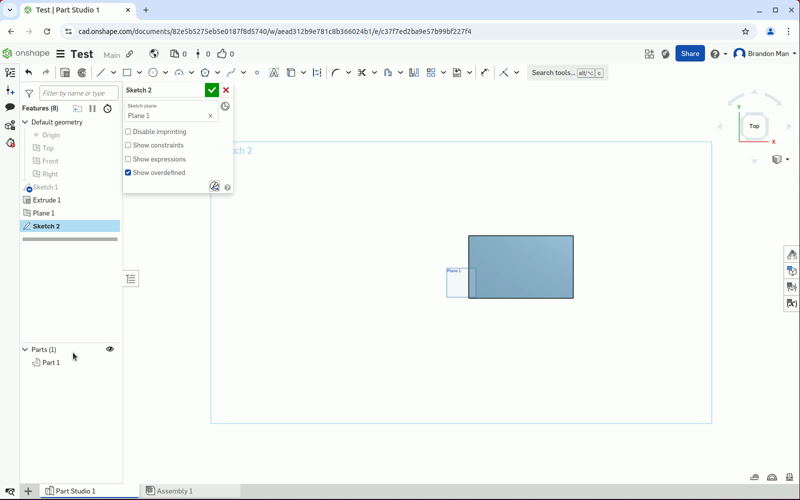
key(y)
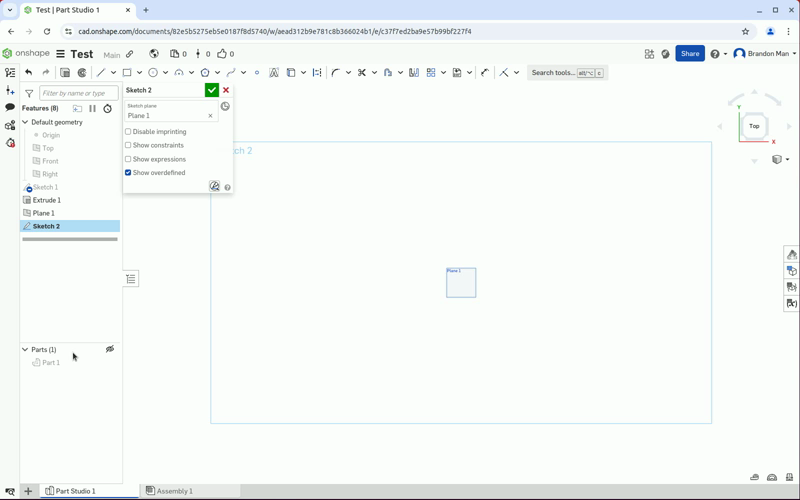
key(a)
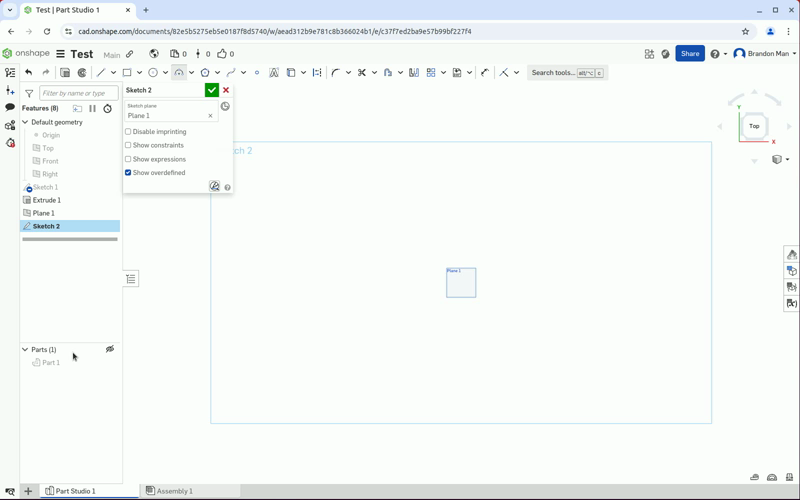
key_down(shift)
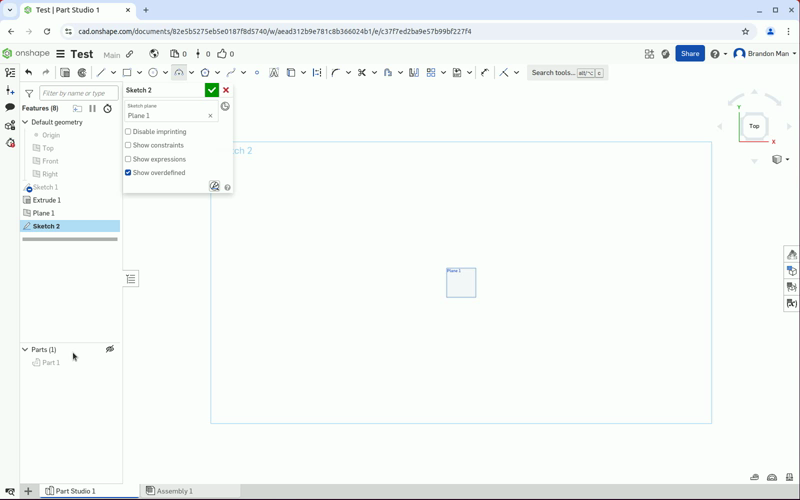
mouse_move(520, 287)
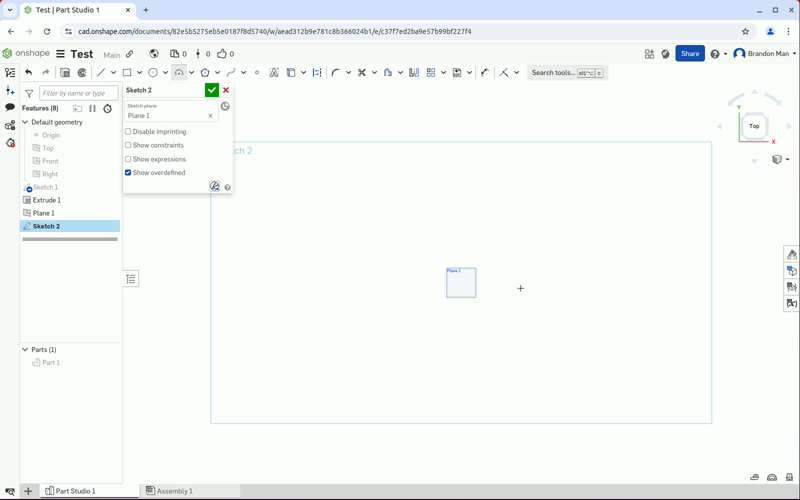
click(520, 287)
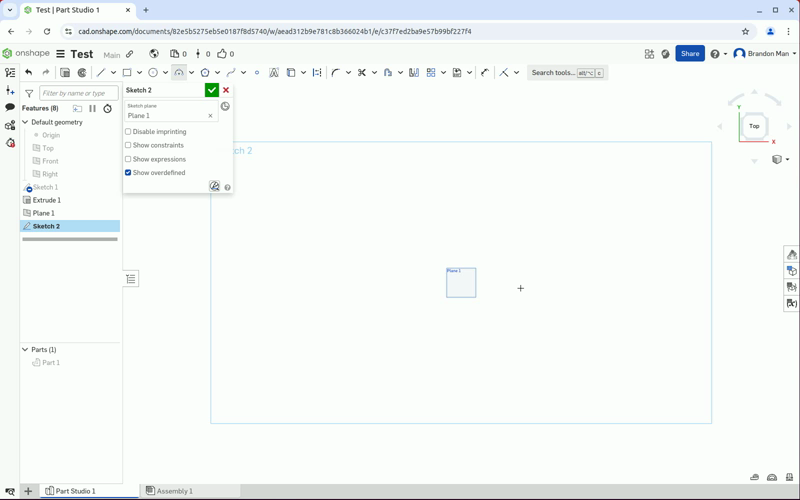
key_up(shift)
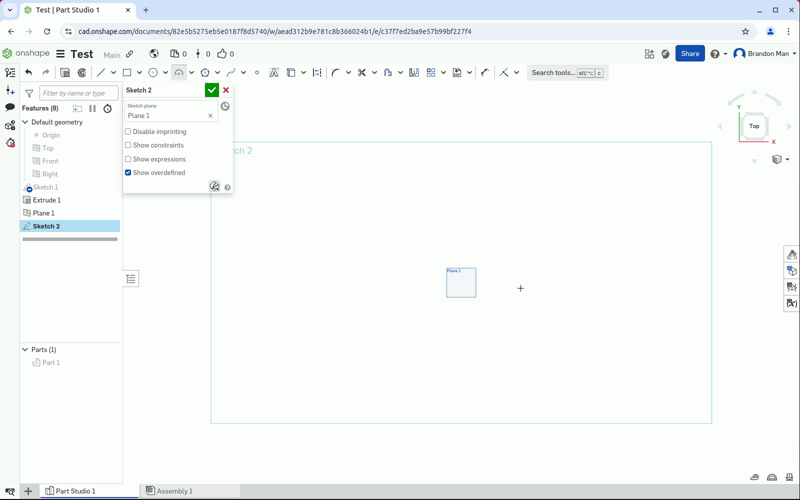
key_down(shift)
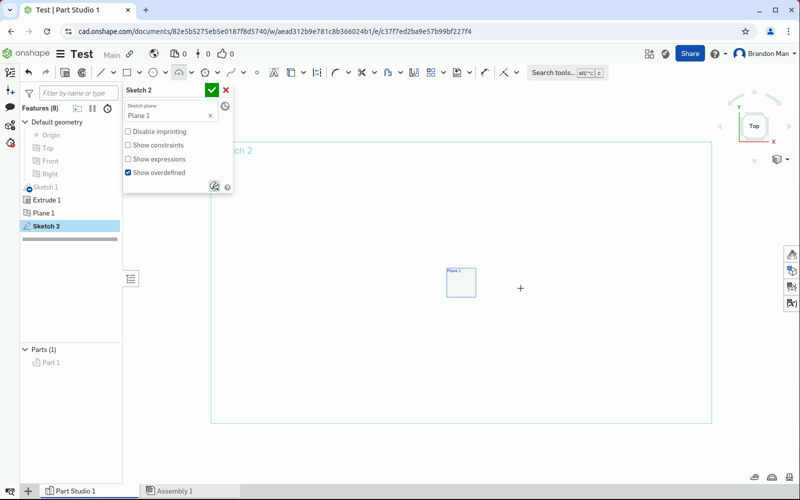
mouse_move(520, 276)
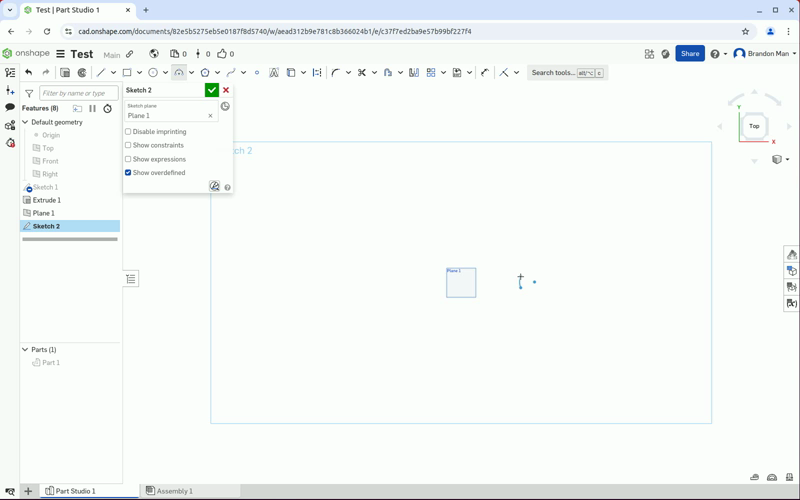
click(520, 276)
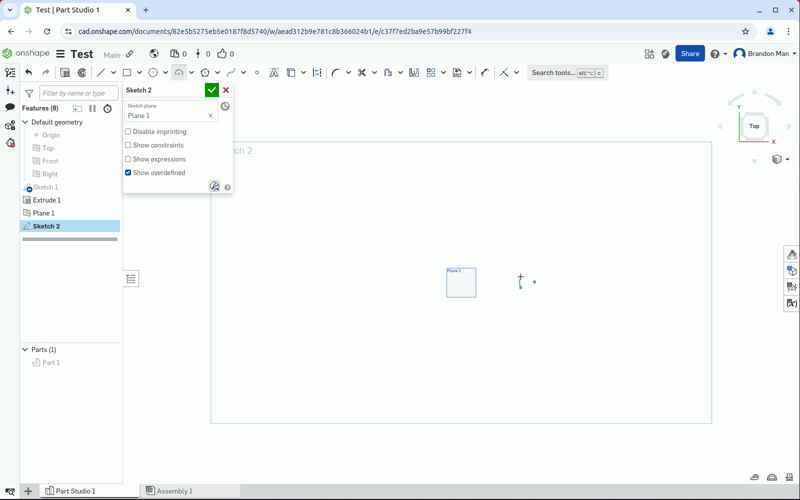
mouse_move(526, 281)
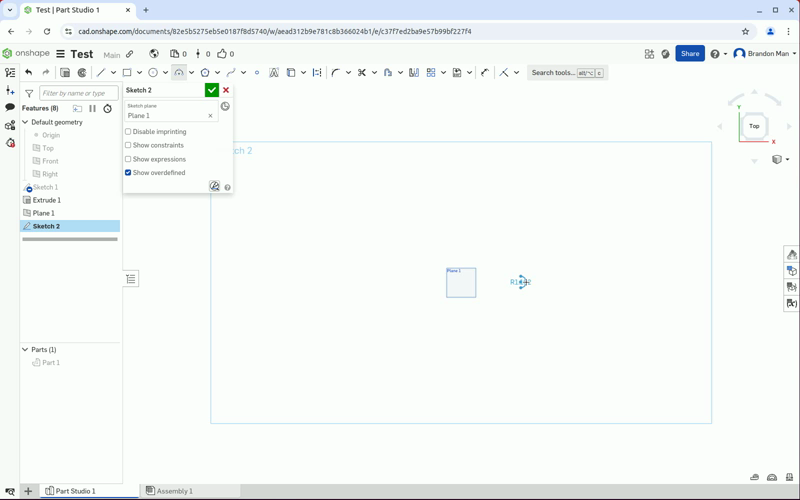
click(526, 281)
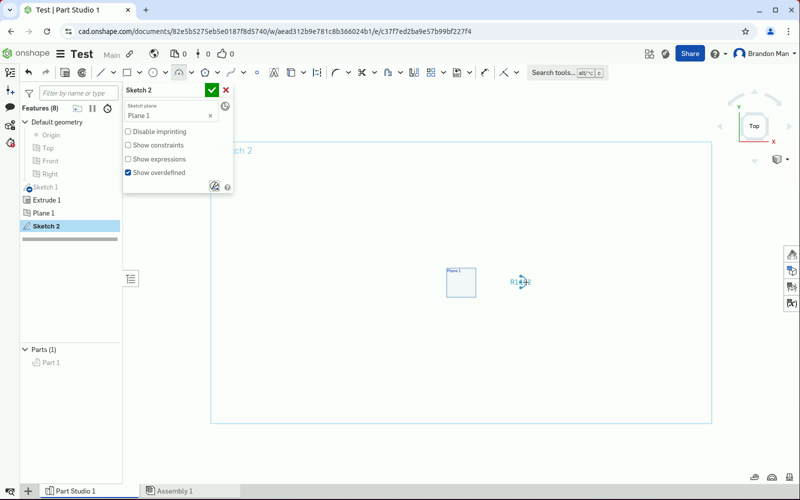
key_up(shift)
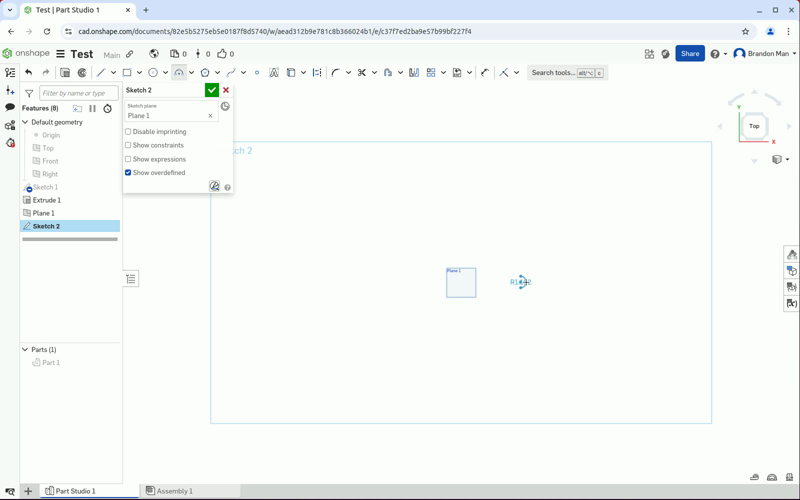
key(esc)
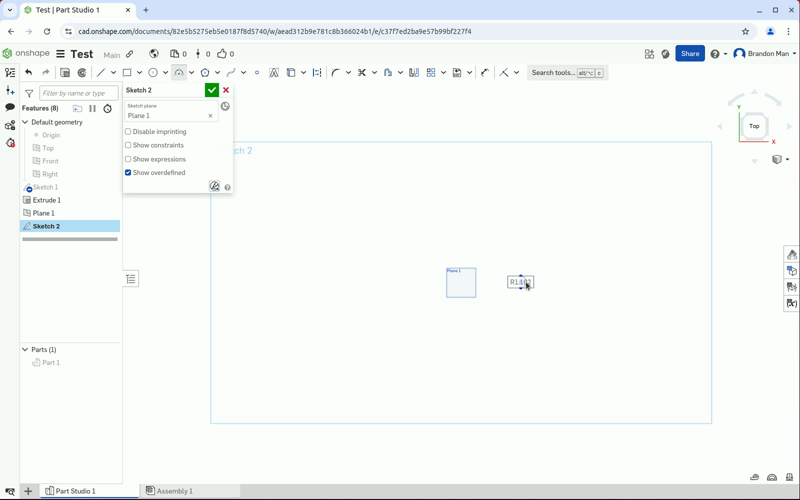
key(l)
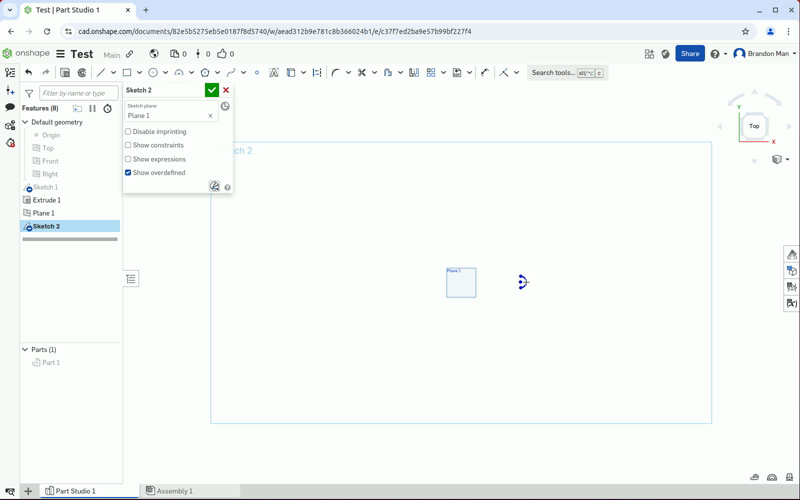
mouse_move(520, 276)
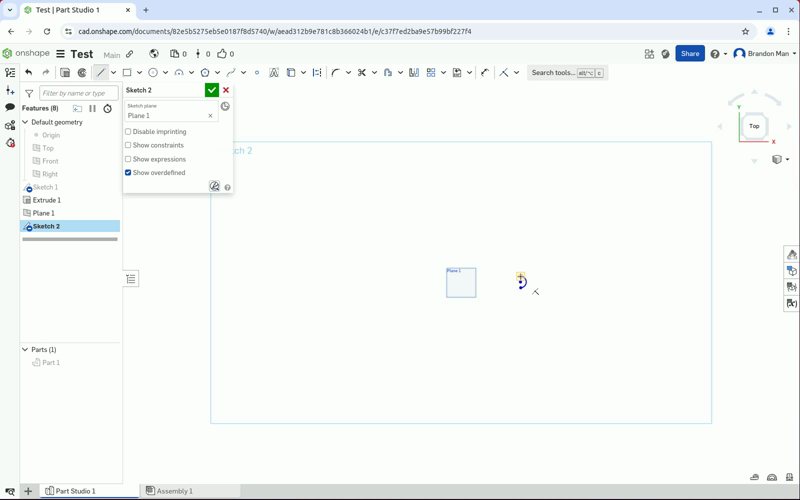
click(520, 276)
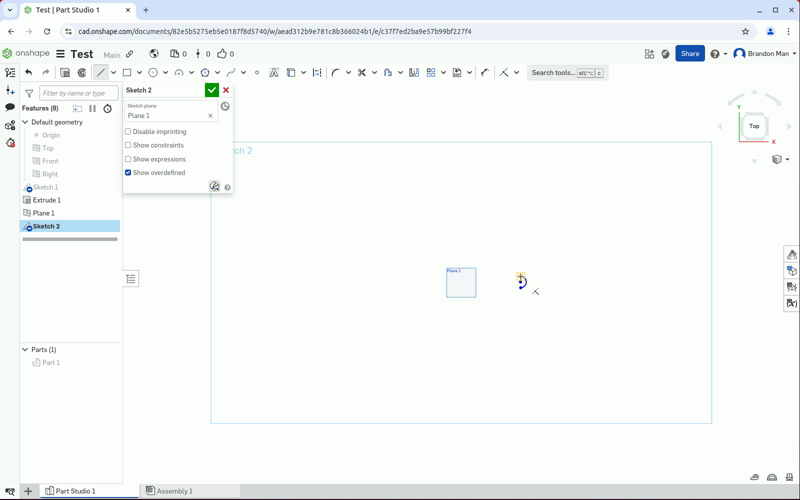
mouse_move(550, 276)
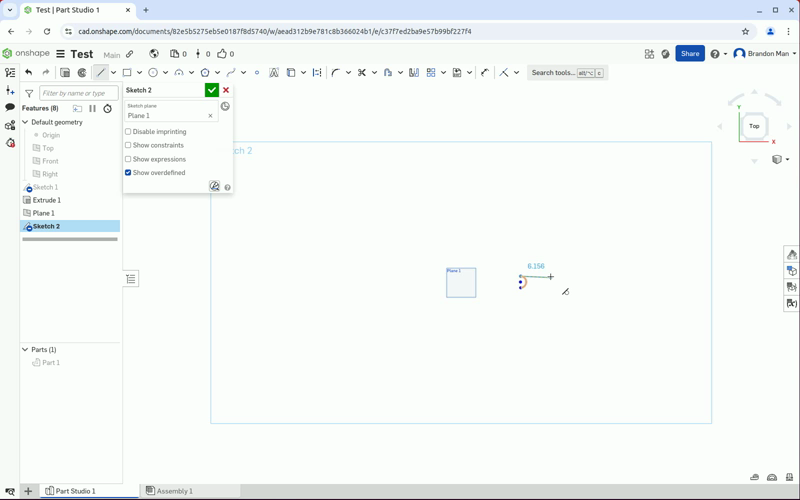
key_down(shift)
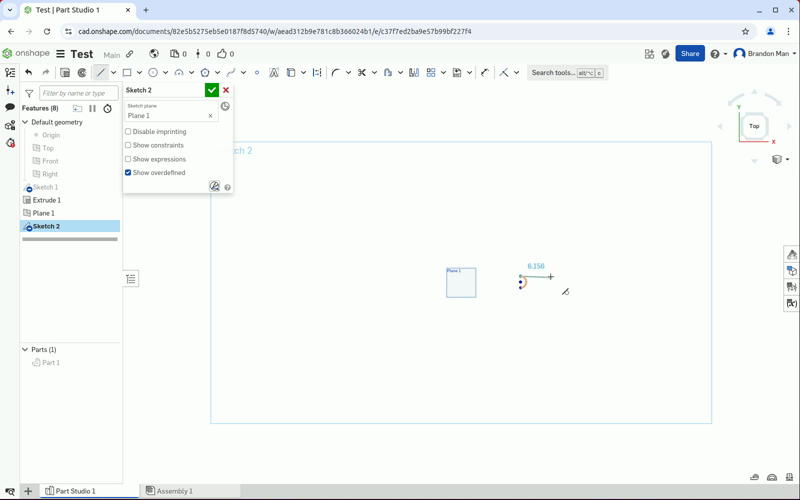
mouse_move(520, 287)
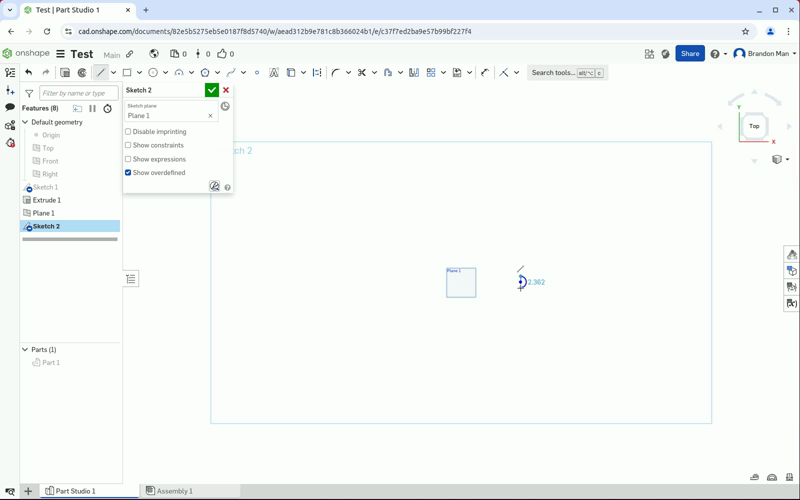
key_up(shift)
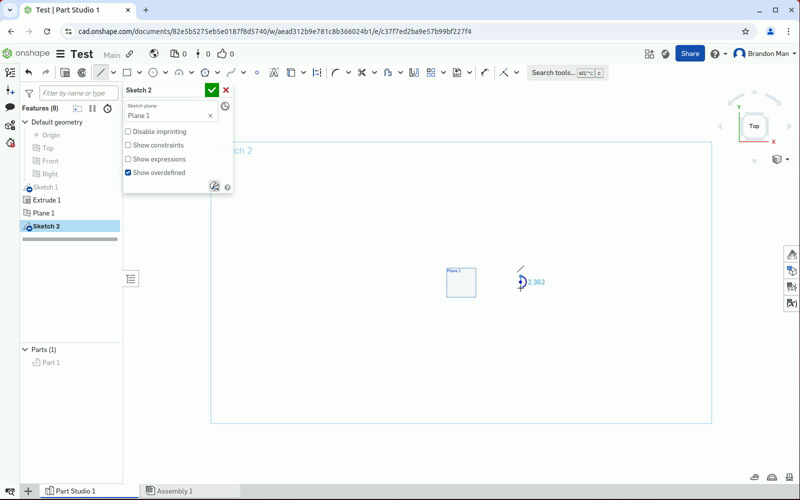
click(520, 287)
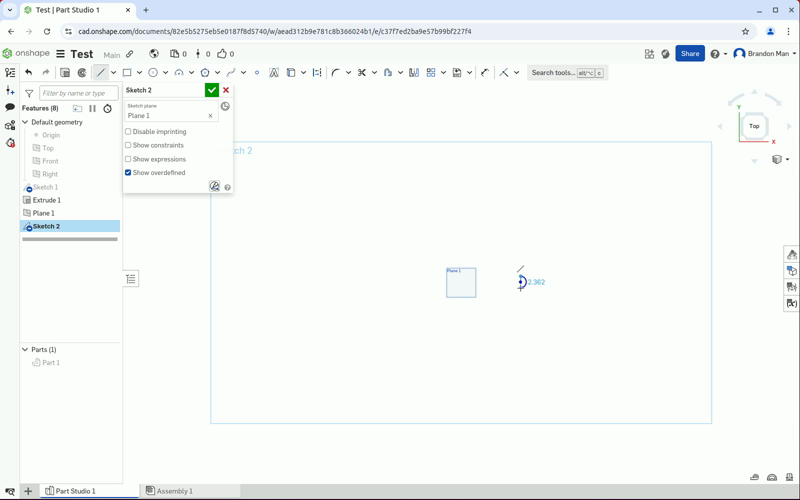
key(esc)
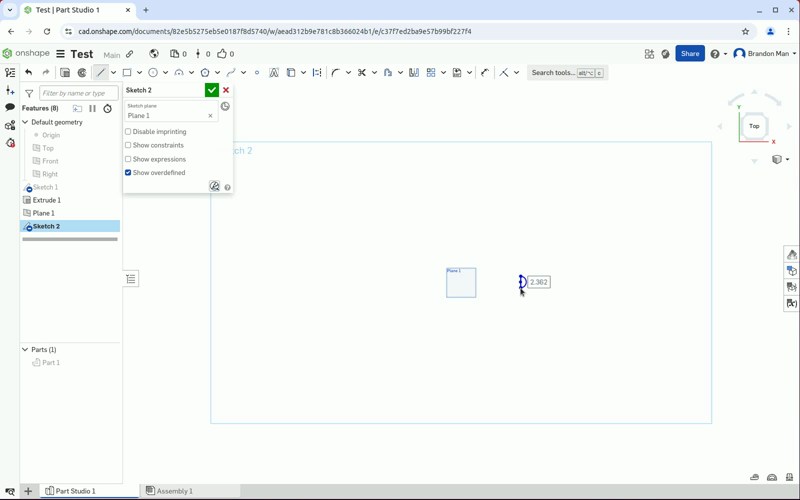
mouse_move(525, 281)
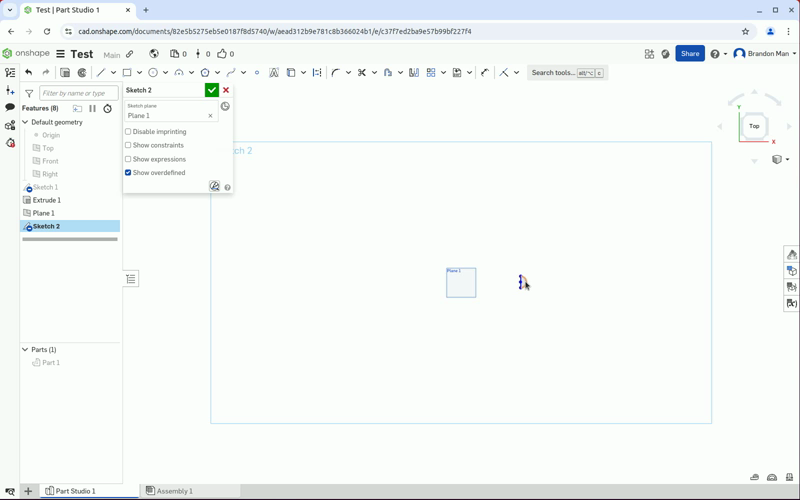
scroll(6)
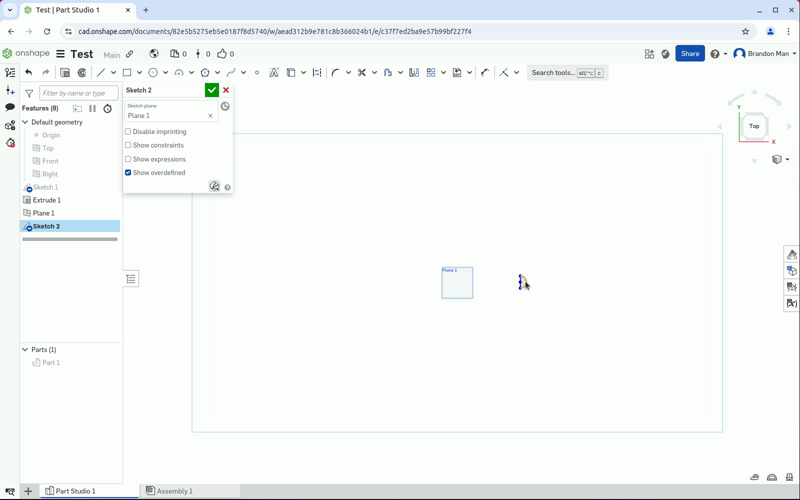
scroll(6)
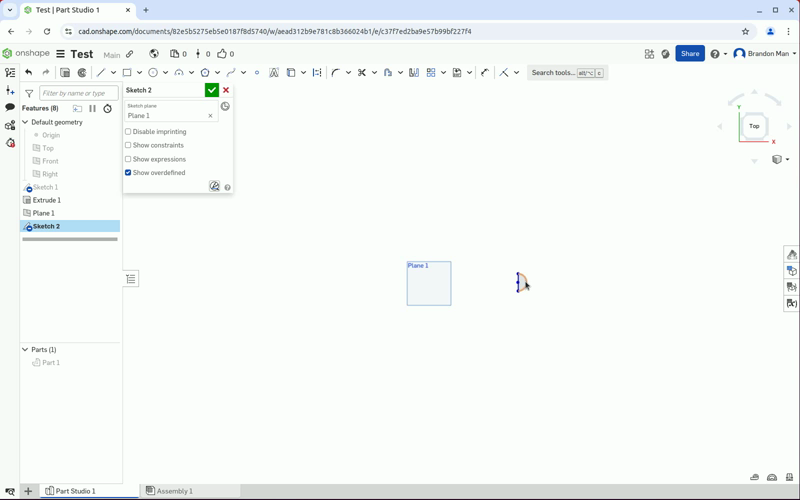
scroll(6)
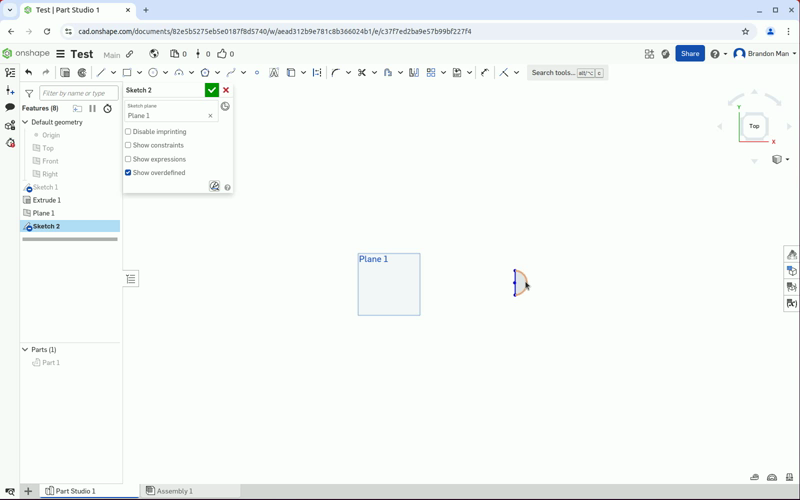
scroll(6)
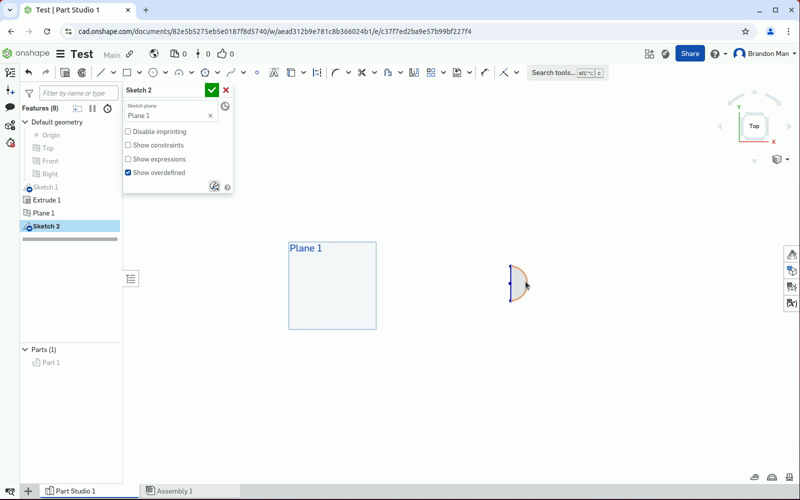
scroll(6)
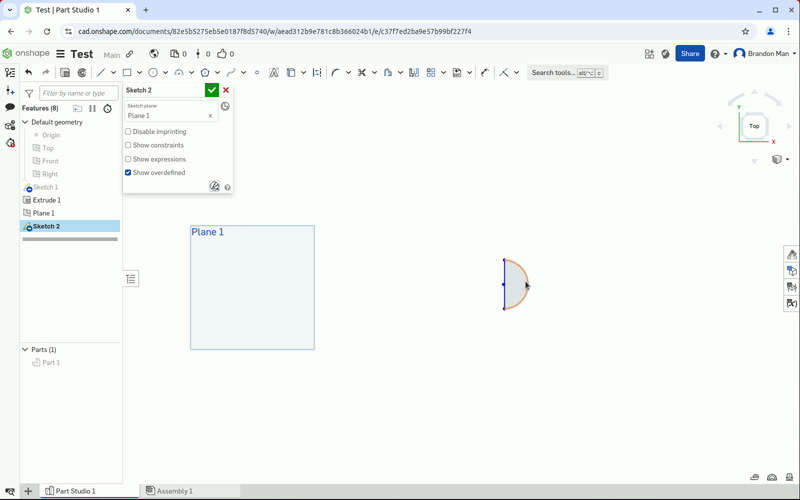
scroll(6)
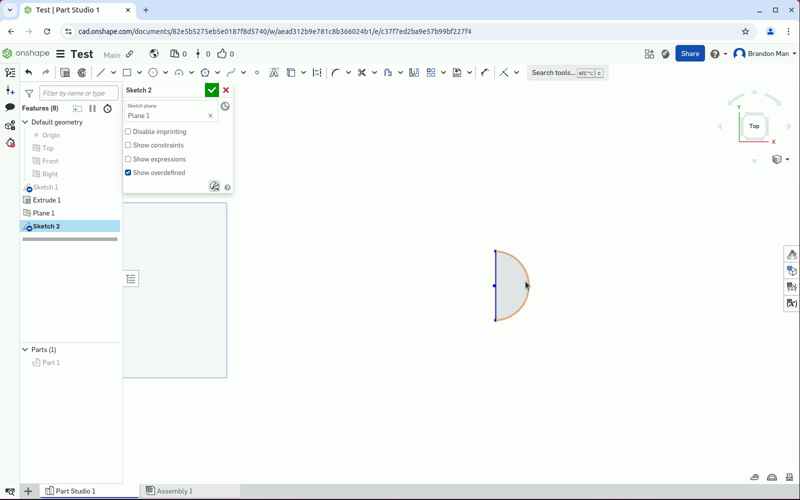
scroll(6)
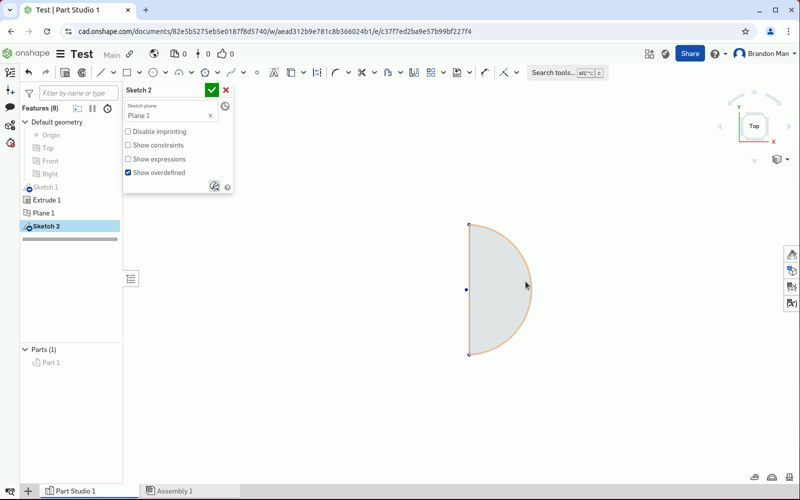
click(525, 281)
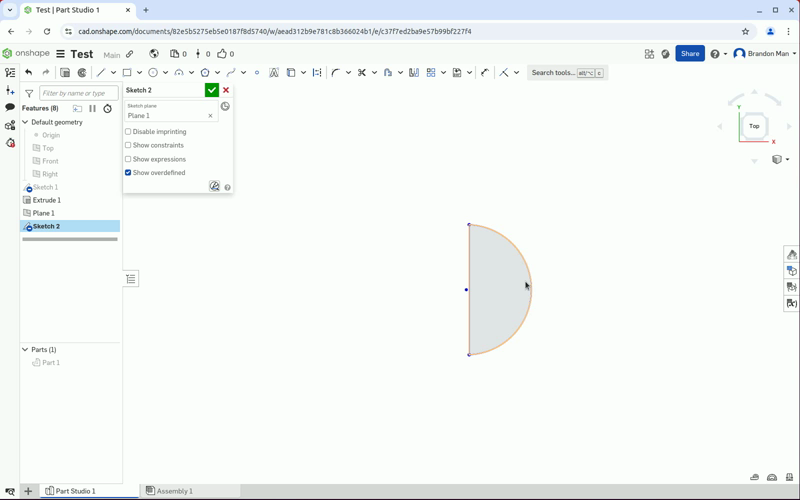
scroll(-6)
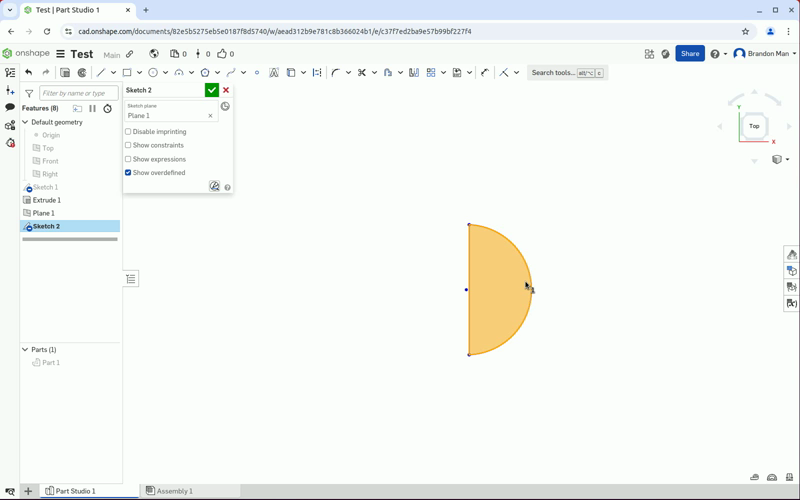
scroll(-6)
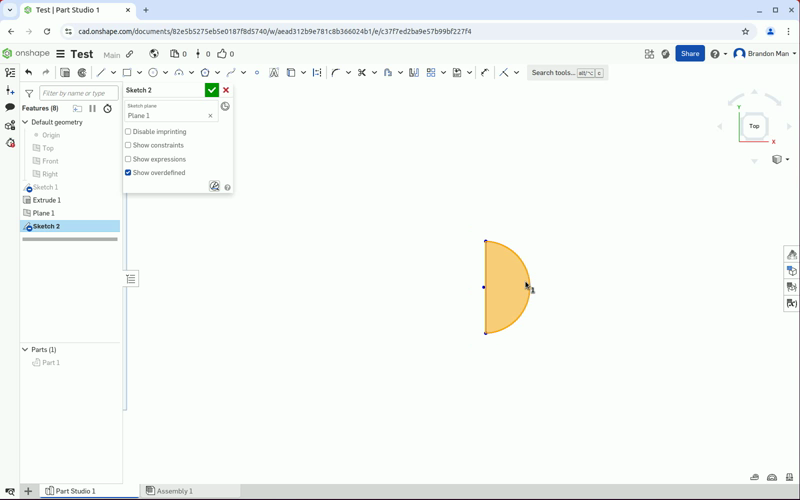
scroll(-6)
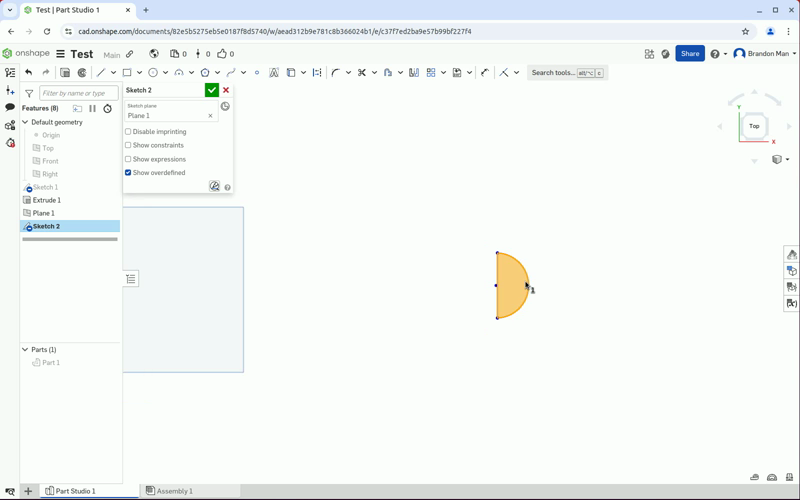
scroll(-6)
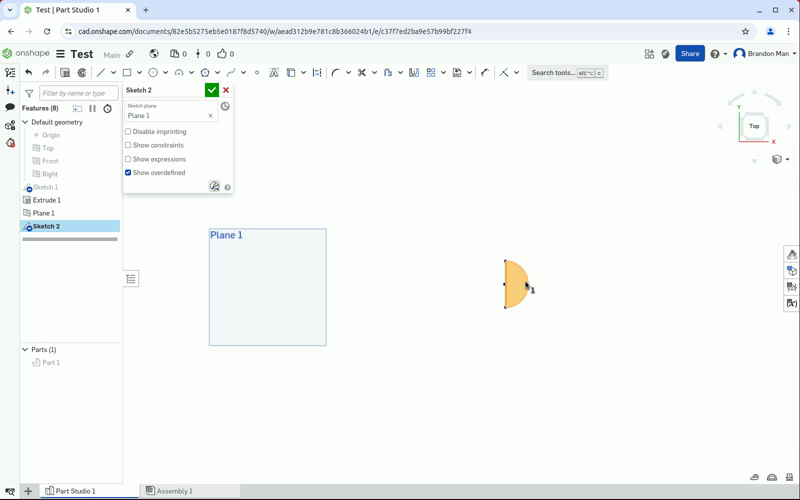
scroll(-6)
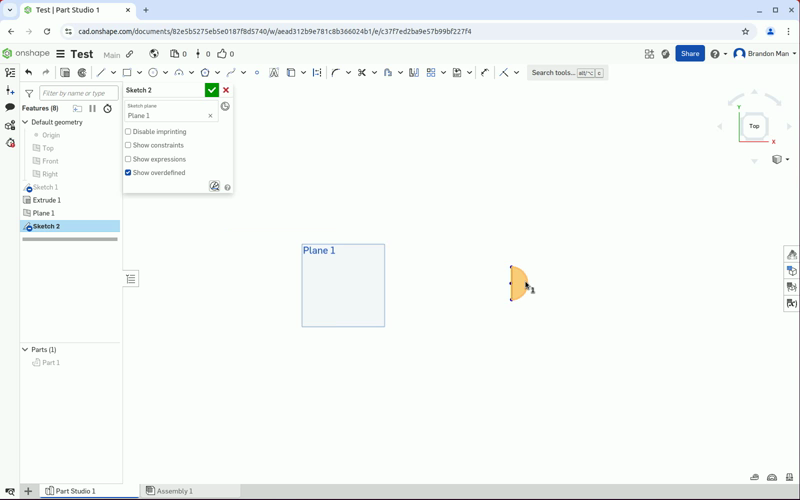
scroll(-6)
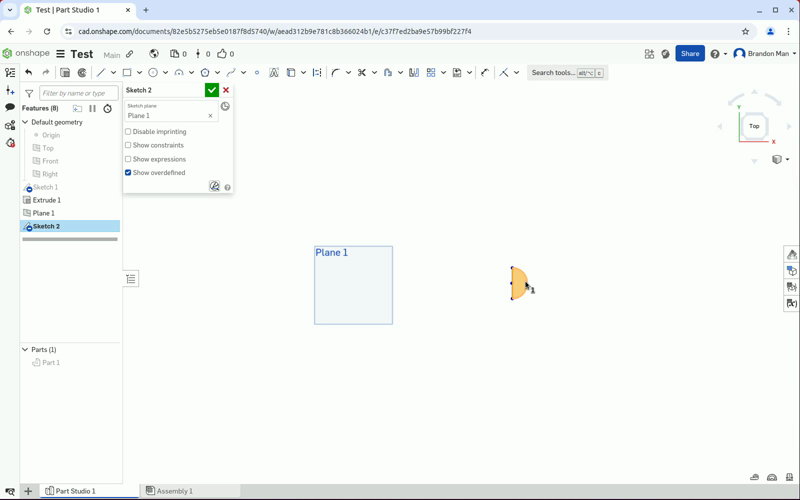
scroll(-6)
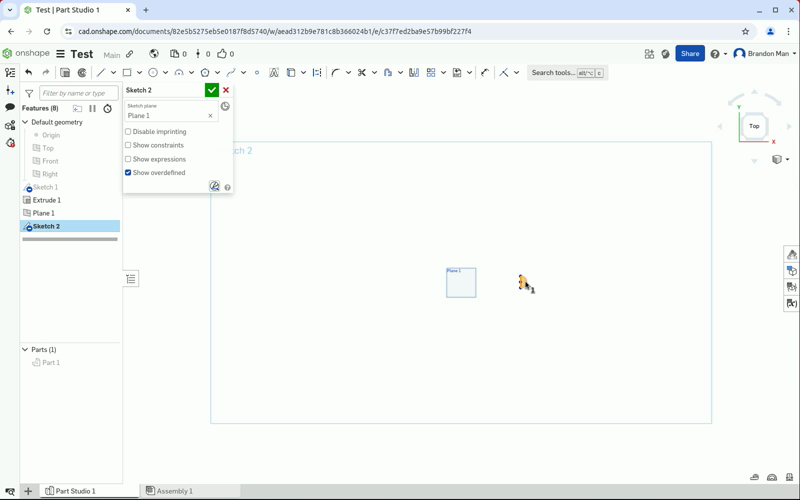
mouse_move(73, 352)
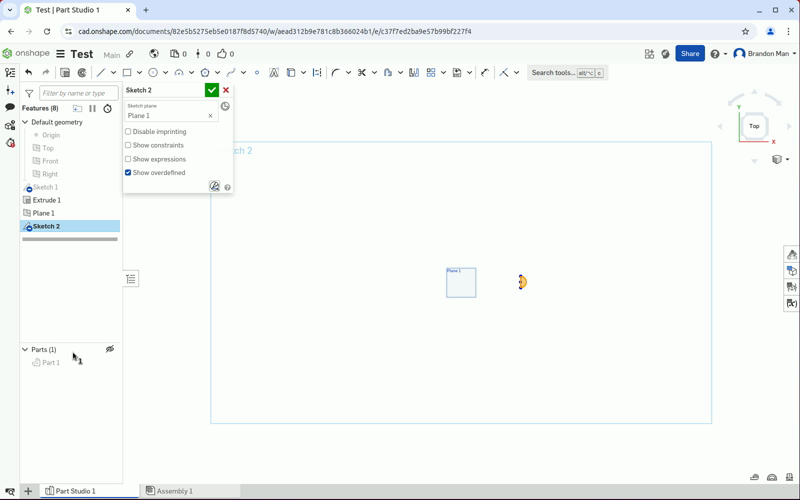
key(shift+y)
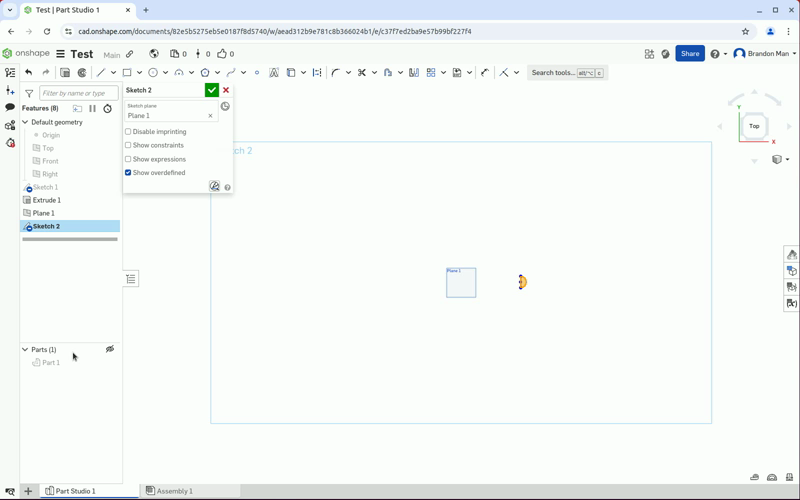
key(shift+e)
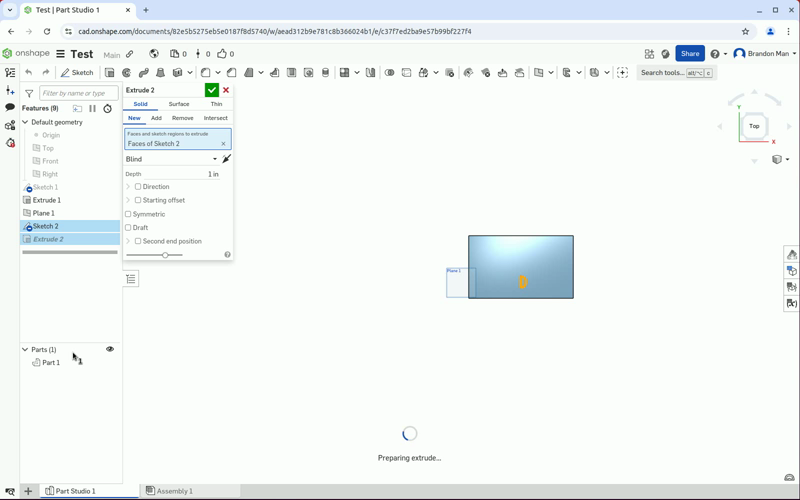
mouse_move(143, 106)
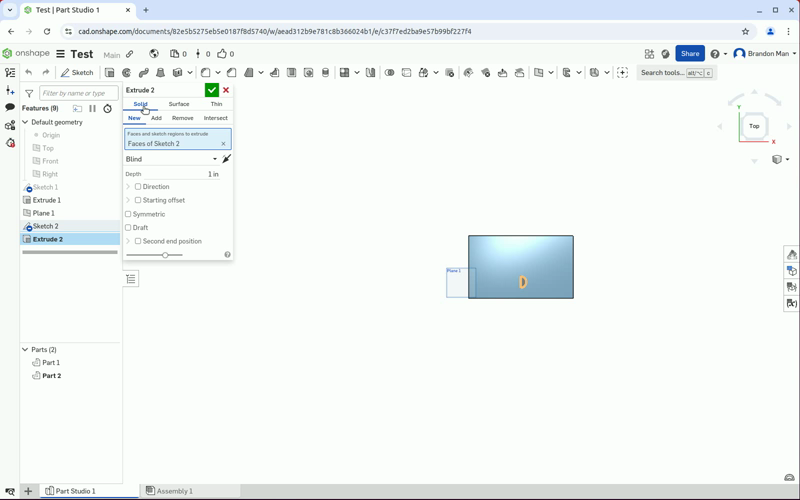
click(143, 106)
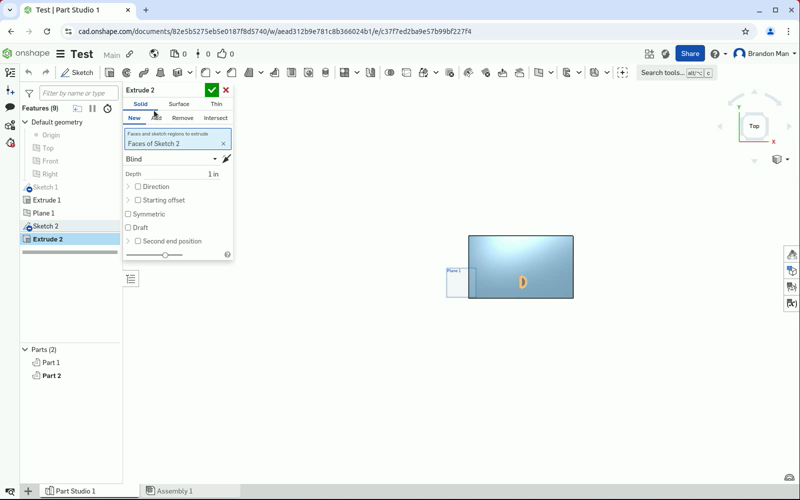
mouse_move(186, 120)
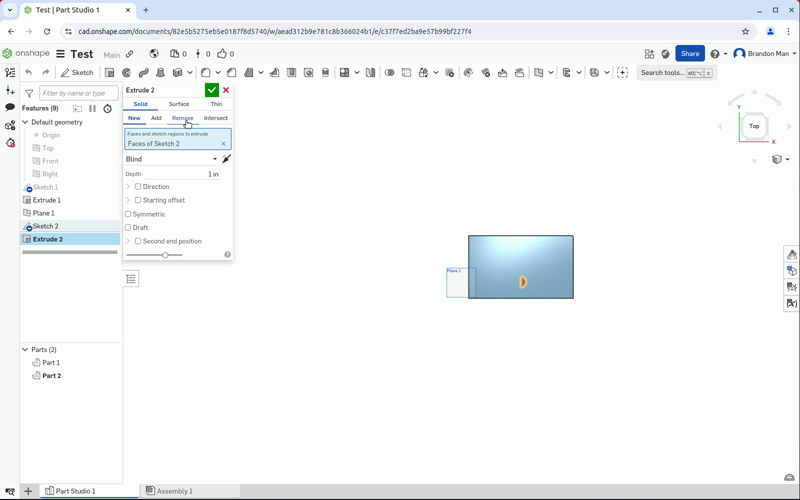
click(186, 120)
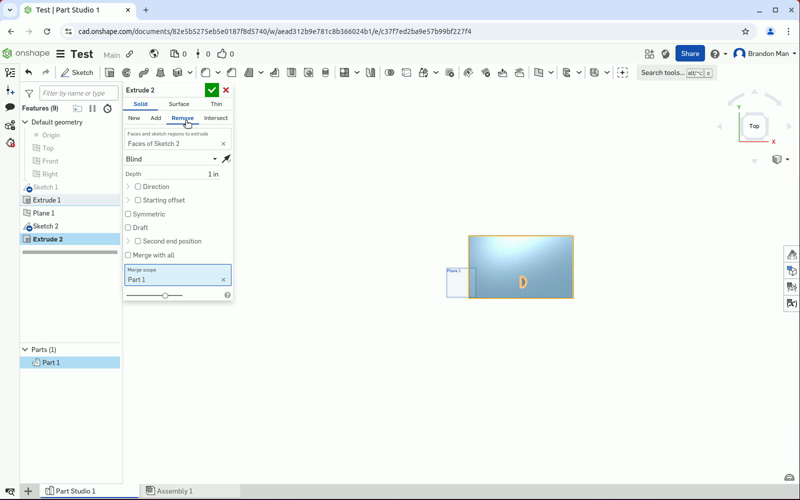
key(tab, 4)
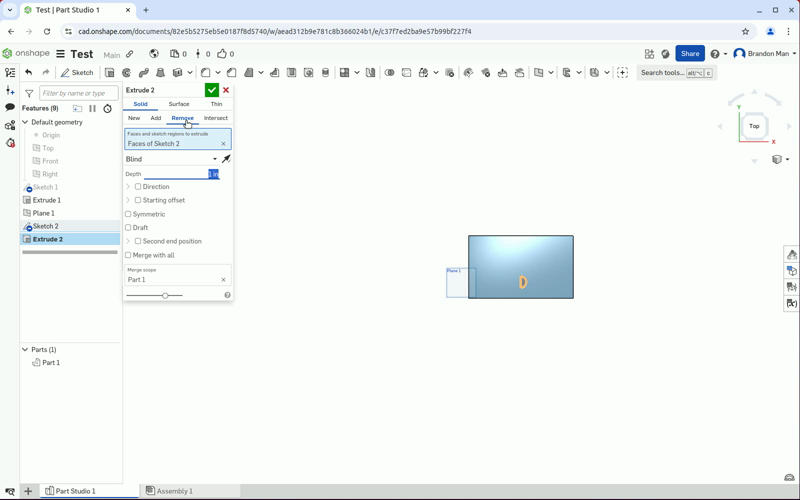
text(10.832)
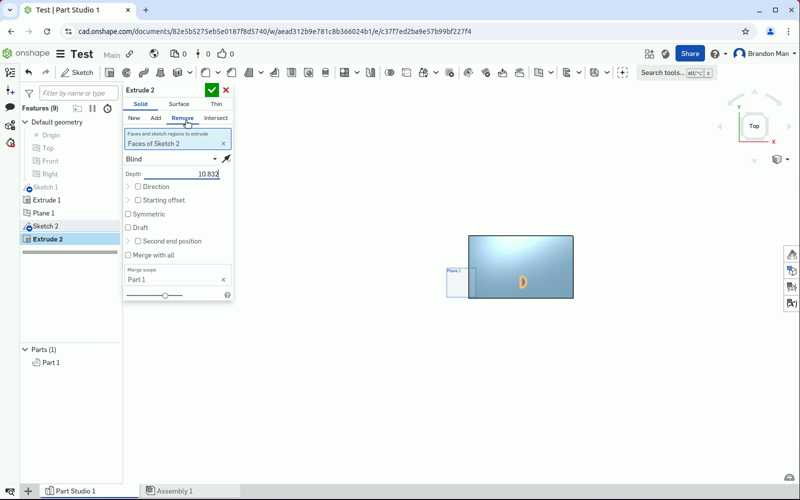
key(tab, 6)
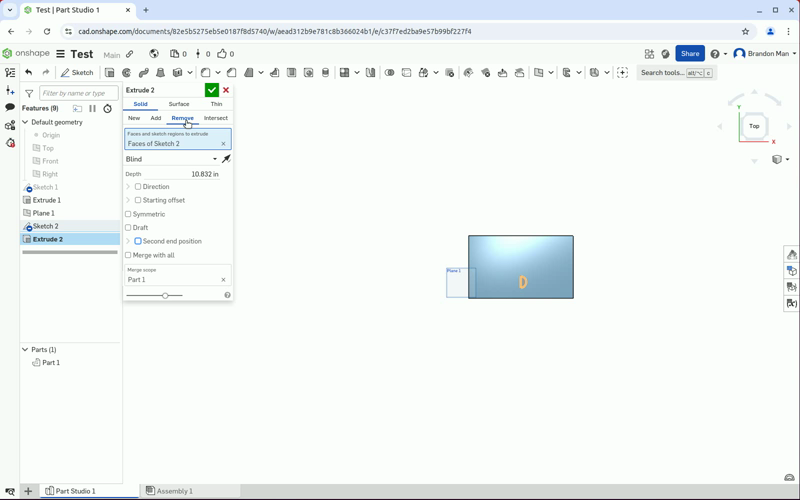
key(space)
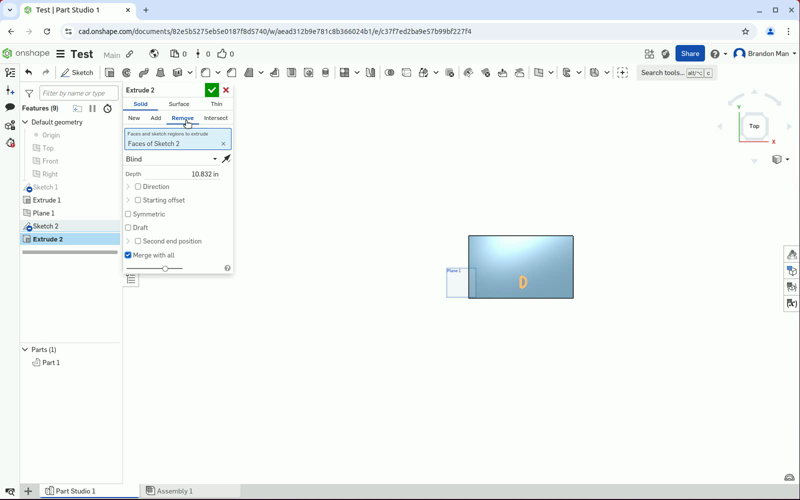
key(enter)
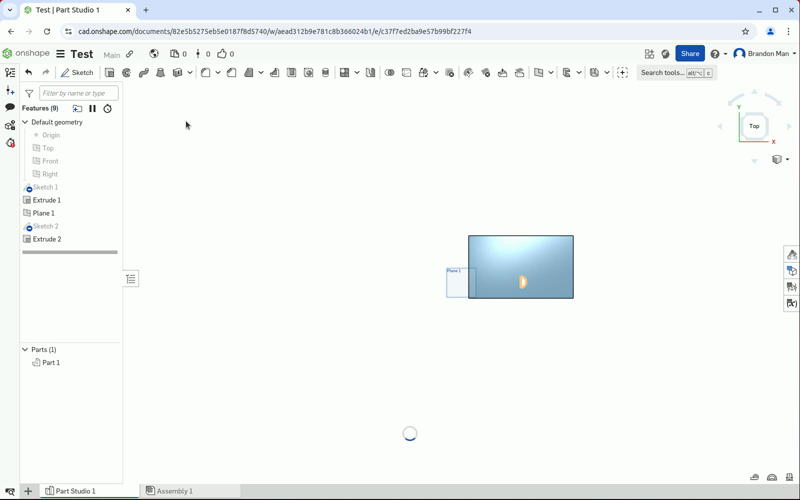
key(shift+h)
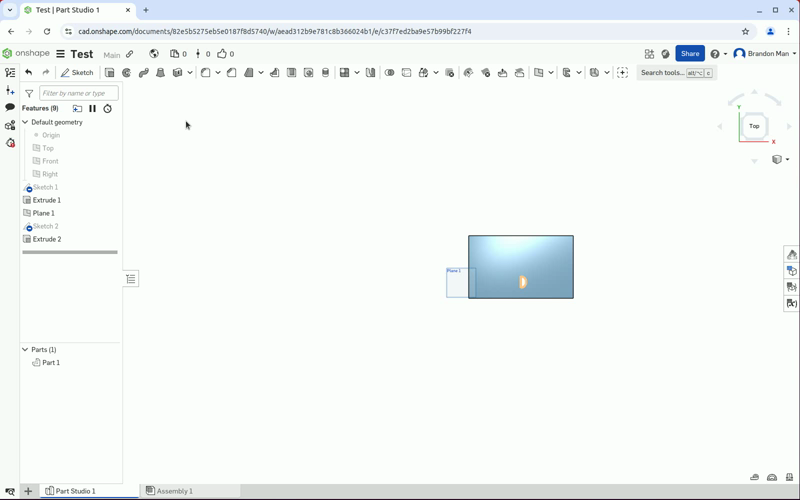
key(shift+h)
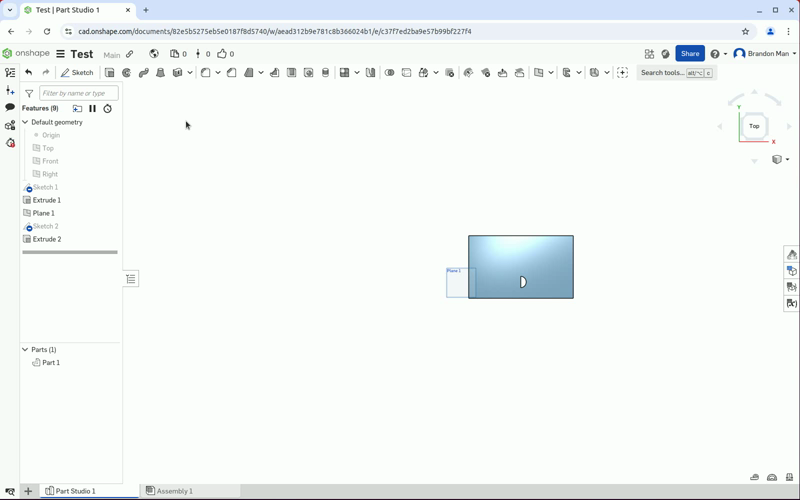
mouse_move(73, 189)
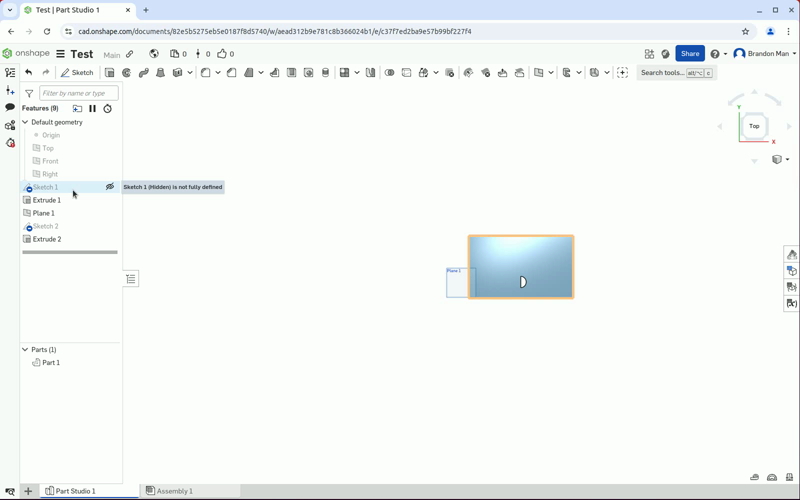
click(73, 189)
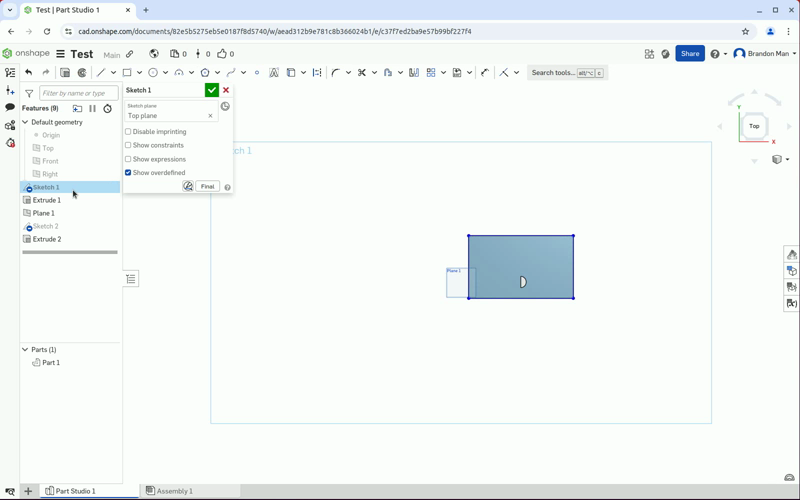
mouse_move(229, 92)
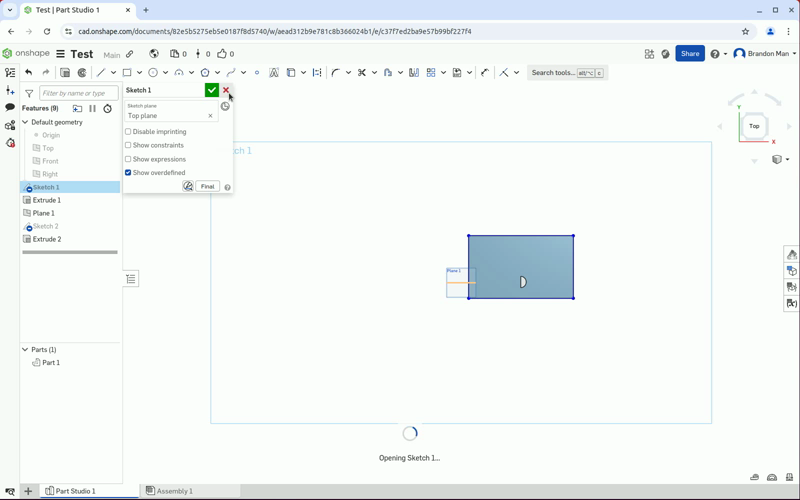
click(229, 92)
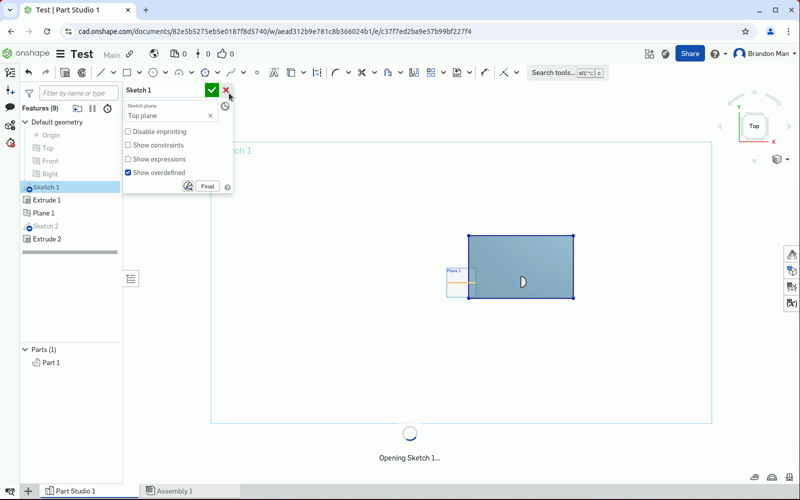
key(shift+s)
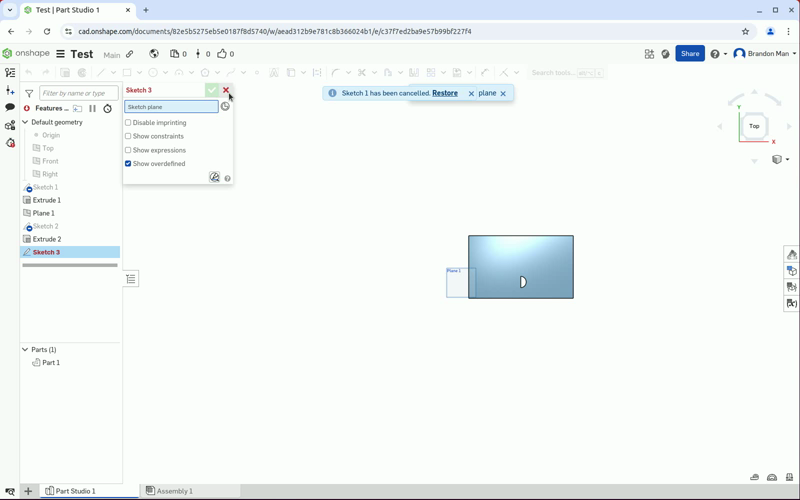
mouse_move(73, 215)
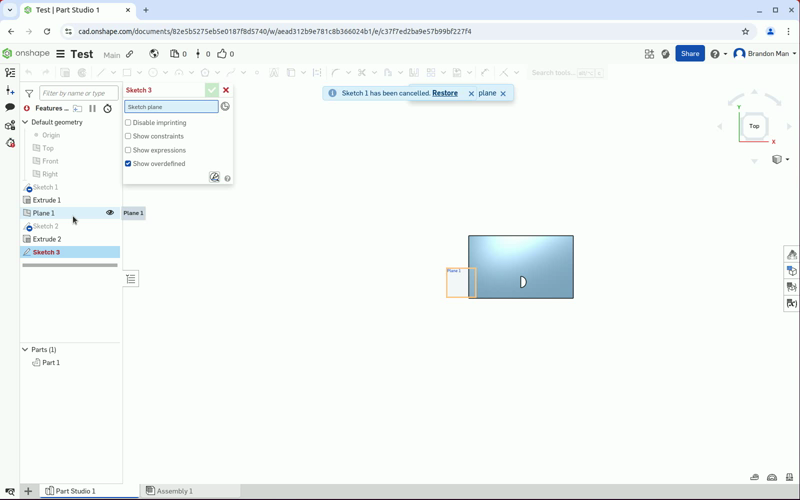
click(73, 215)
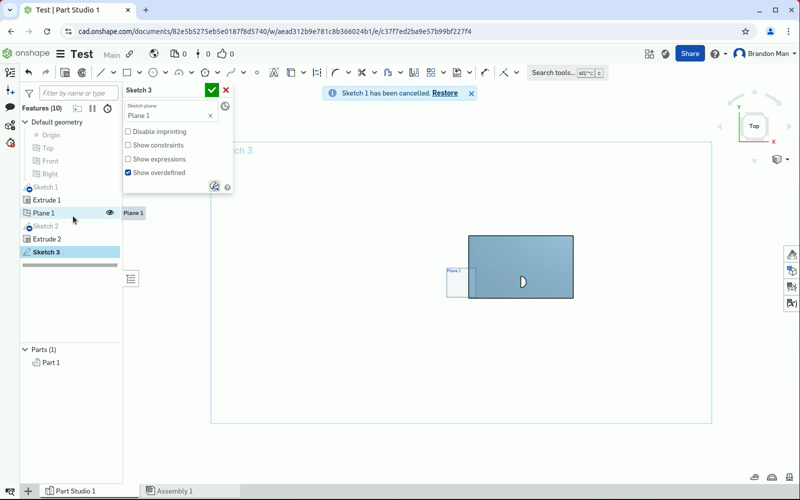
mouse_move(73, 352)
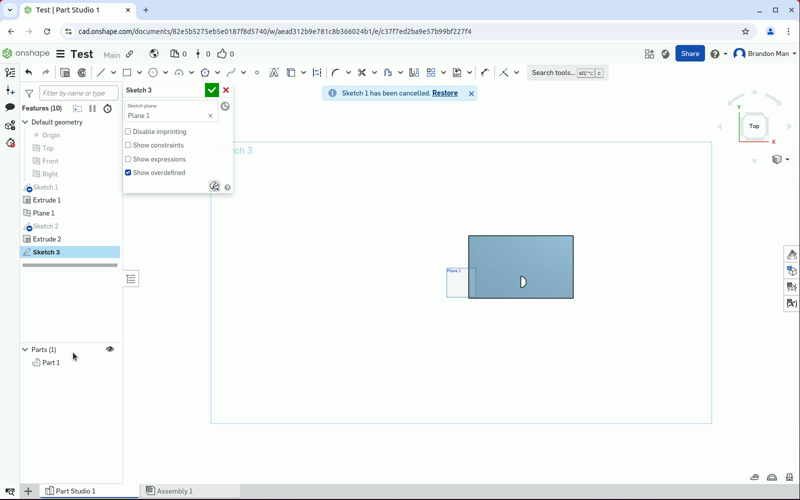
key(y)
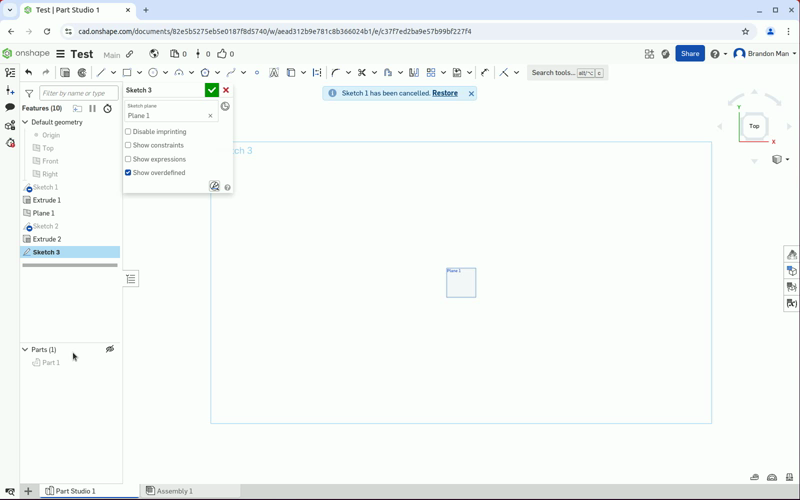
key(l)
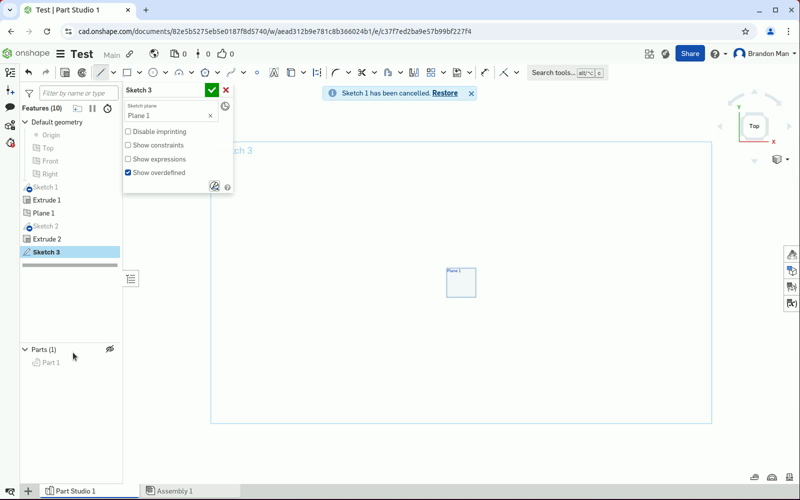
key_down(shift)
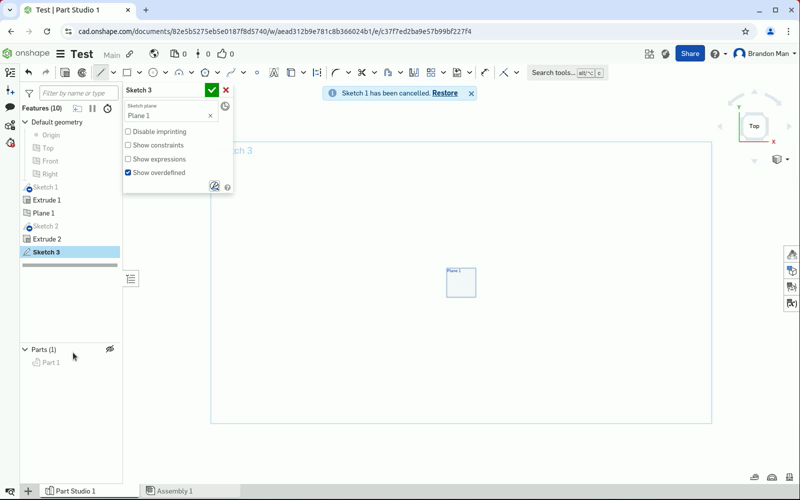
mouse_move(520, 287)
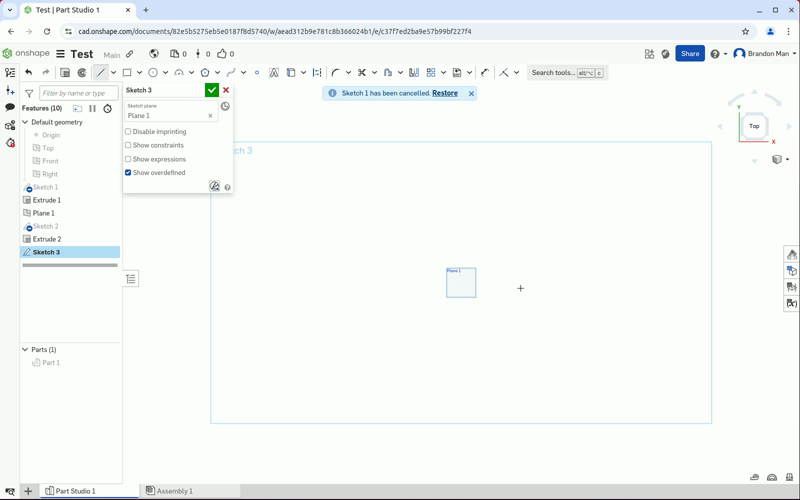
click(520, 287)
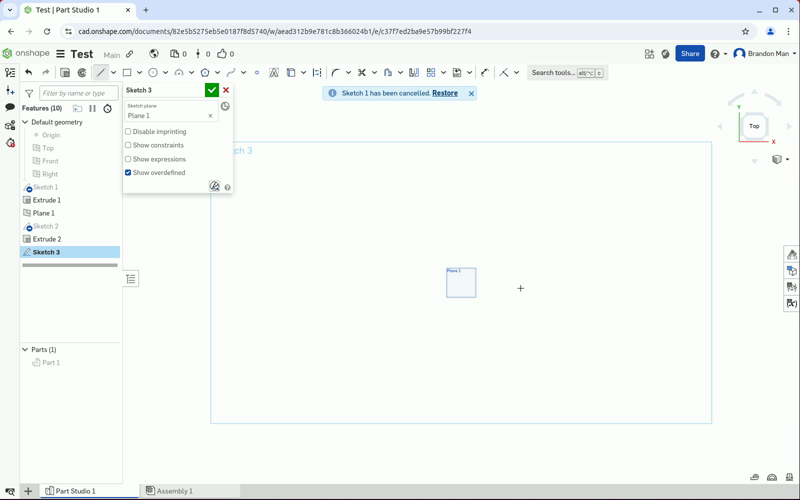
key_up(shift)
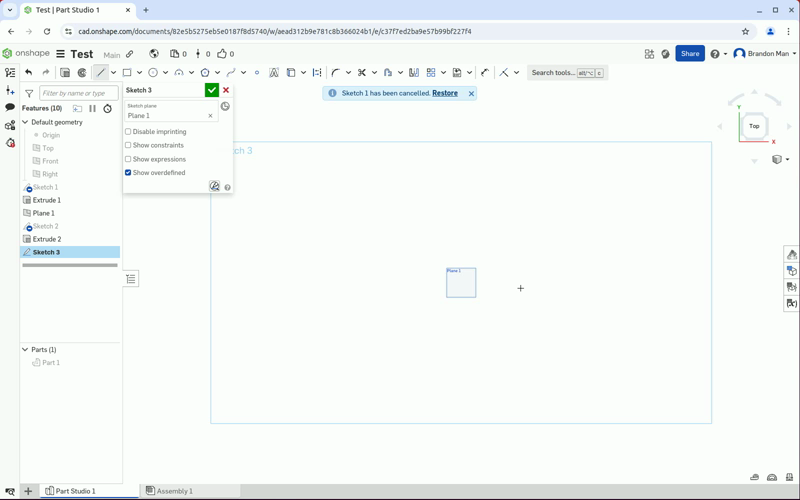
key_down(shift)
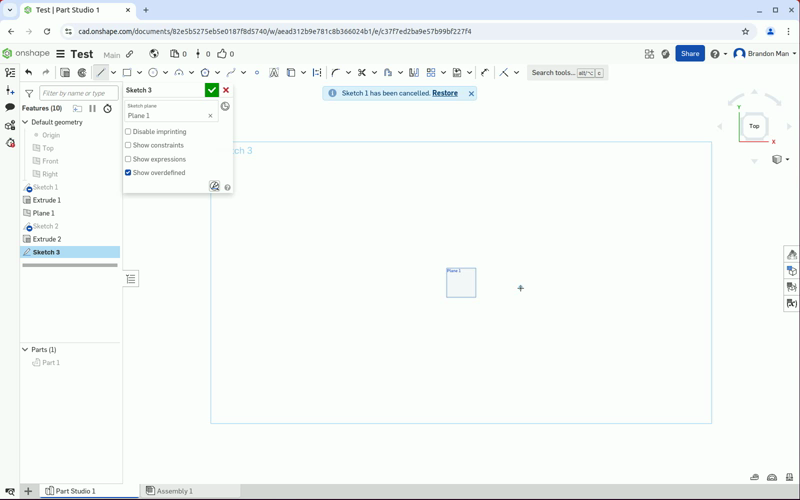
mouse_move(550, 287)
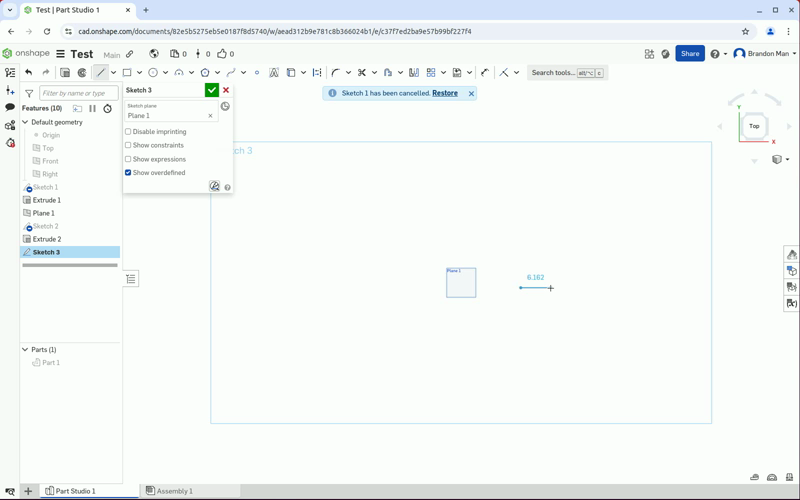
mouse_move(520, 276)
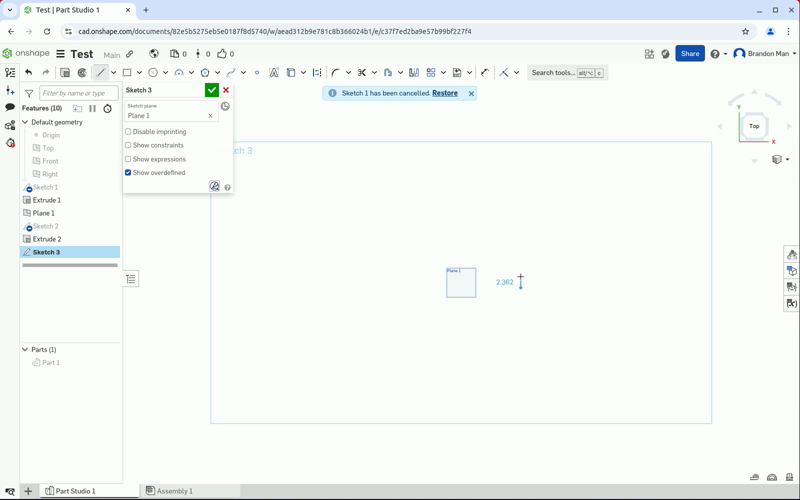
click(520, 276)
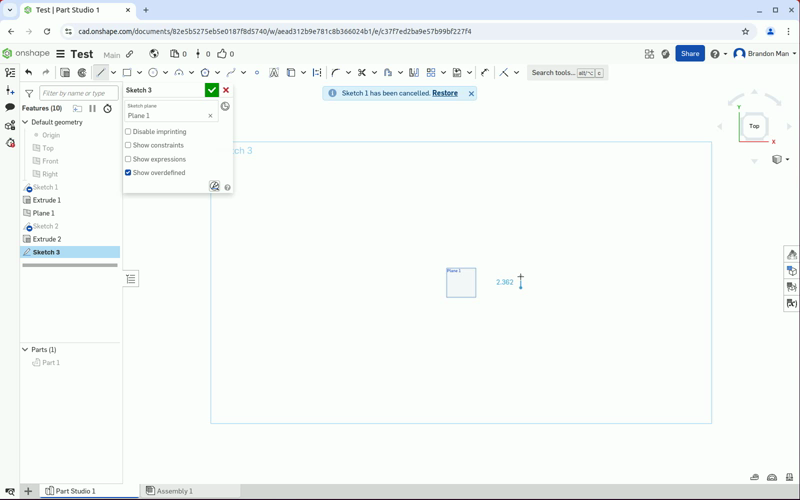
key_up(shift)
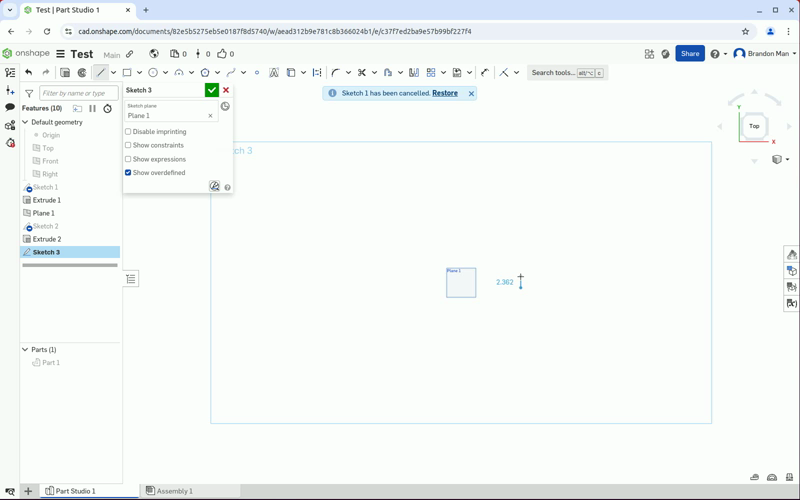
key(esc)
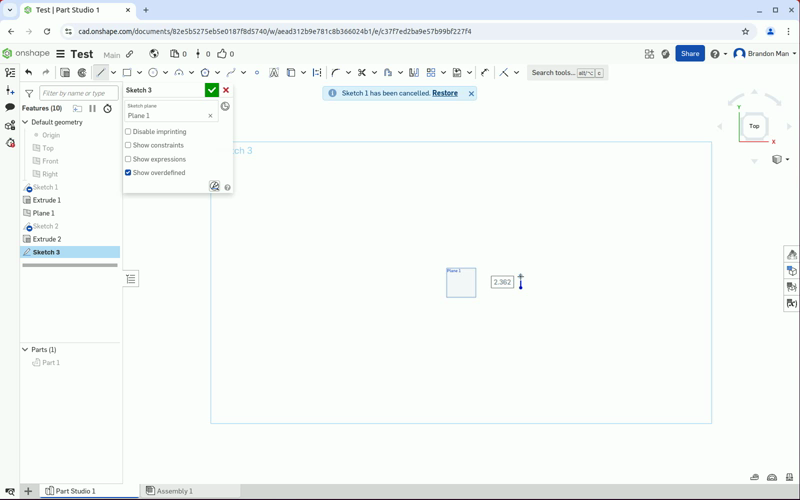
key(a)
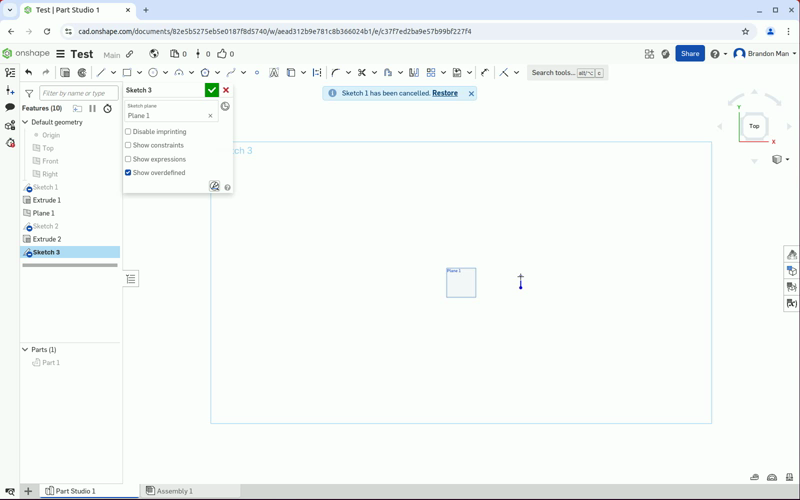
mouse_move(520, 276)
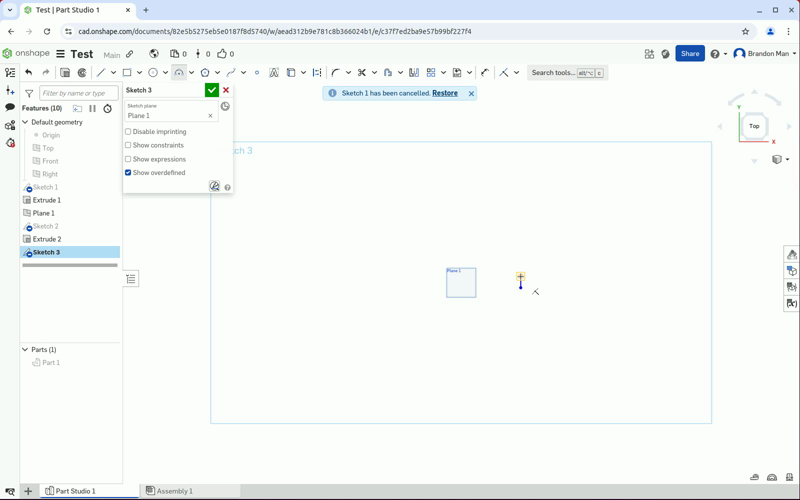
click(520, 276)
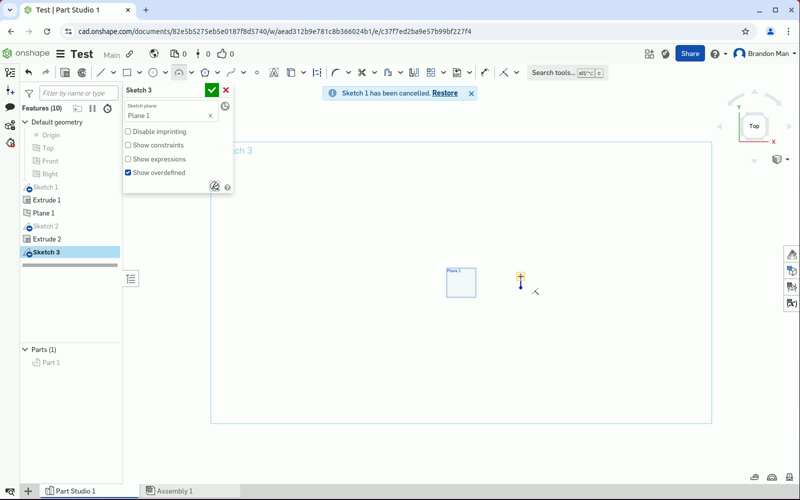
mouse_move(520, 287)
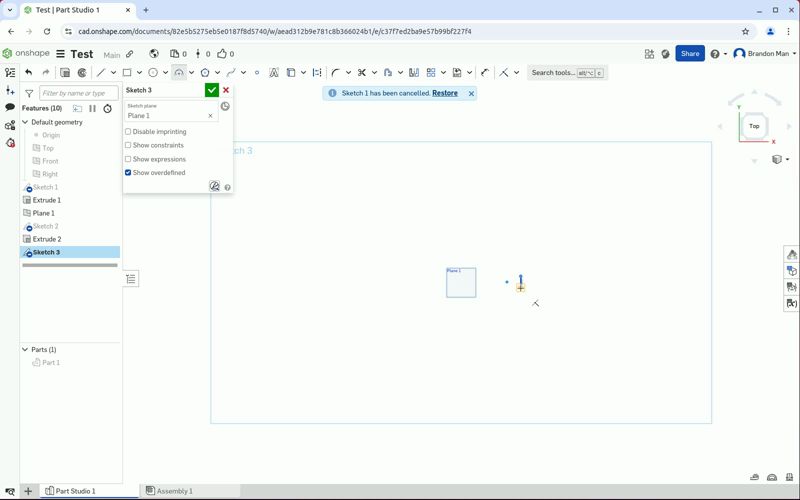
click(520, 287)
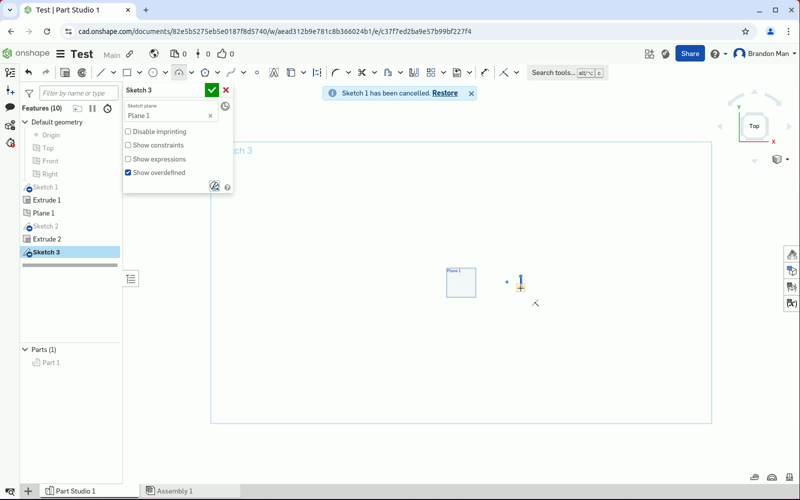
key_down(shift)
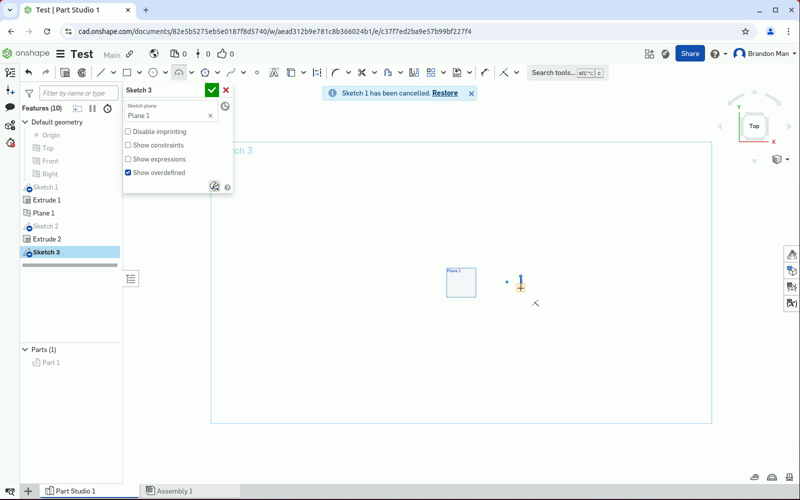
mouse_move(514, 281)
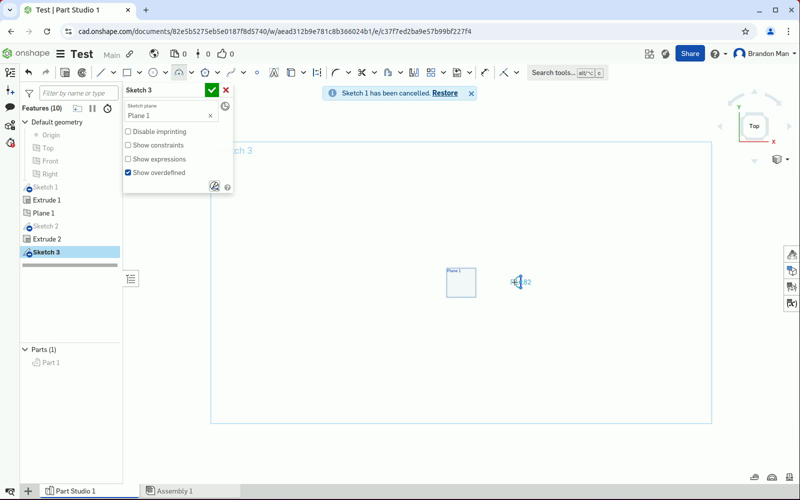
click(514, 281)
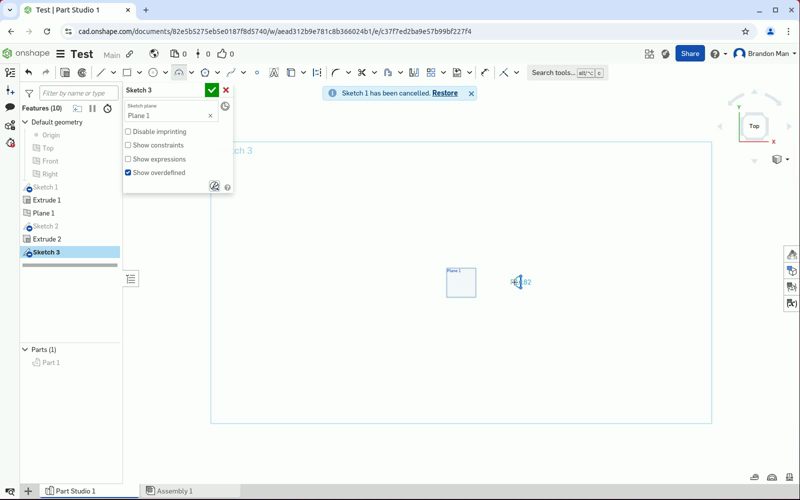
key_up(shift)
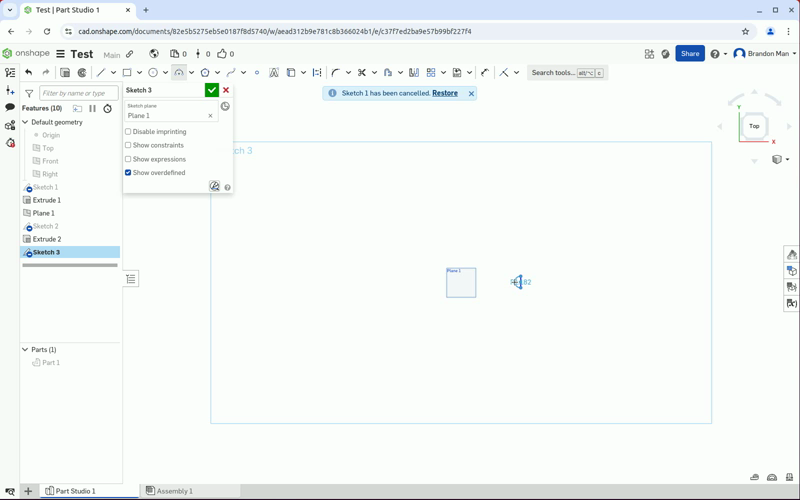
key(esc)
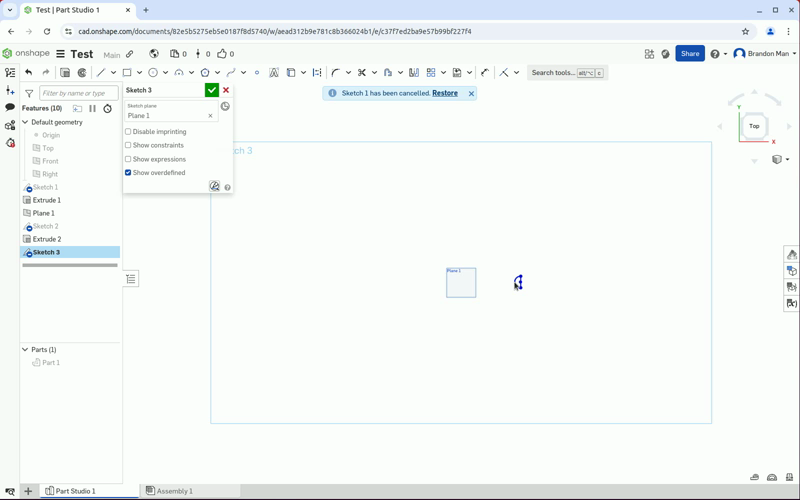
mouse_move(516, 283)
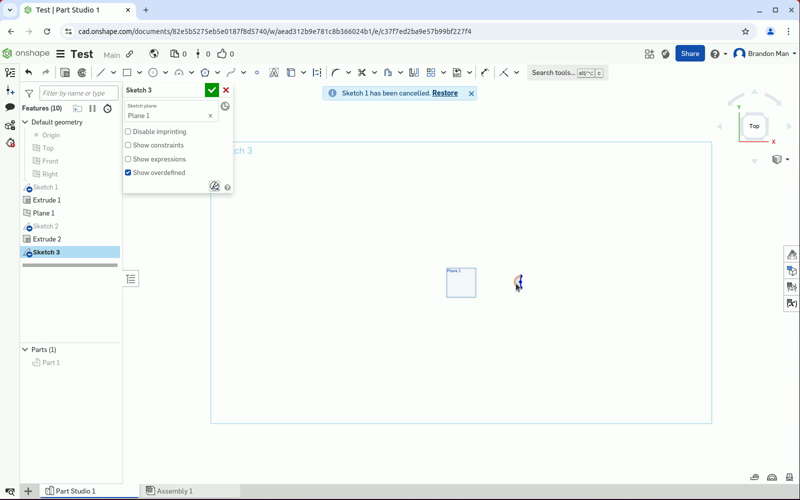
scroll(6)
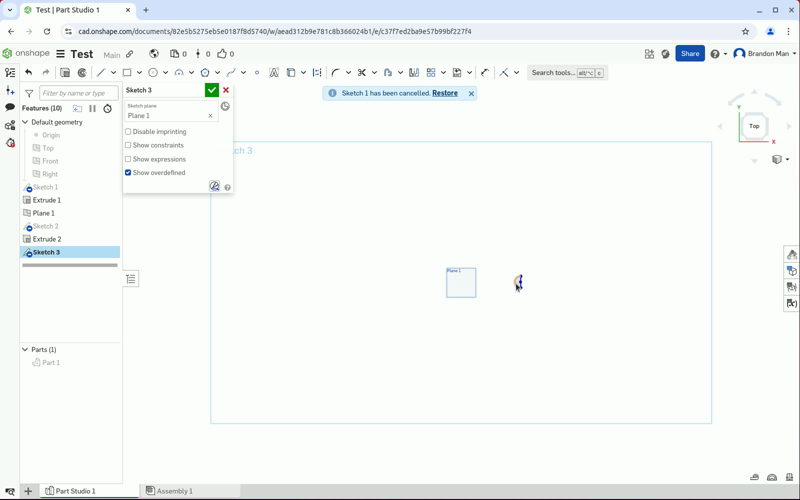
scroll(6)
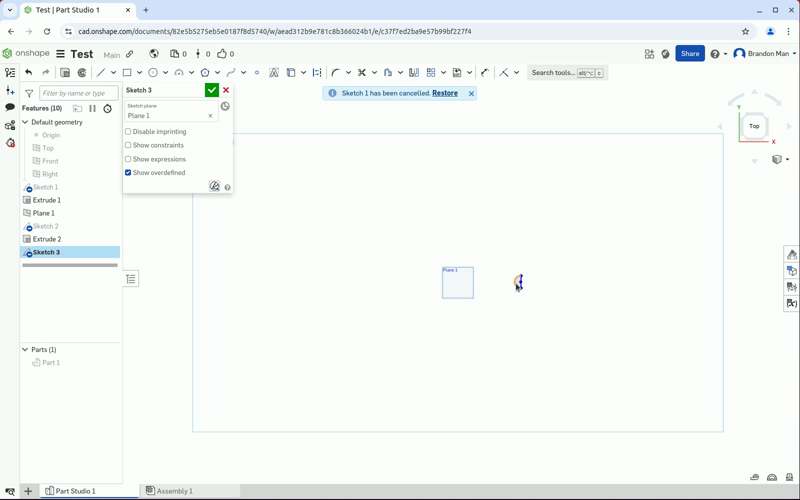
scroll(6)
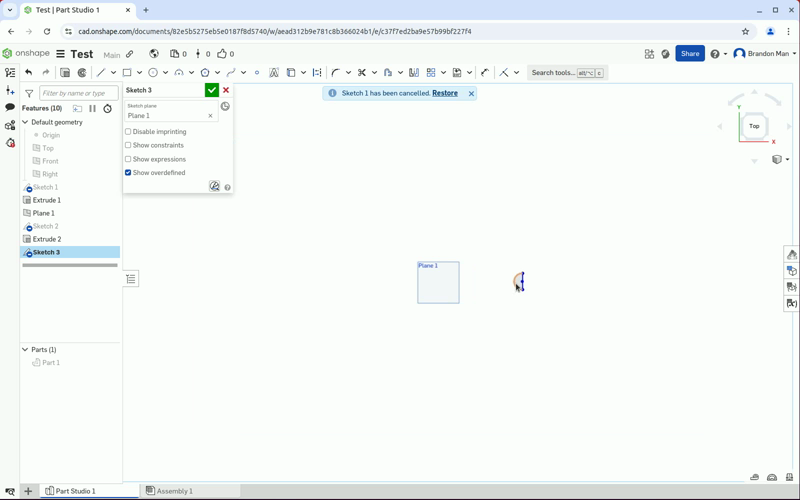
scroll(6)
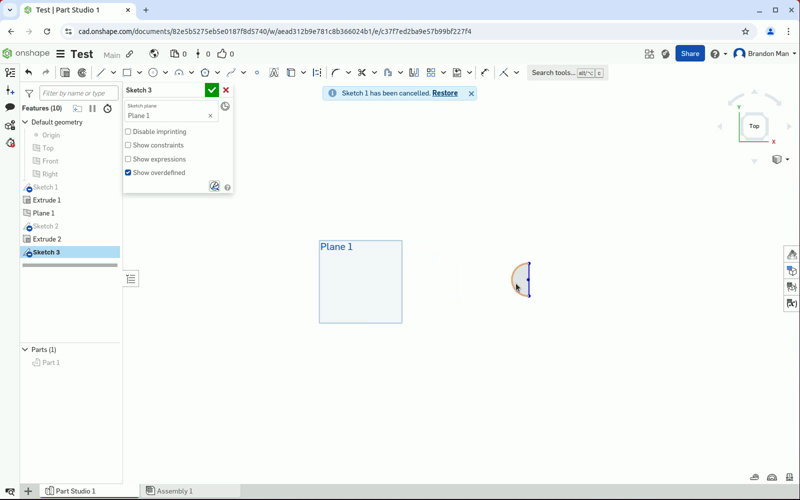
scroll(6)
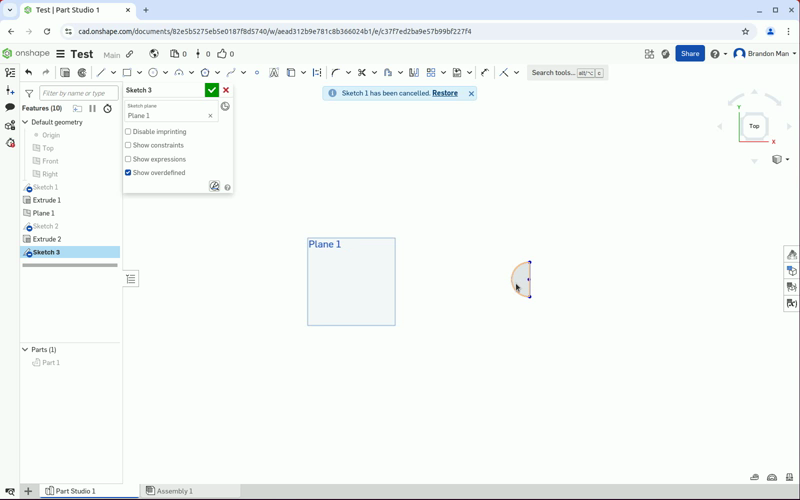
scroll(6)
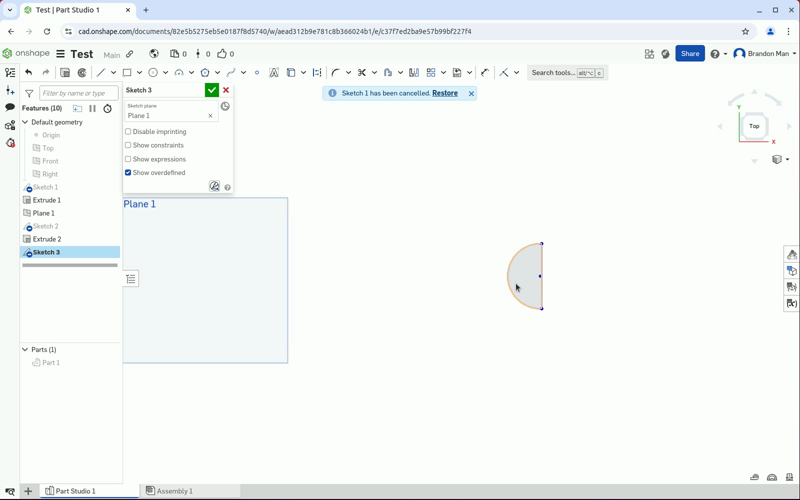
scroll(6)
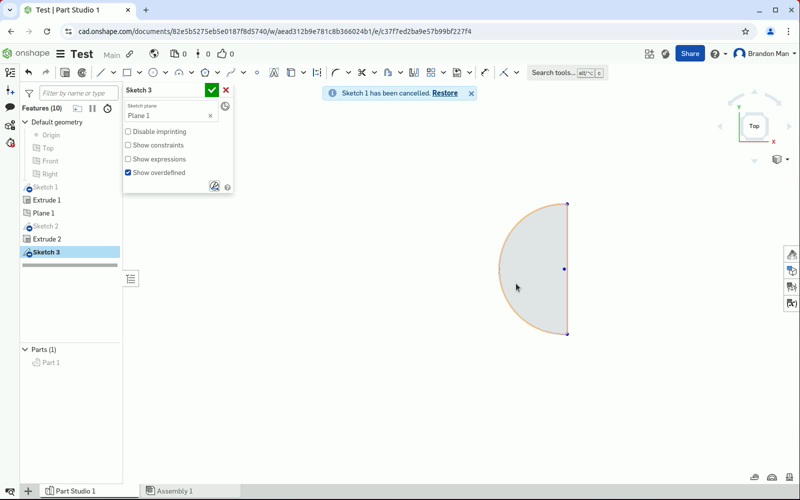
click(516, 283)
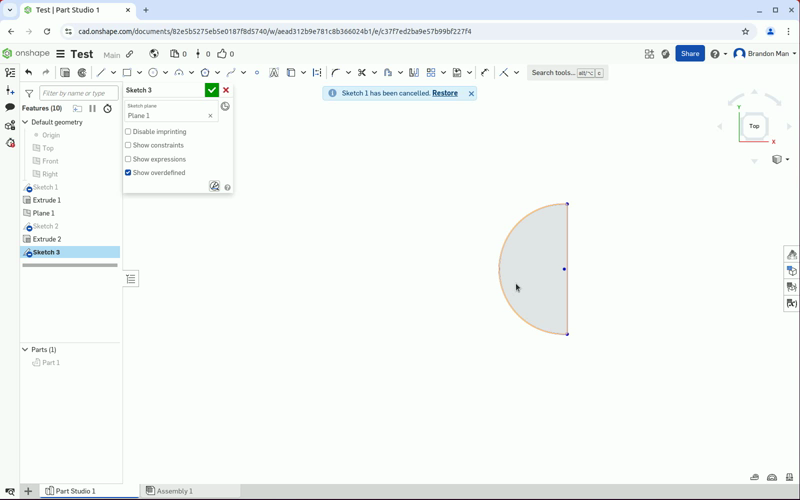
scroll(-6)
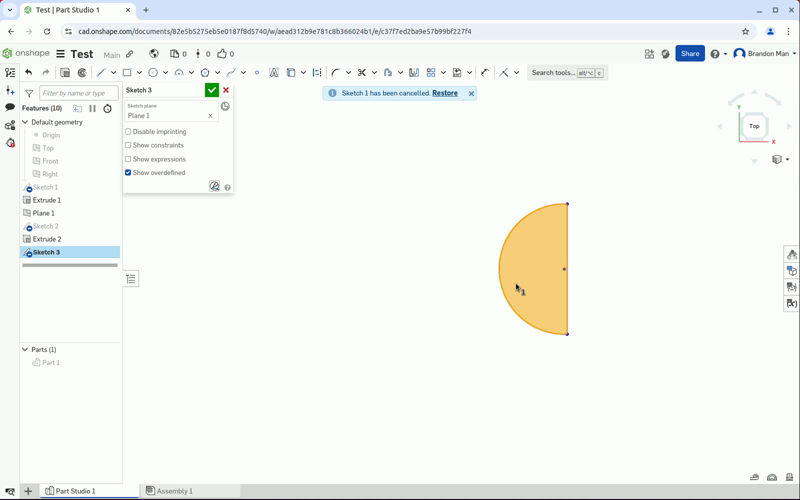
scroll(-6)
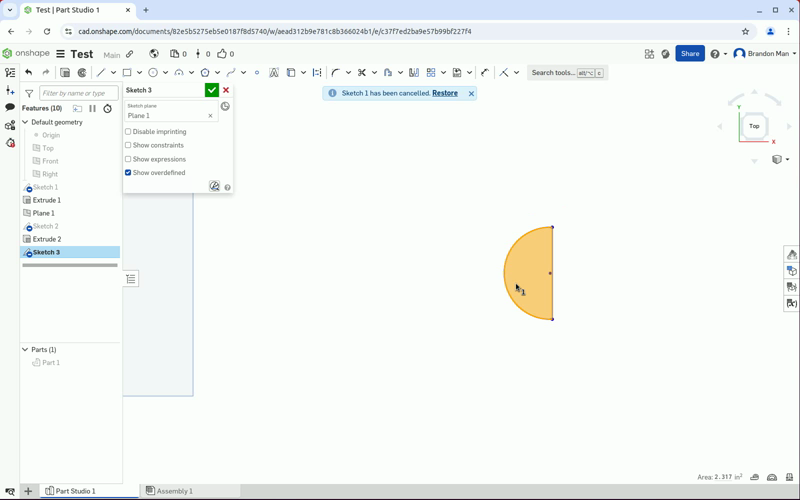
scroll(-6)
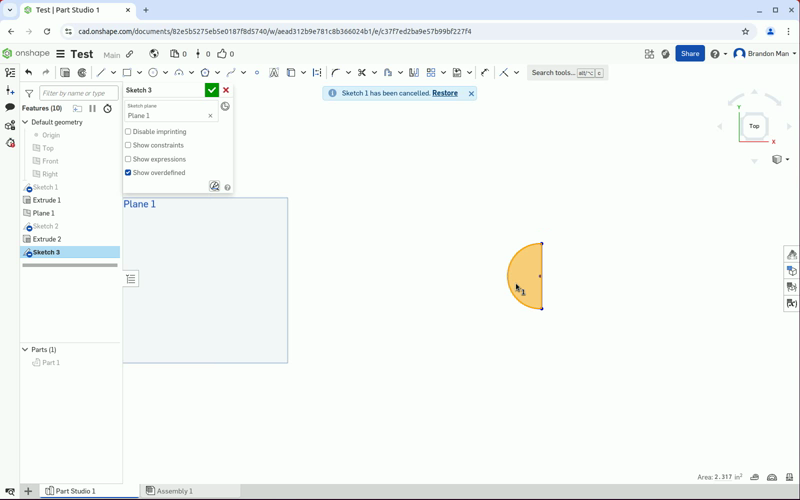
scroll(-6)
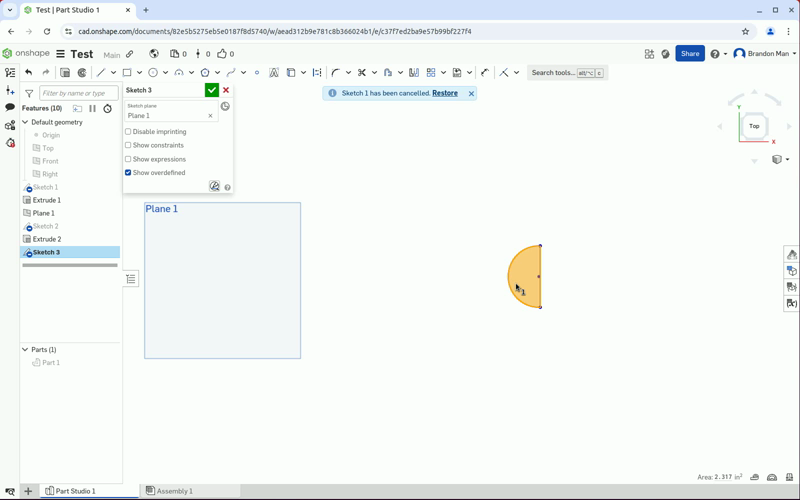
scroll(-6)
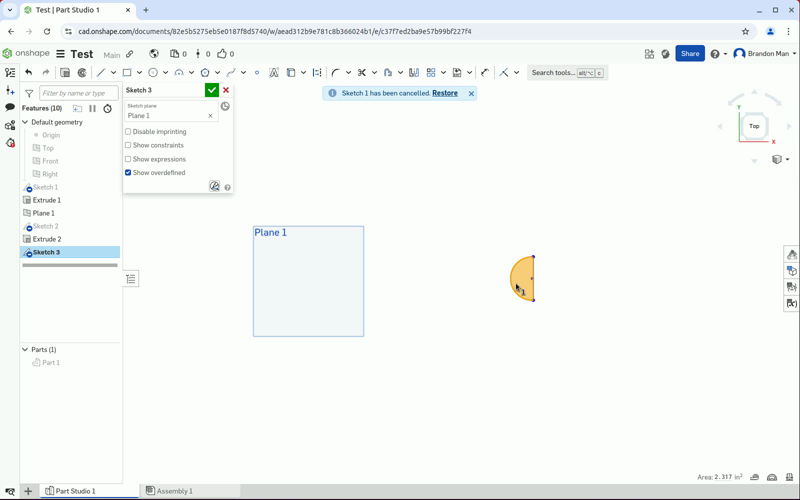
scroll(-6)
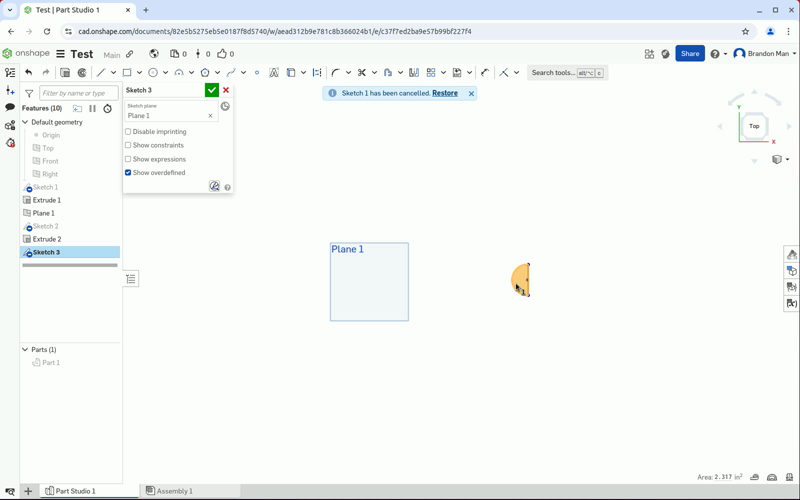
scroll(-6)
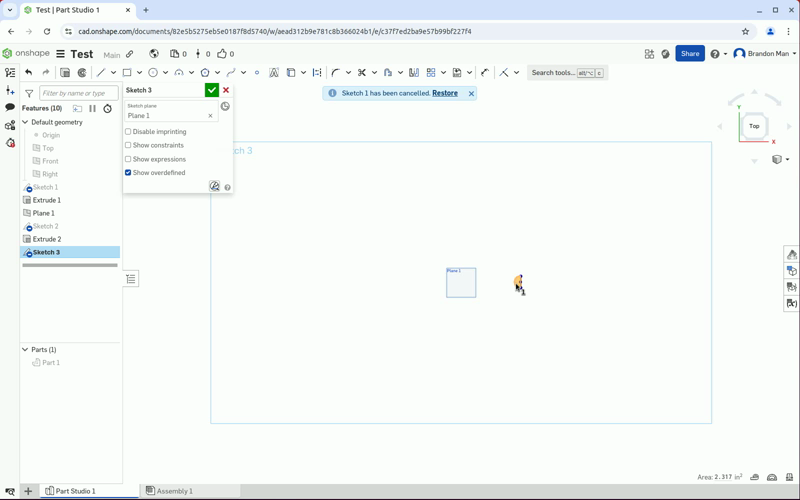
mouse_move(73, 352)
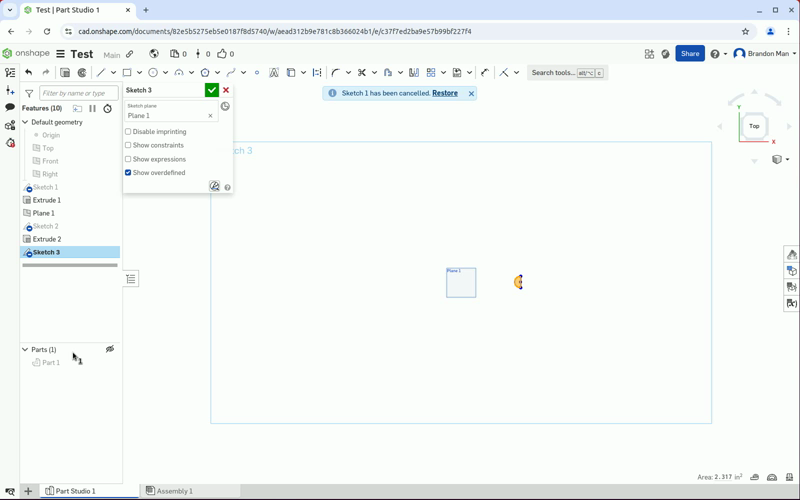
key(shift+y)
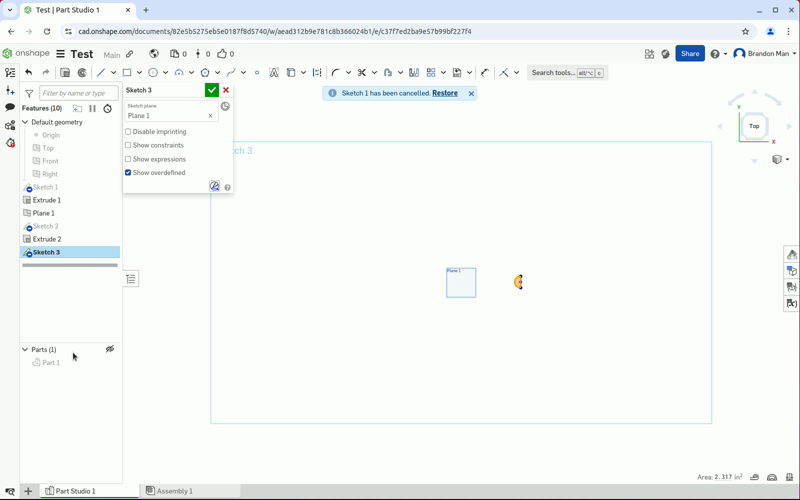
key(shift+e)
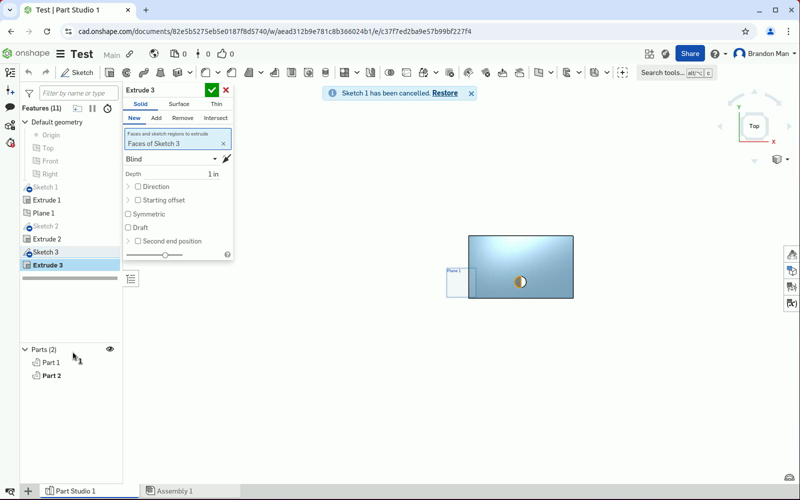
mouse_move(143, 106)
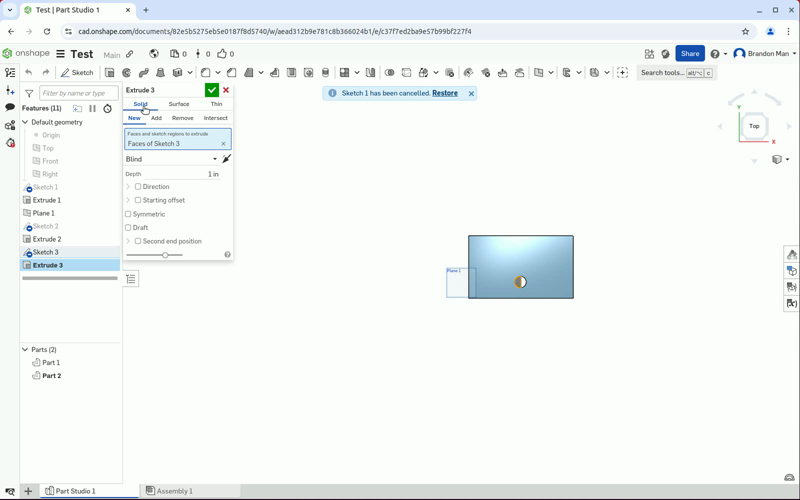
click(143, 106)
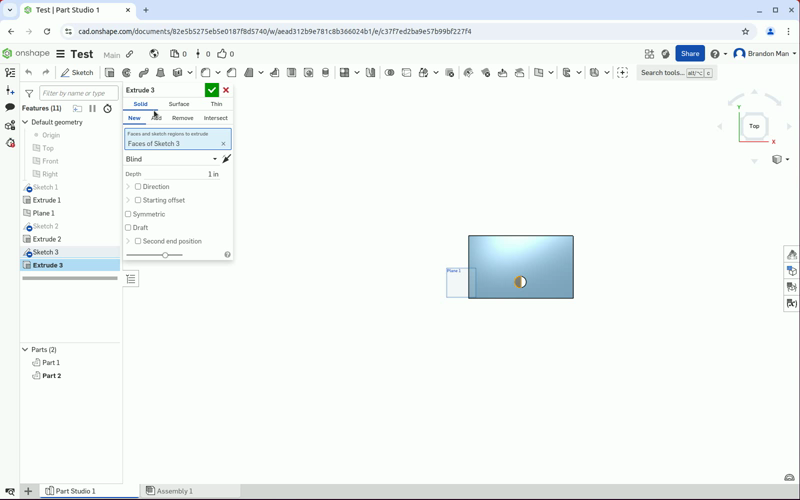
mouse_move(186, 120)
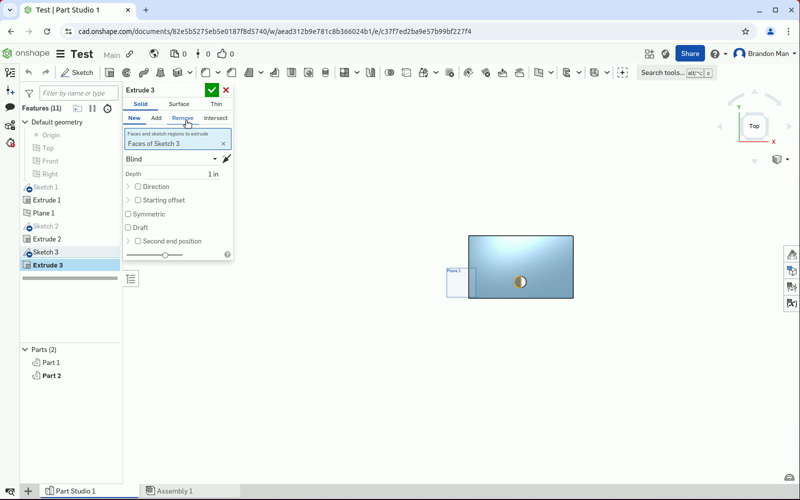
click(186, 120)
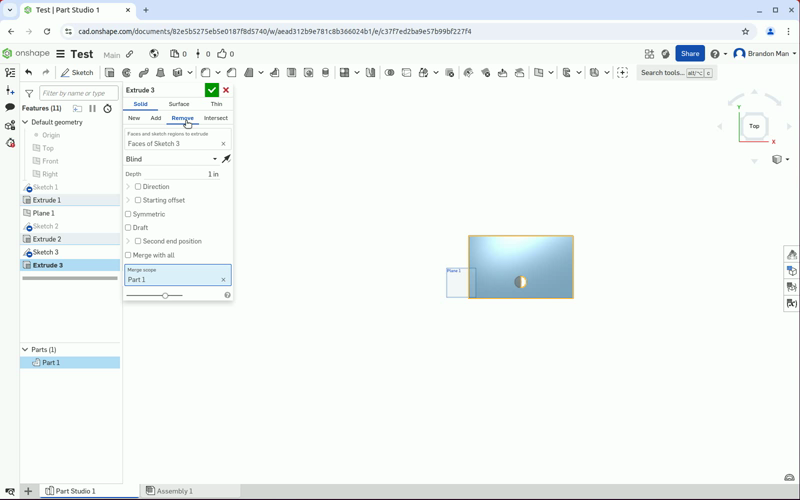
key(tab, 4)
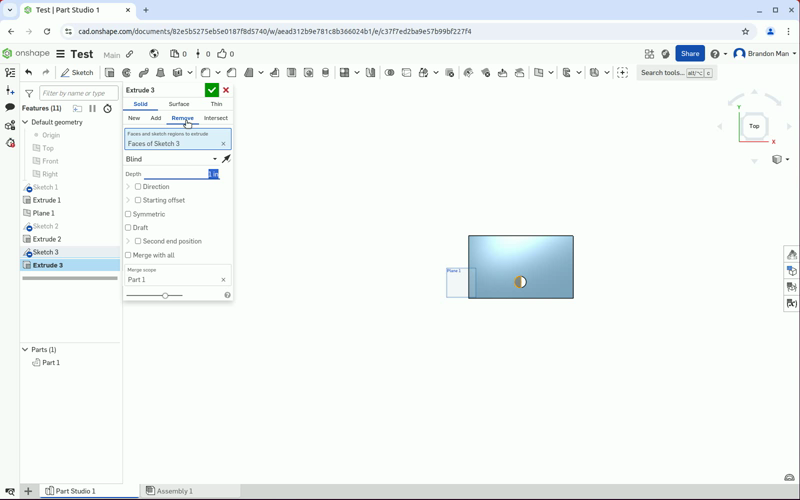
text(10.832)
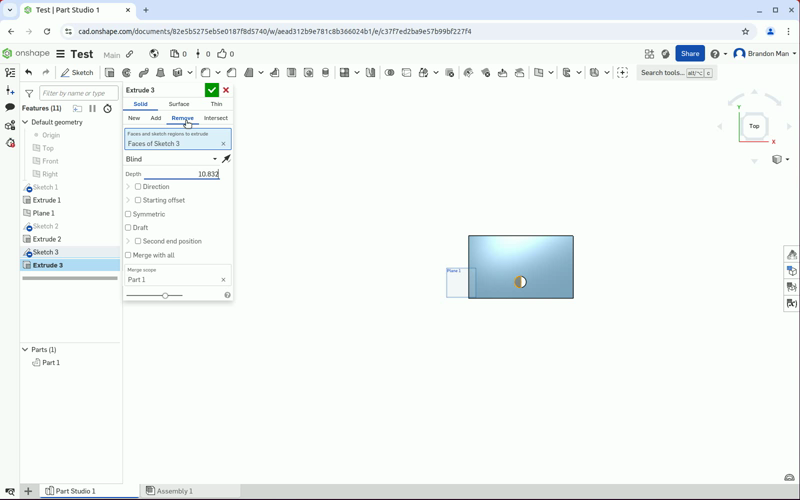
key(tab, 6)
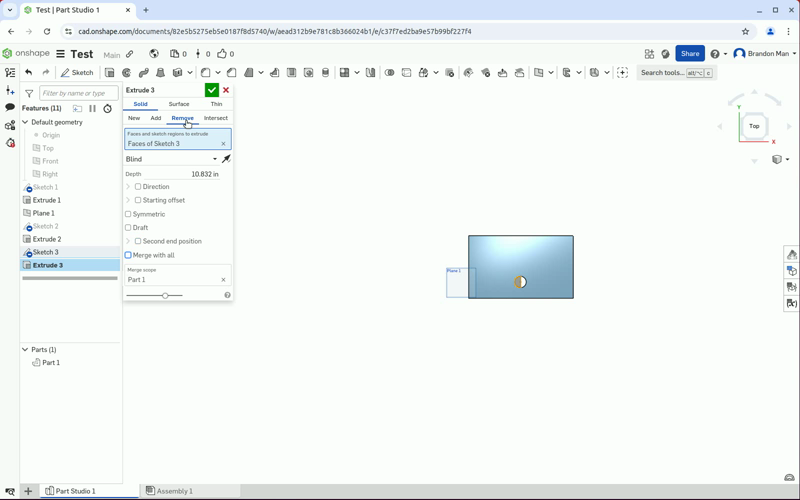
key(space)
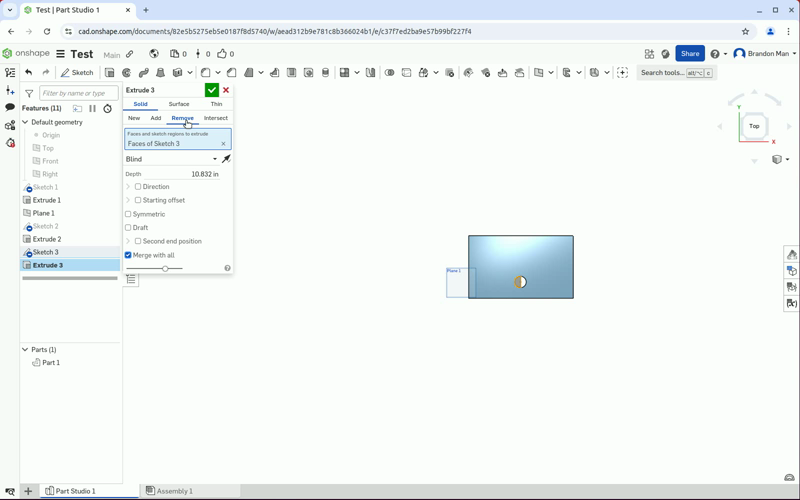
key(enter)
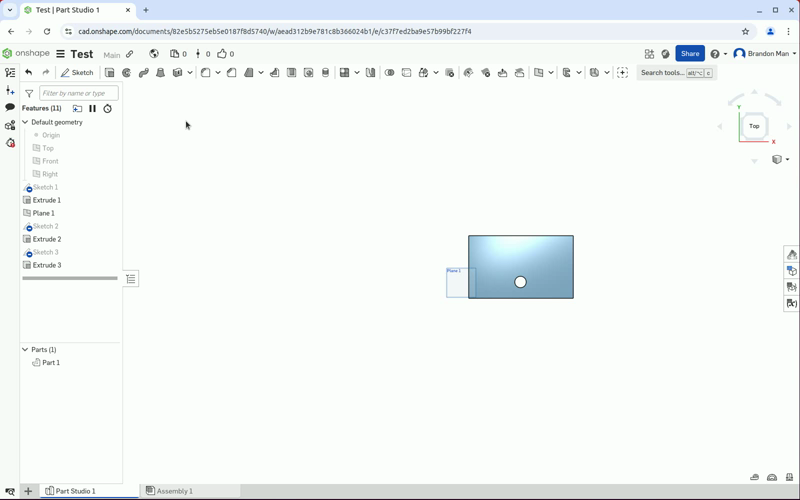
key(shift+h)
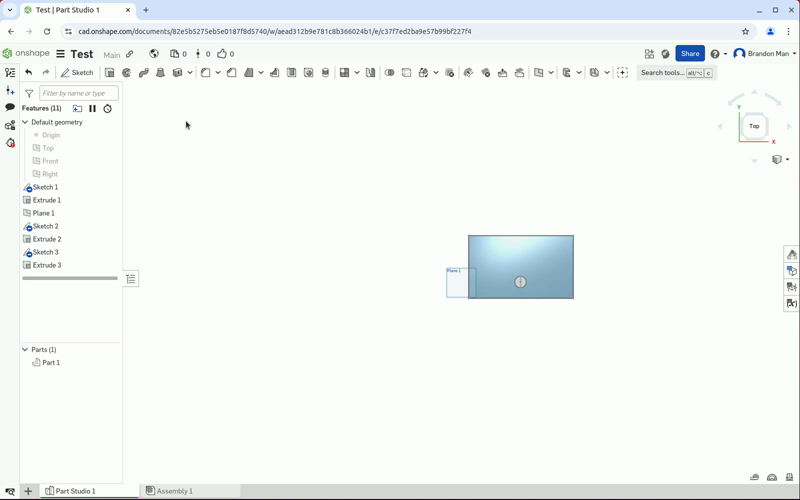
key(shift+h)
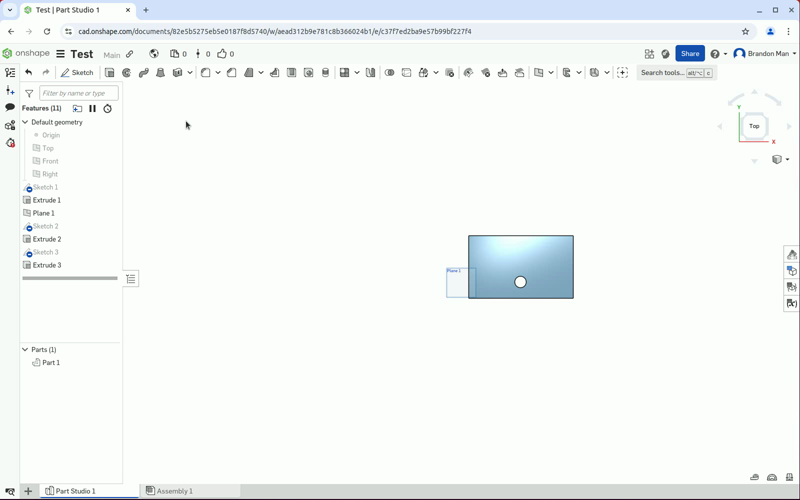
mouse_move(73, 189)
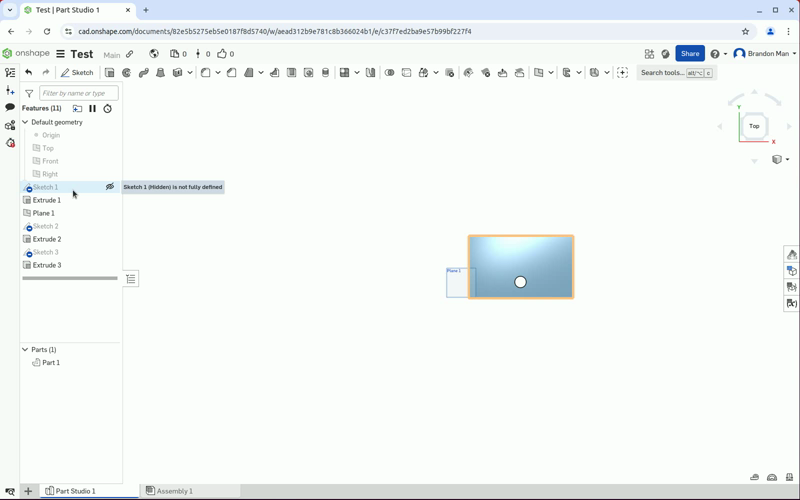
click(73, 189)
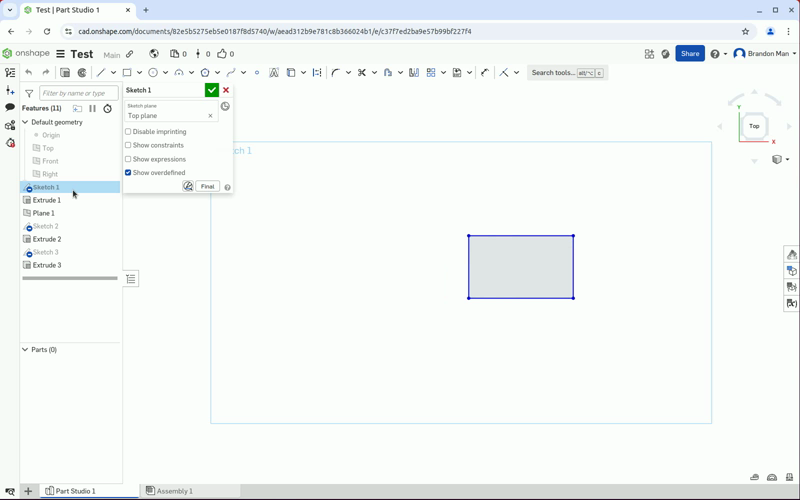
mouse_move(229, 92)
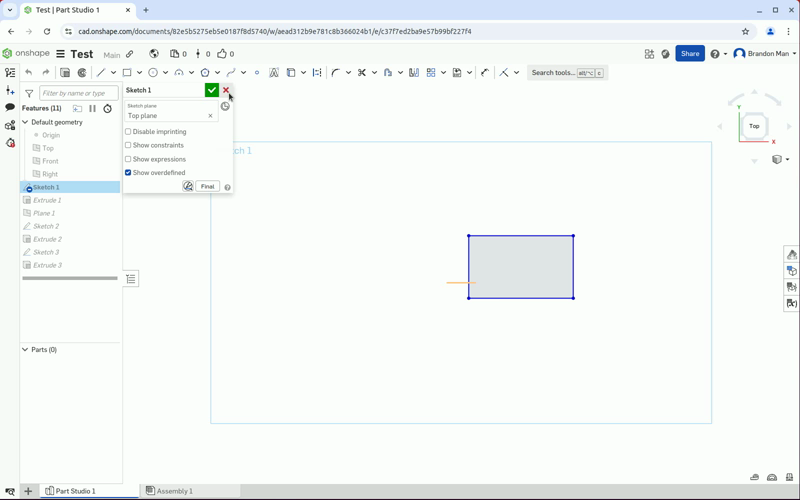
click(229, 92)
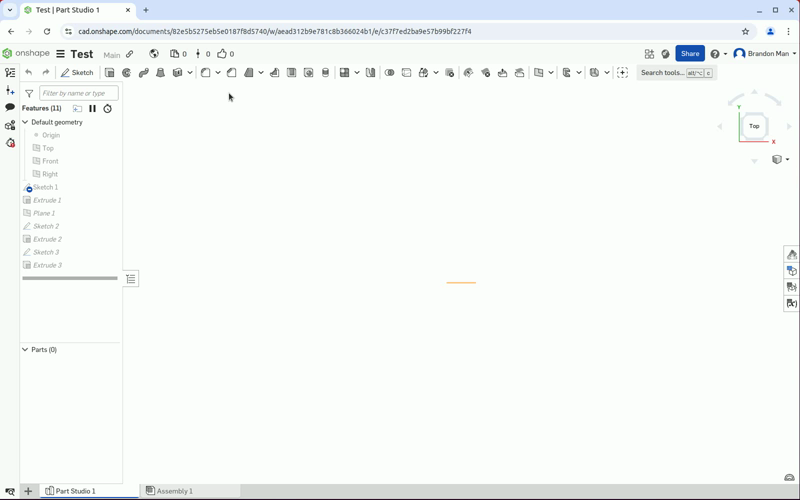
mouse_move(73, 352)
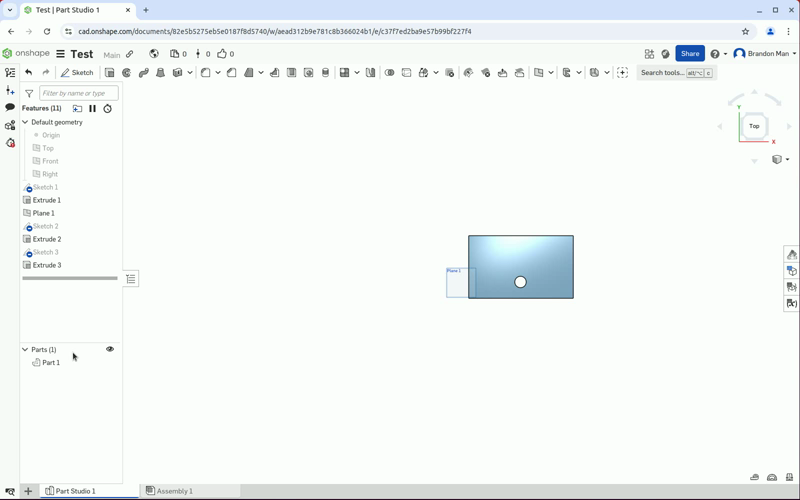
key(y)
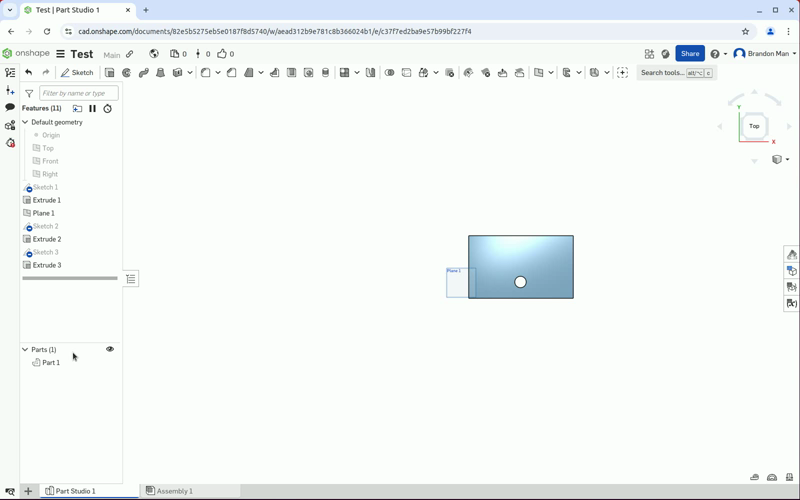
key(shift+p)
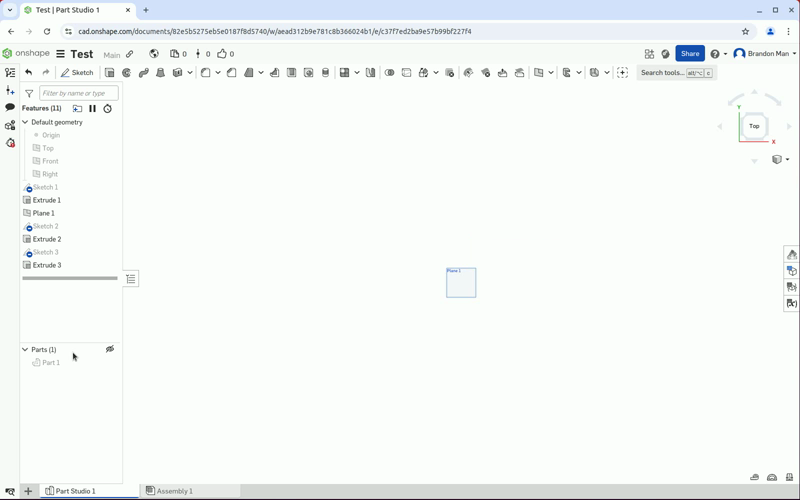
key(space)
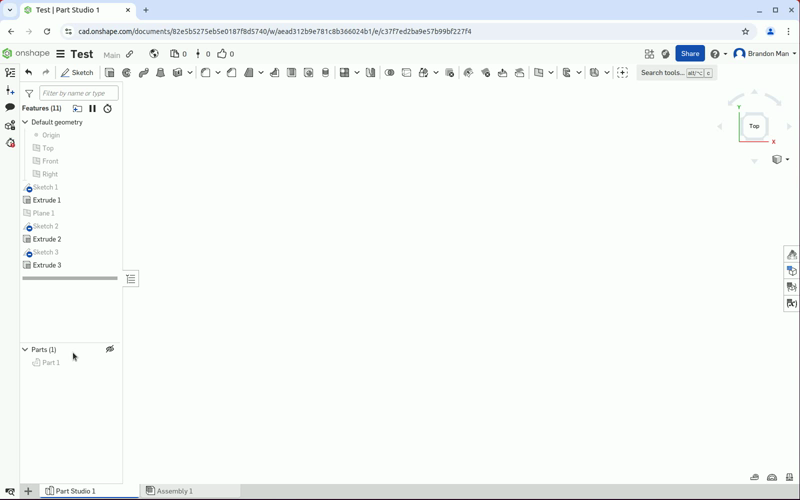
key_down(shift)
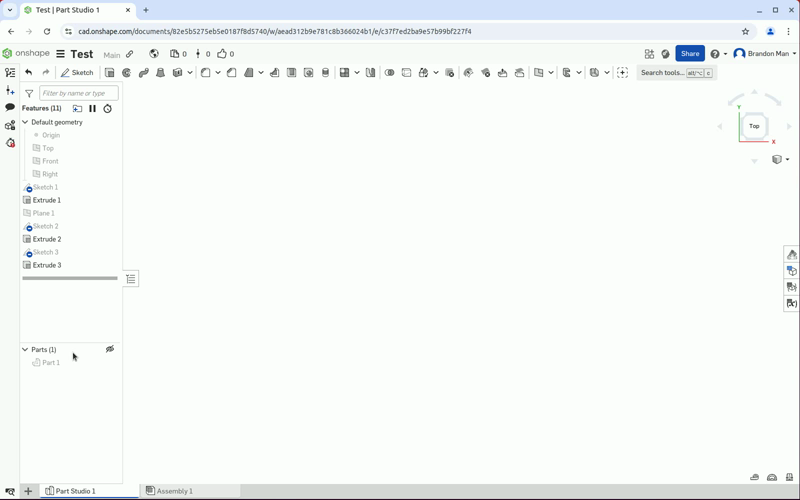
key(up)
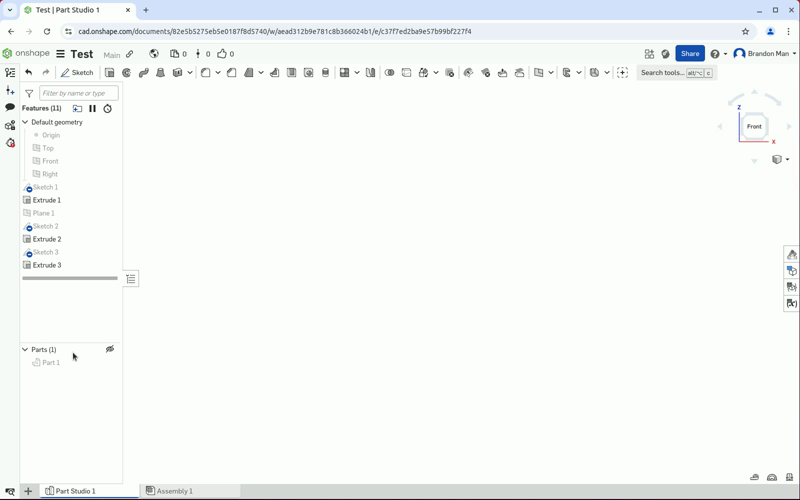
key_up(shift)
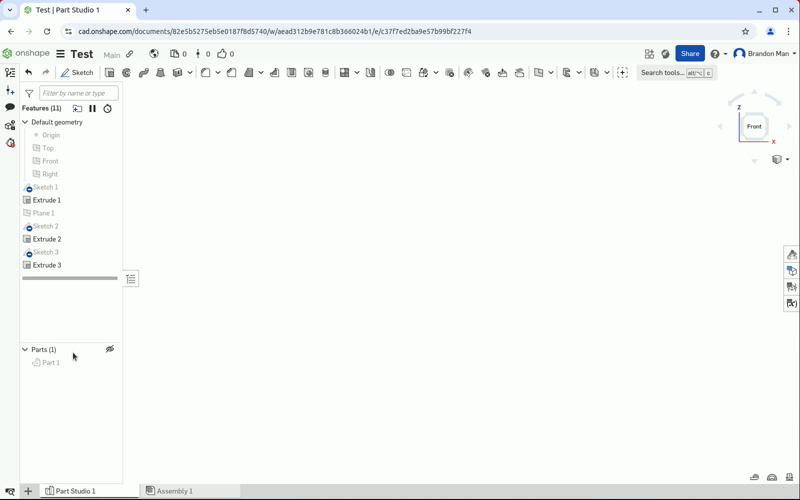
key(space)
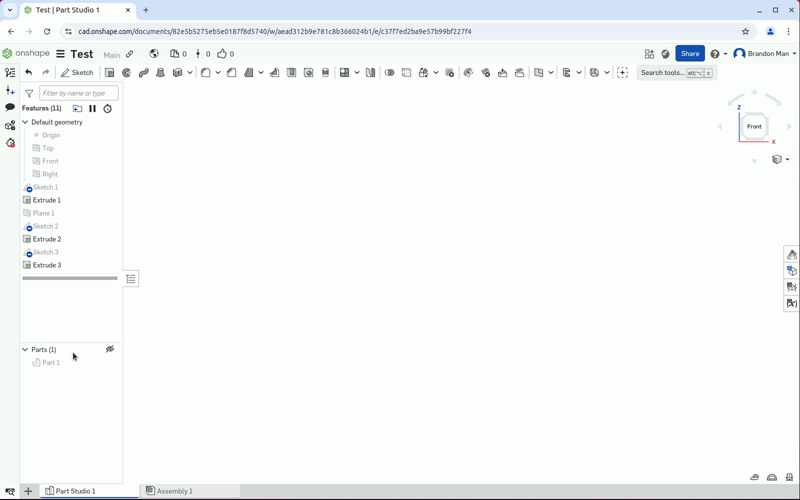
key_down(shift)
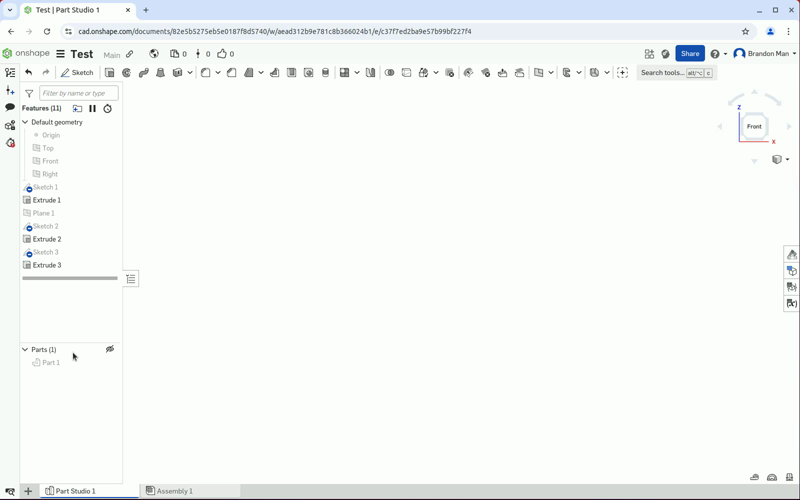
key(left)
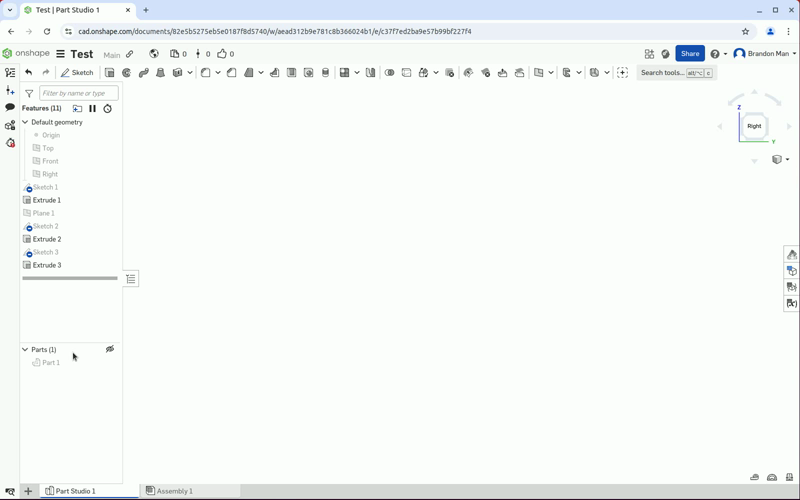
key_up(shift)
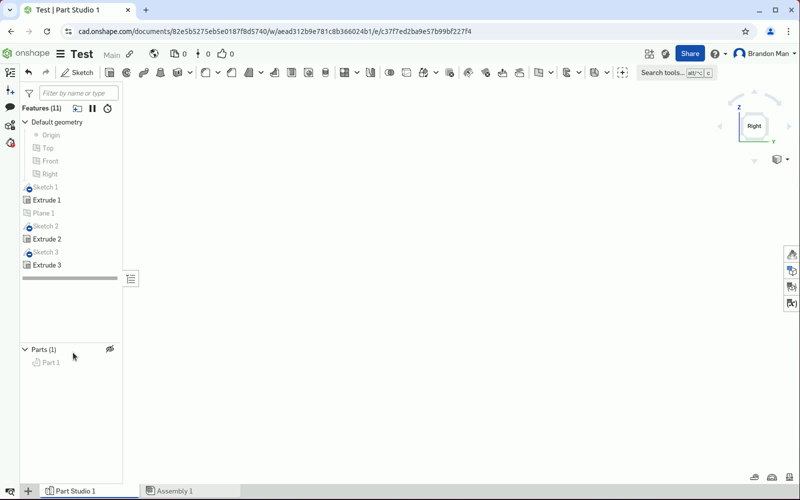
mouse_move(73, 352)
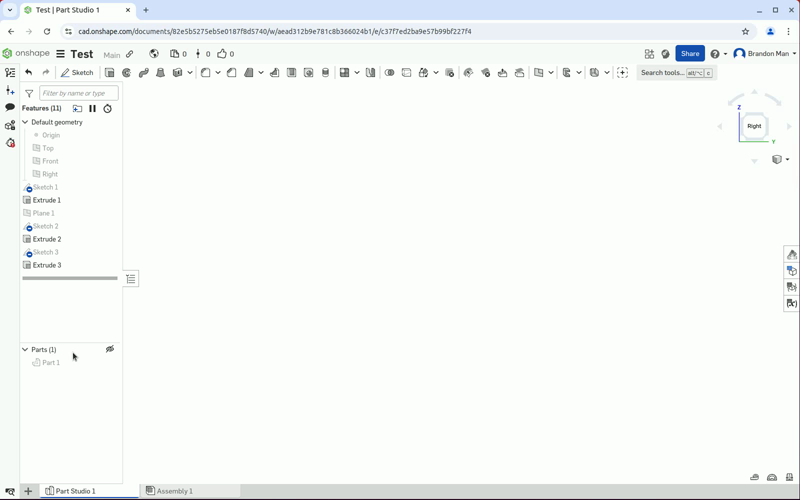
key(shift+y)
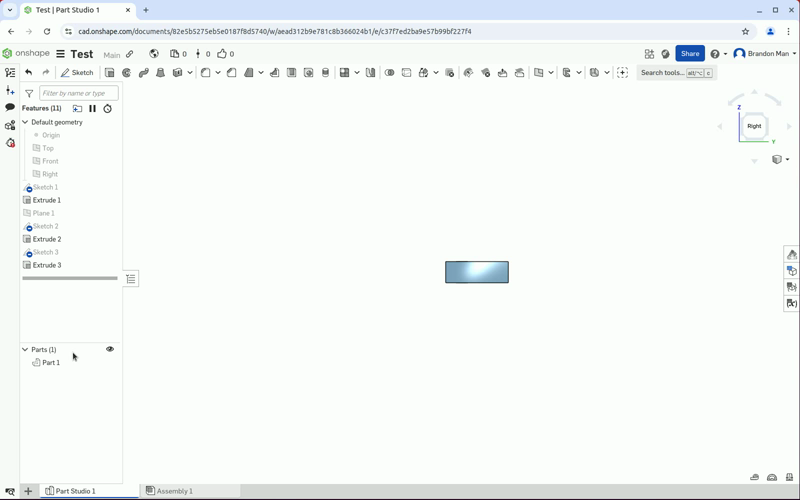
mouse_move(541, 75)
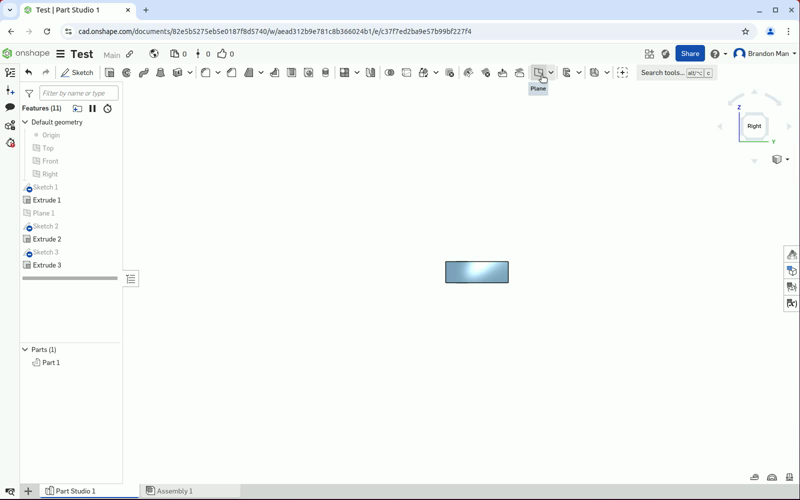
click(541, 75)
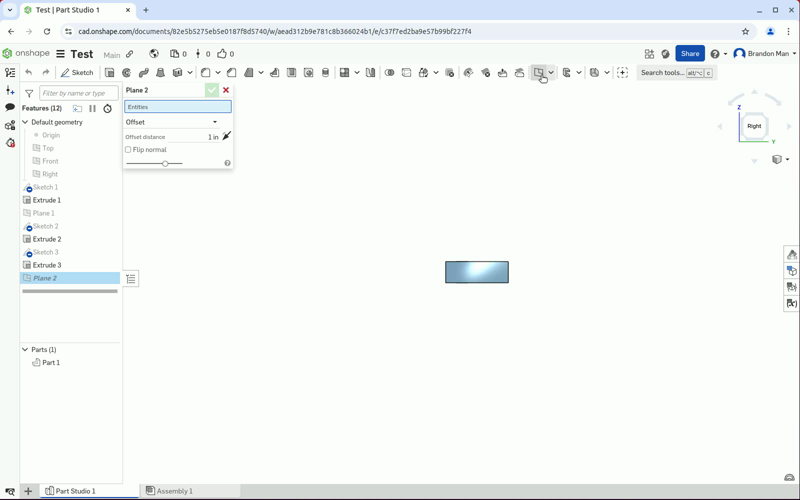
mouse_move(73, 176)
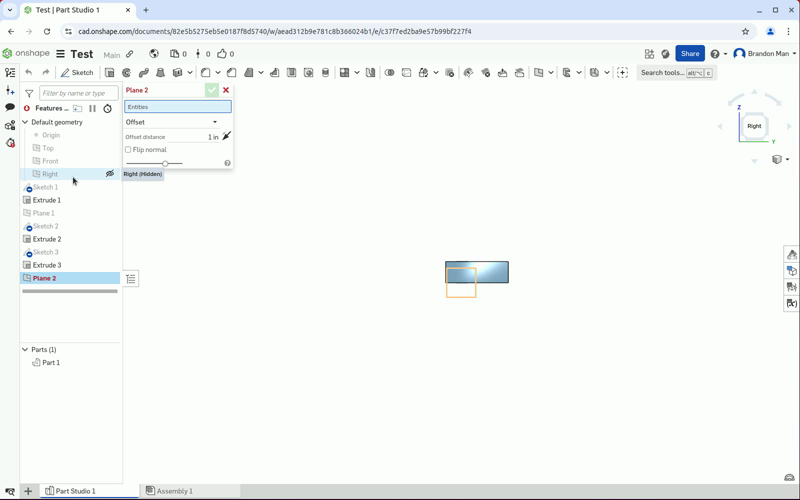
click(73, 176)
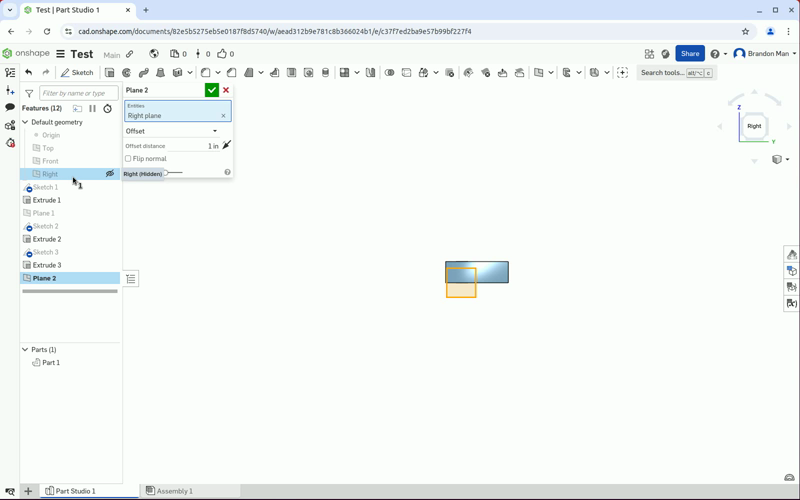
key(tab, 2)
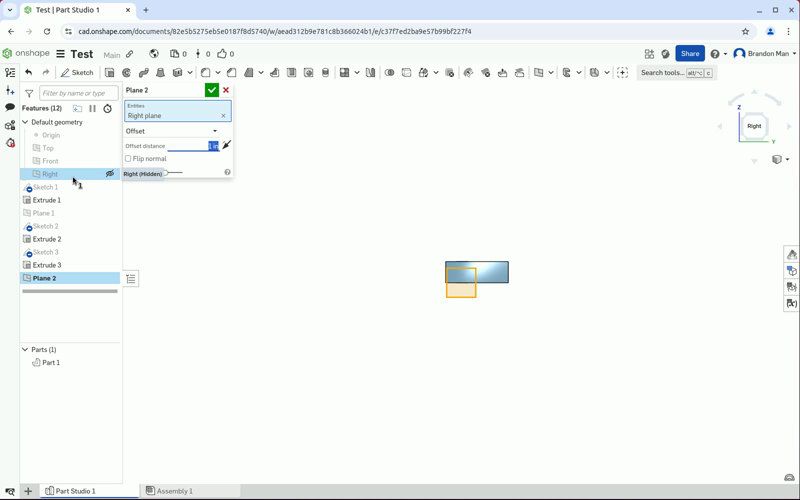
text(23.108)
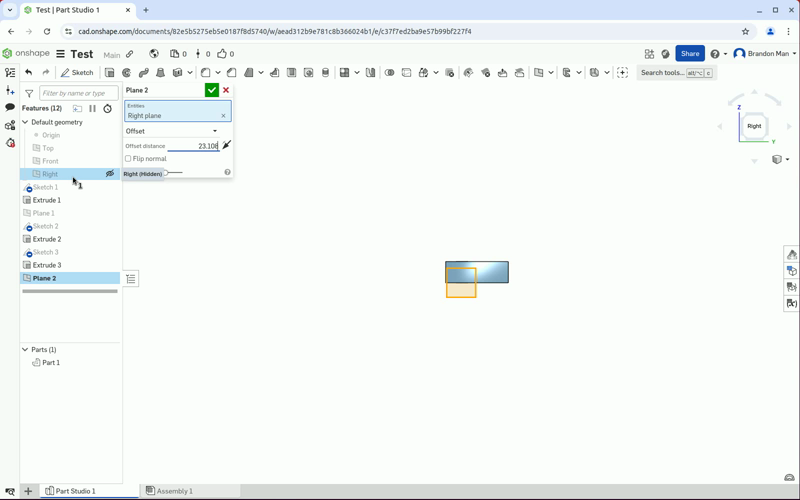
key(enter, 2)
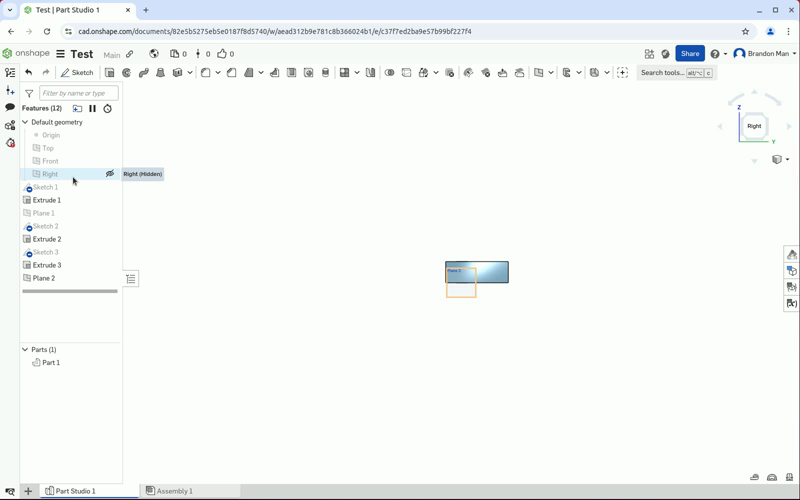
key(shift+s)
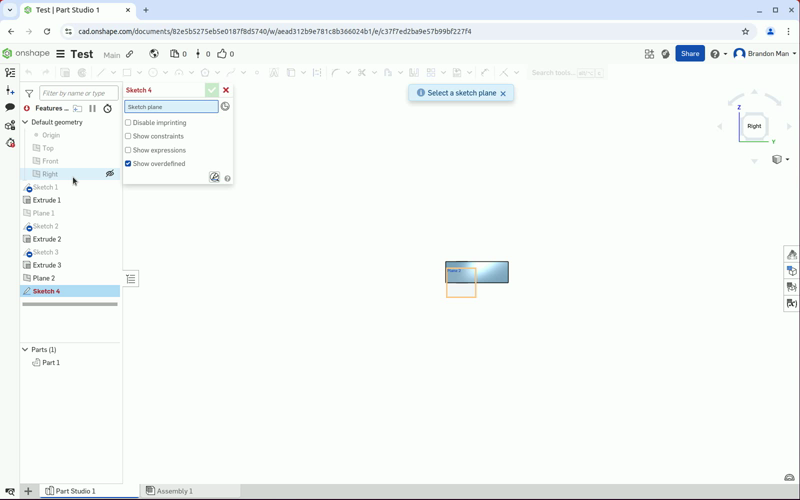
mouse_move(73, 280)
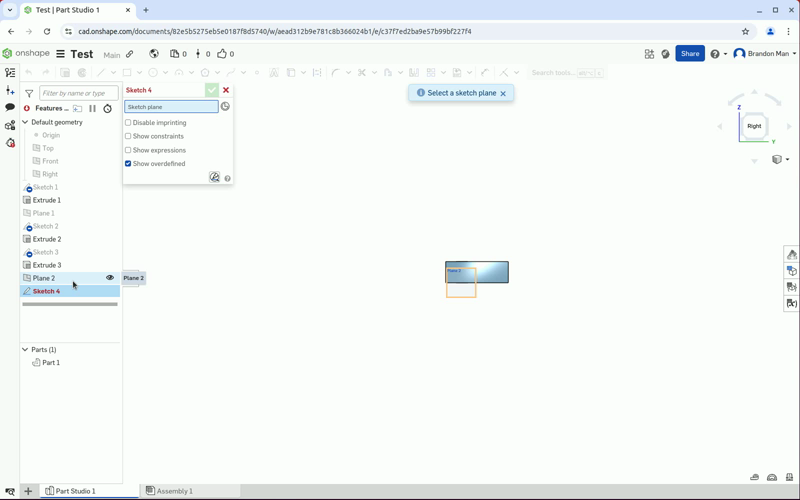
click(73, 280)
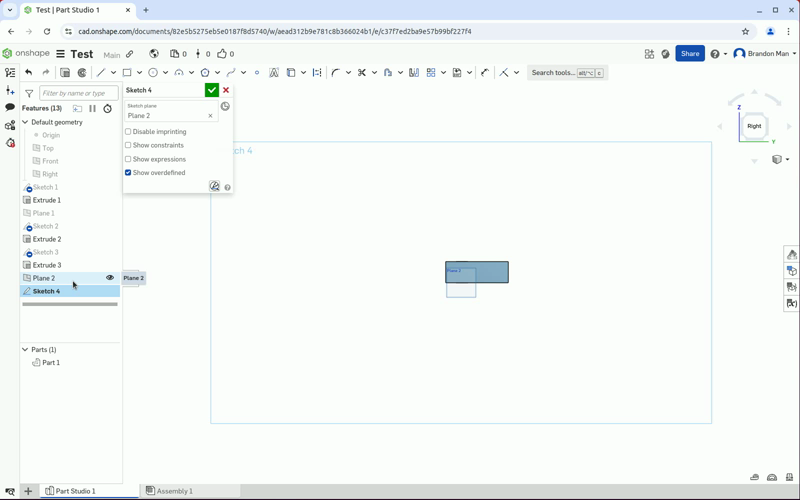
mouse_move(73, 352)
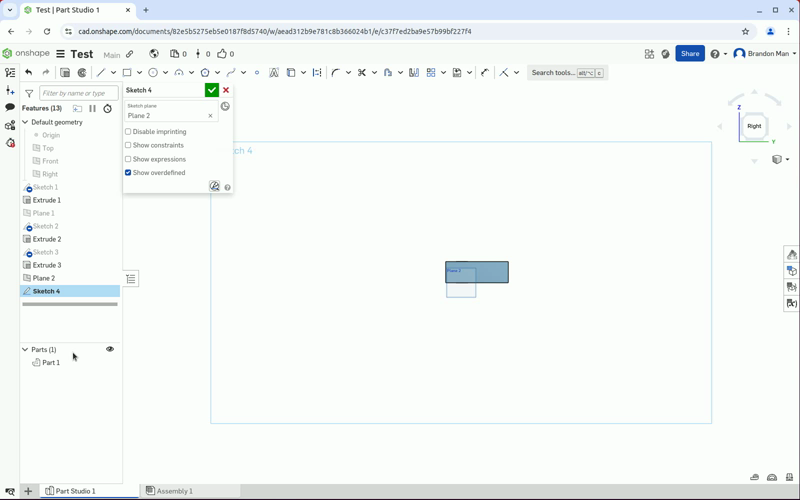
key(y)
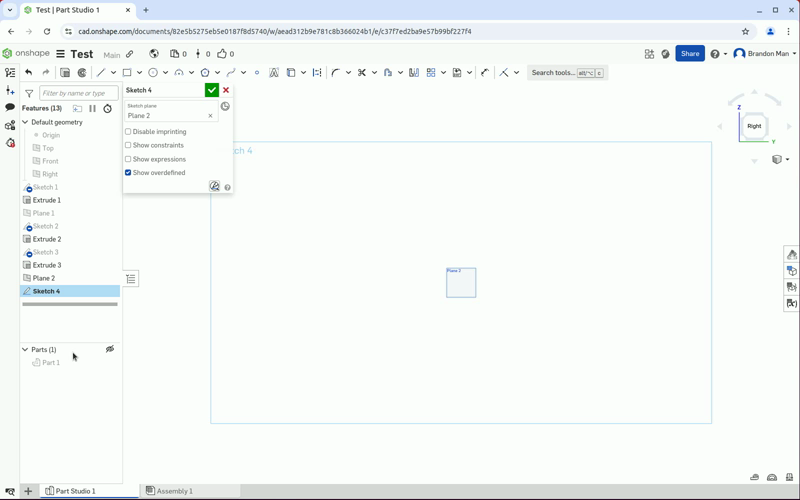
key(l)
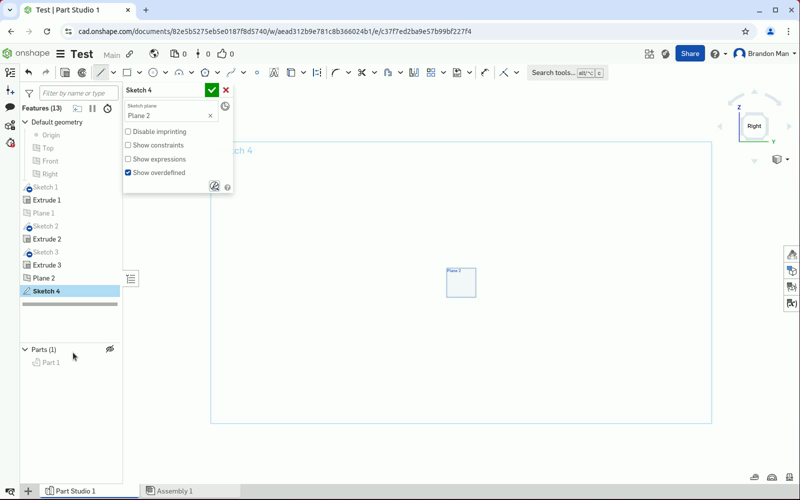
key_down(shift)
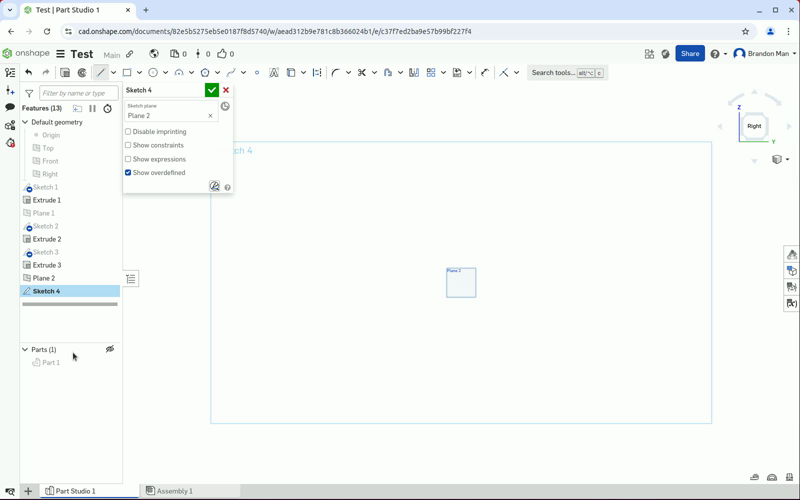
mouse_move(476, 282)
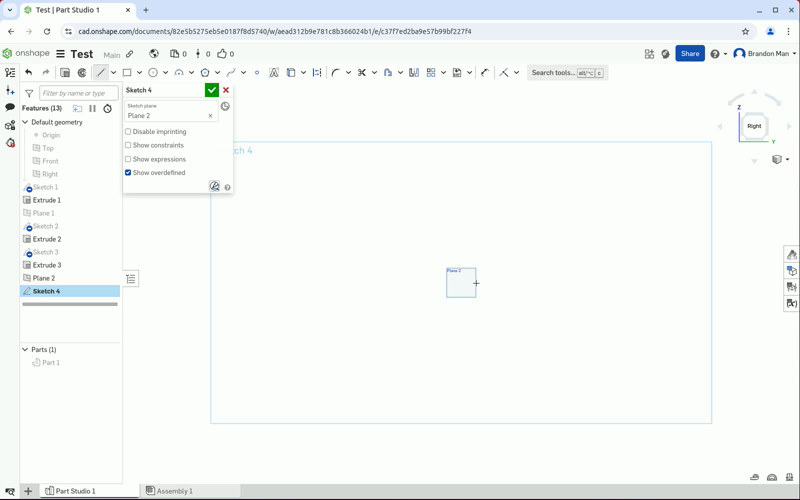
click(476, 282)
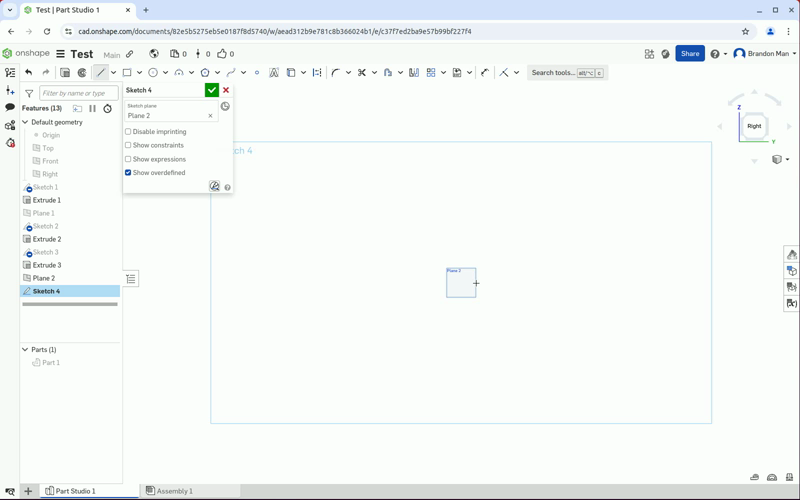
key_up(shift)
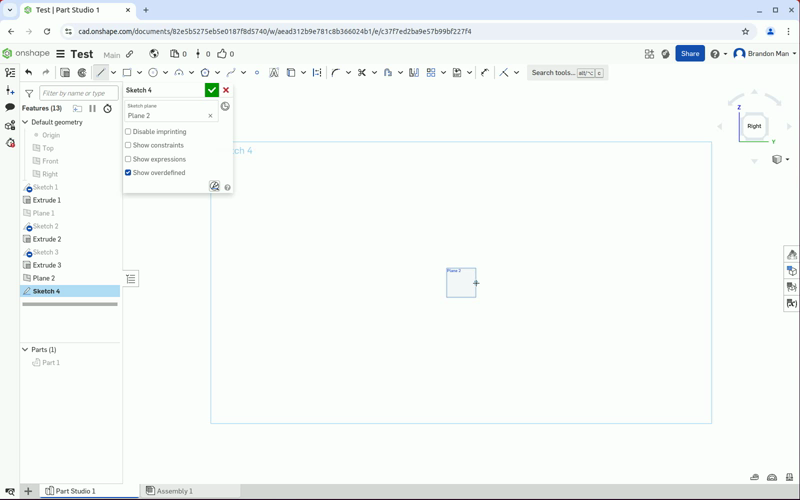
key_down(shift)
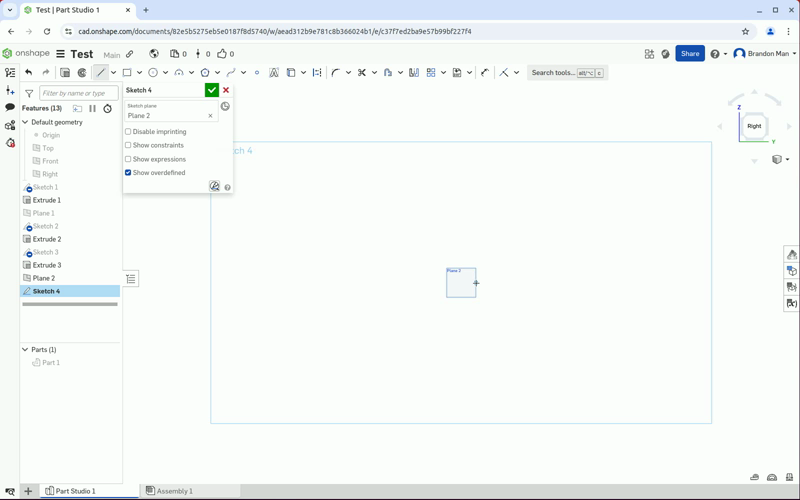
mouse_move(506, 282)
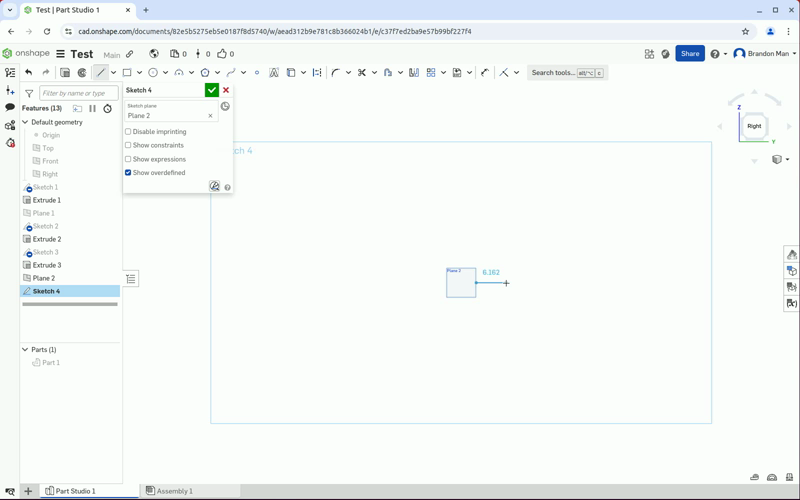
mouse_move(508, 282)
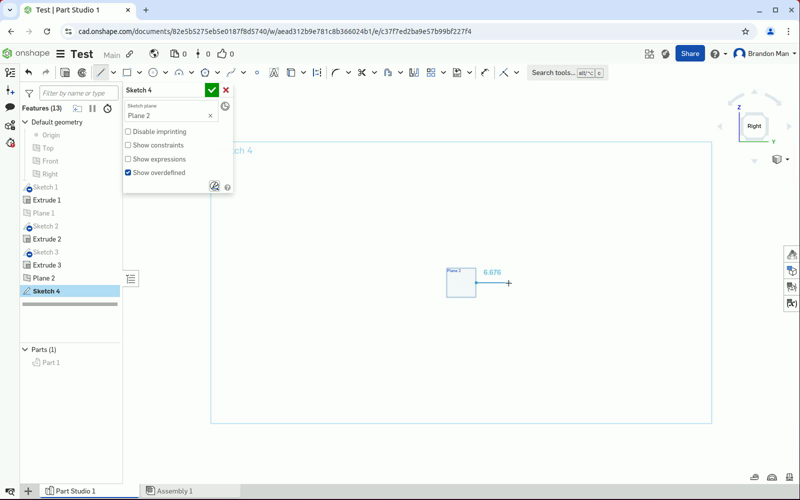
click(508, 282)
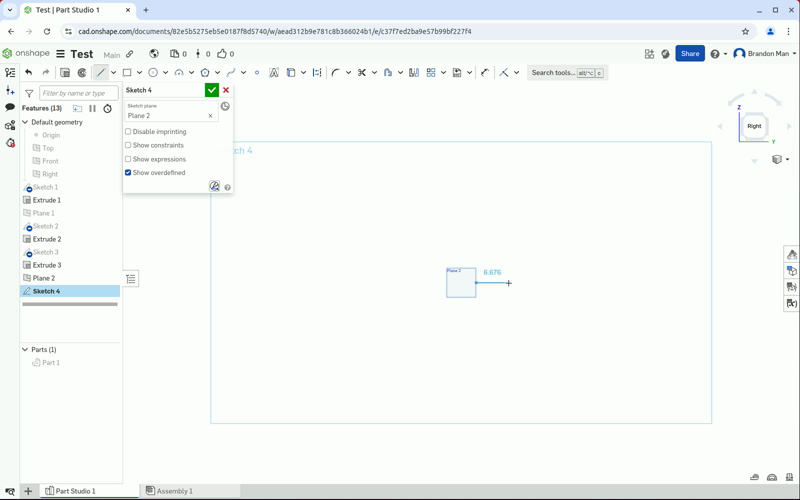
key_up(shift)
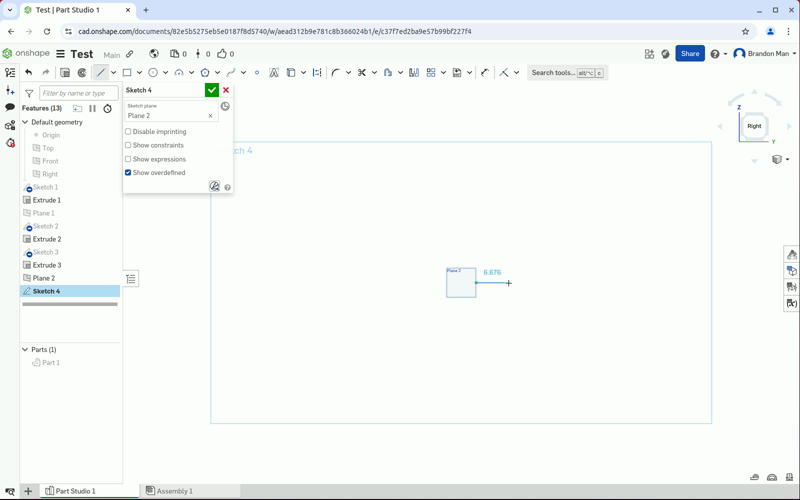
key_down(shift)
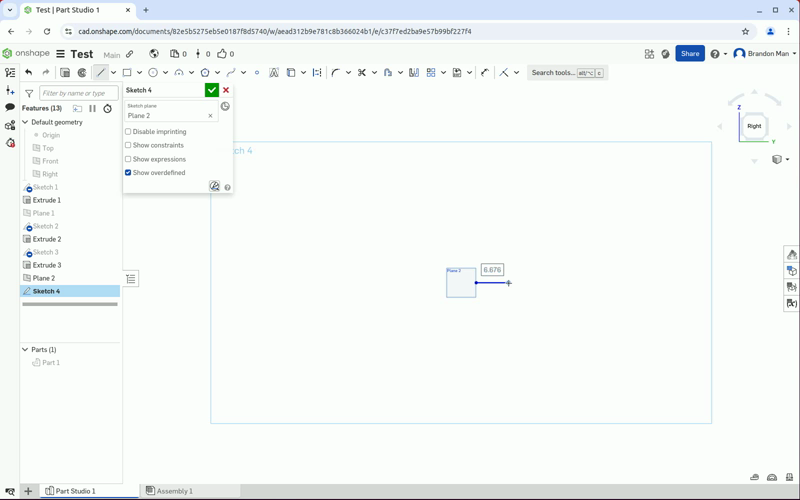
mouse_move(538, 282)
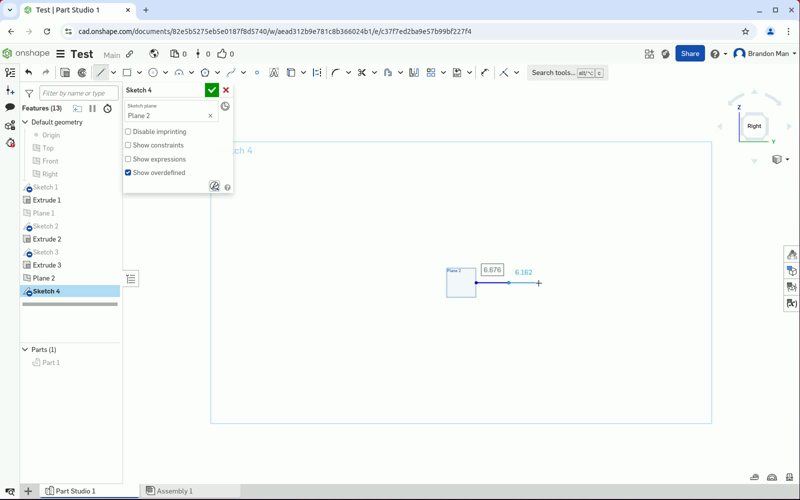
mouse_move(508, 278)
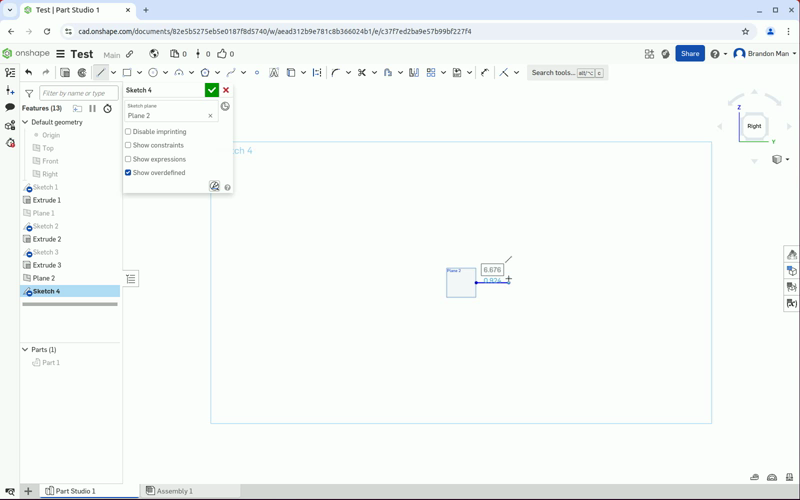
scroll(6)
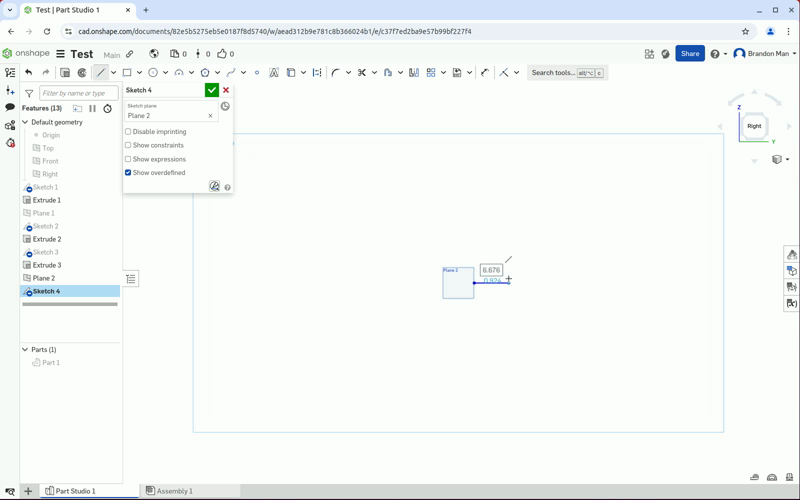
scroll(6)
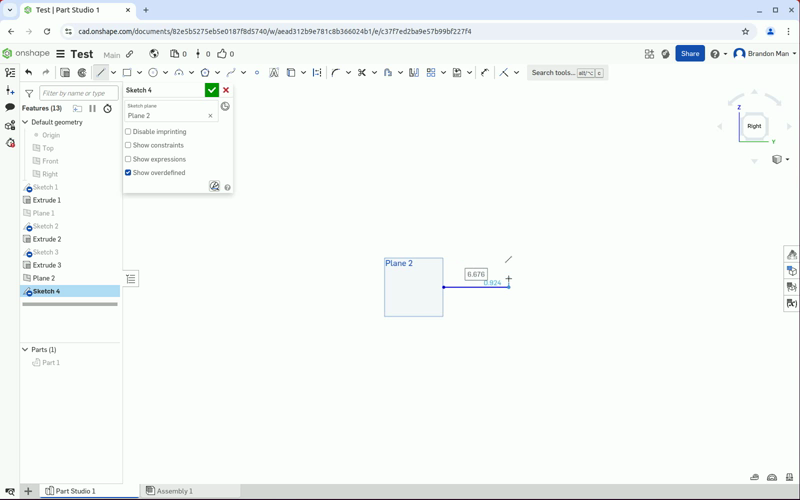
scroll(6)
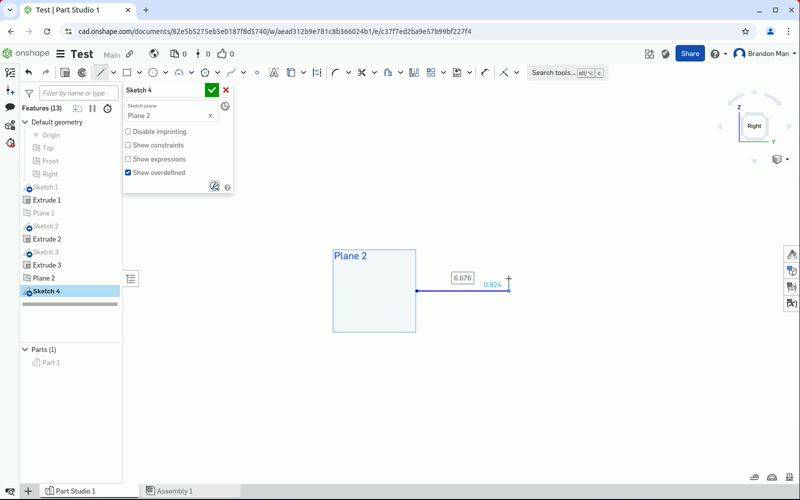
scroll(6)
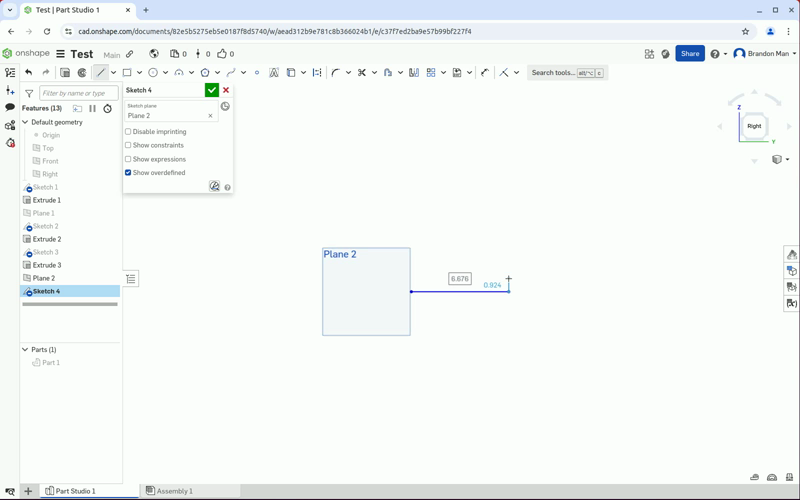
scroll(6)
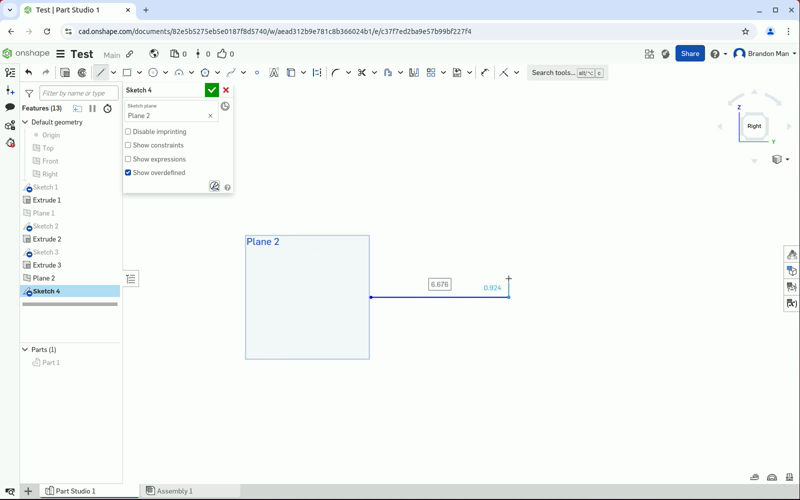
scroll(6)
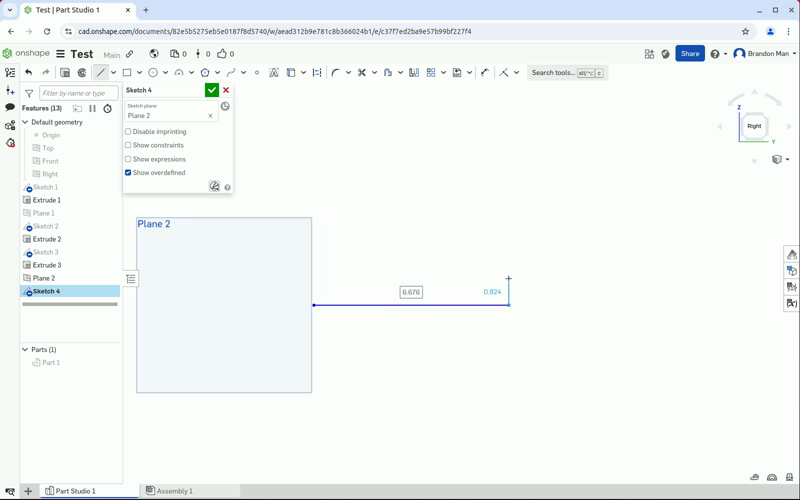
scroll(6)
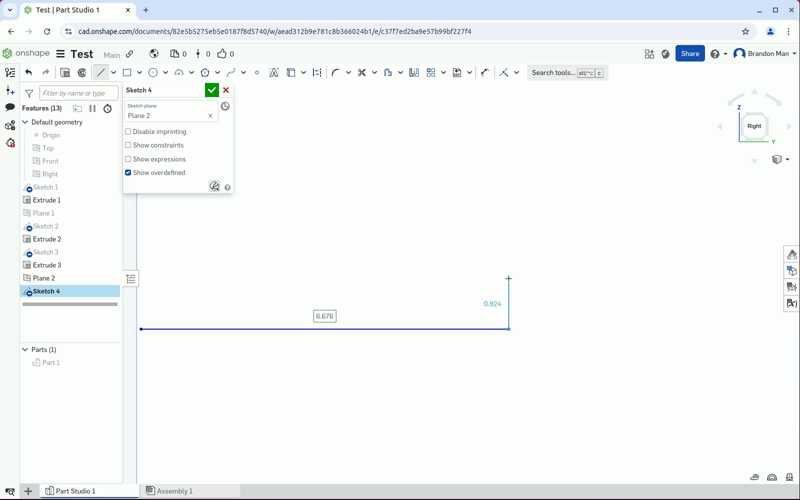
click(508, 278)
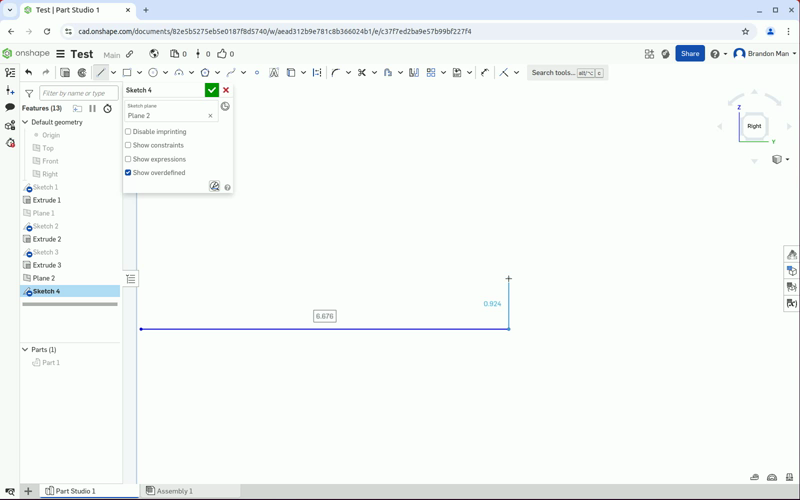
scroll(-6)
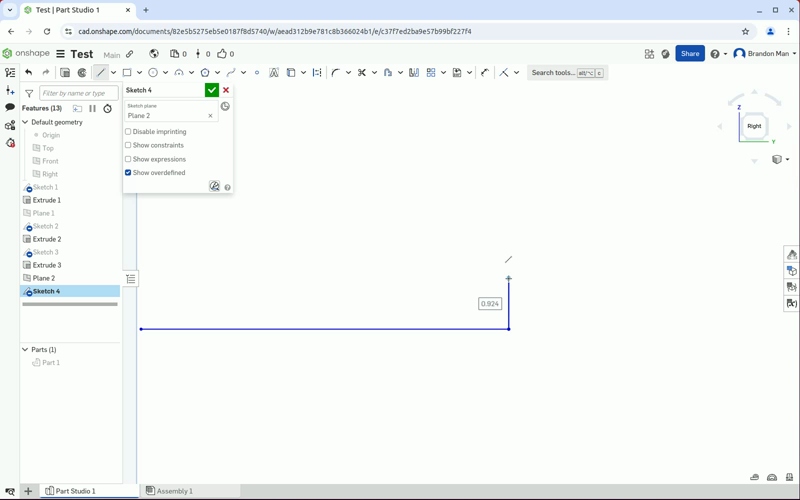
scroll(-6)
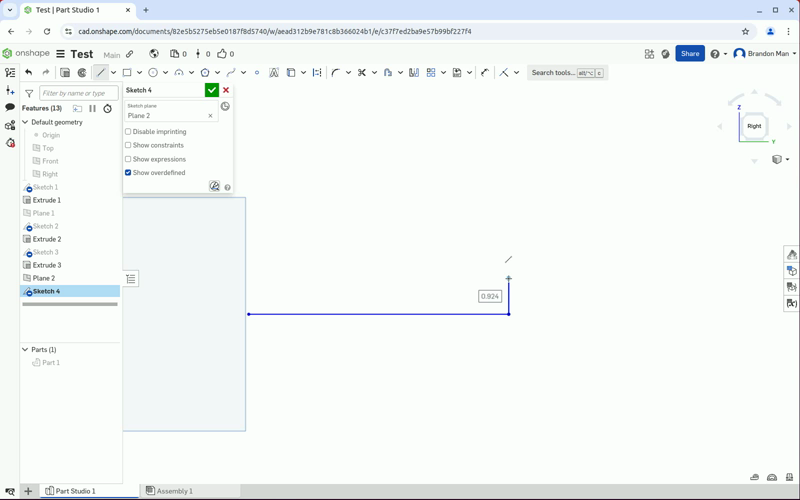
scroll(-6)
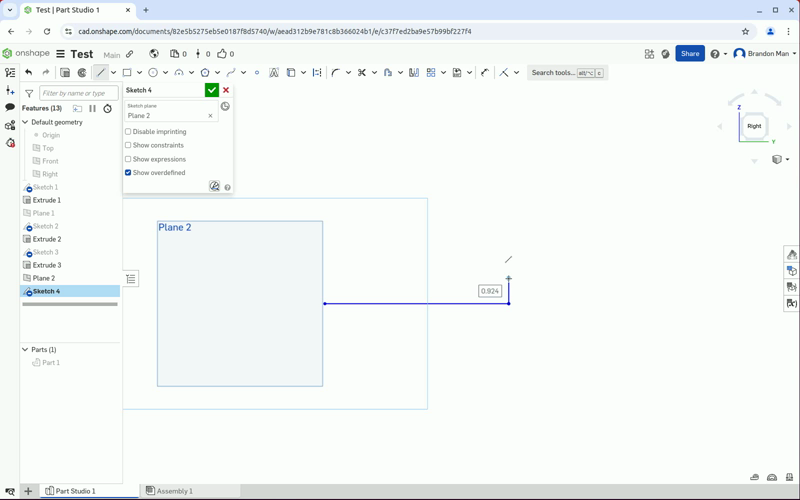
scroll(-6)
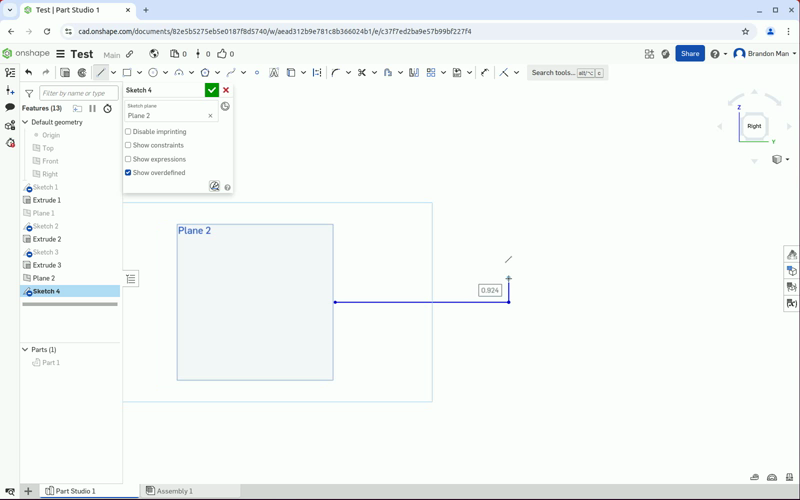
scroll(-6)
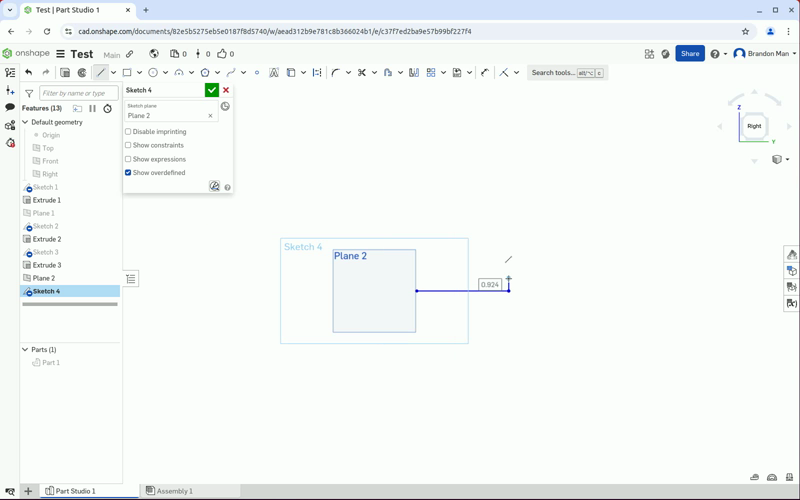
scroll(-6)
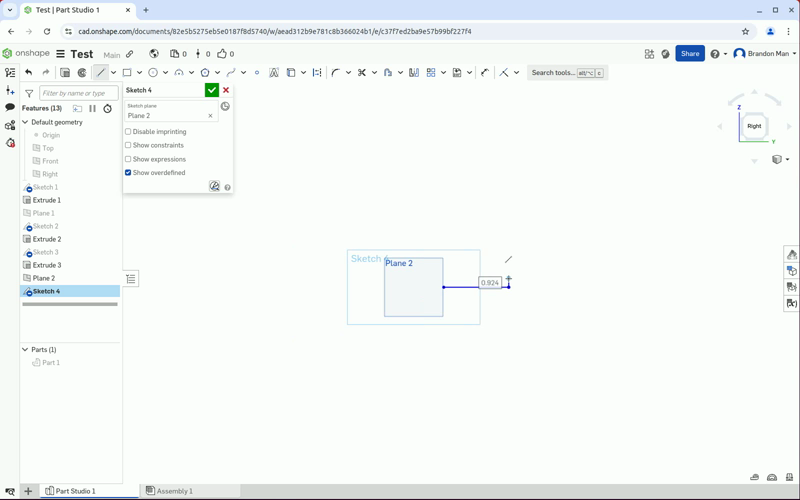
scroll(-6)
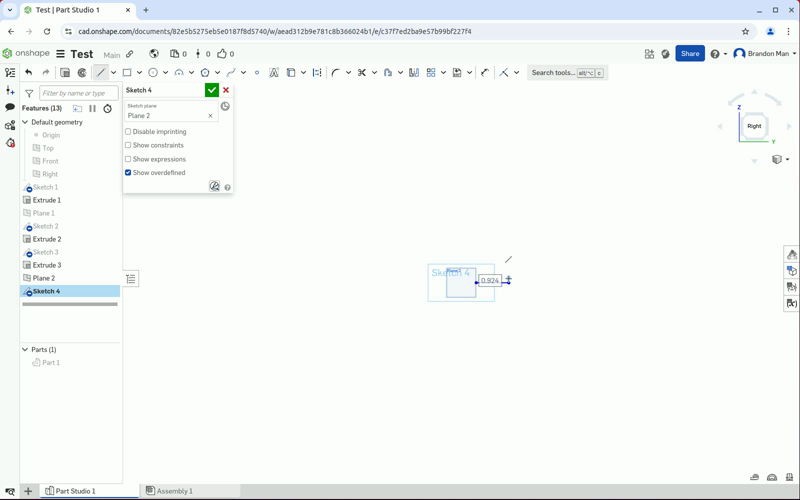
key_up(shift)
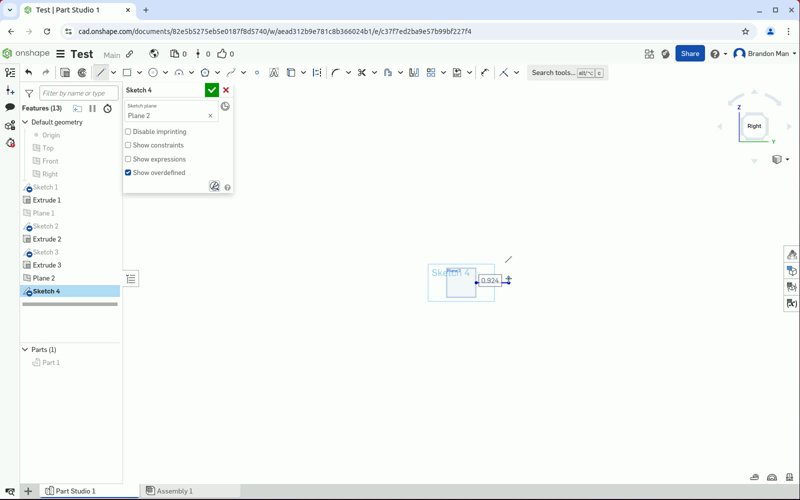
key_down(shift)
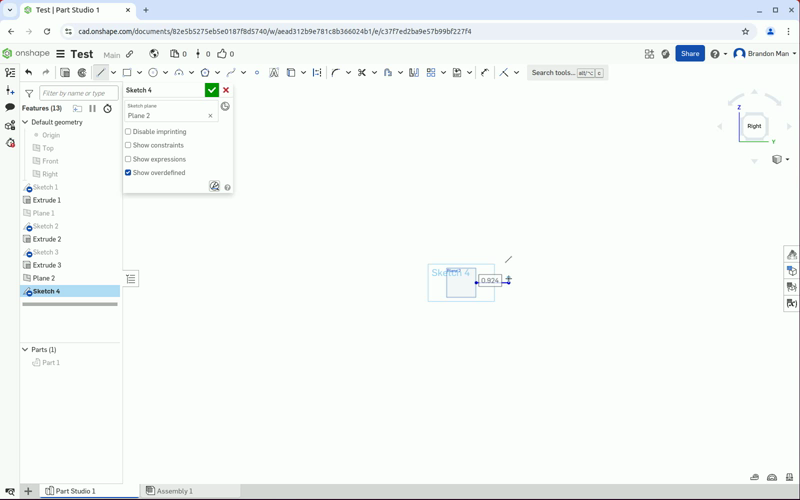
mouse_move(538, 278)
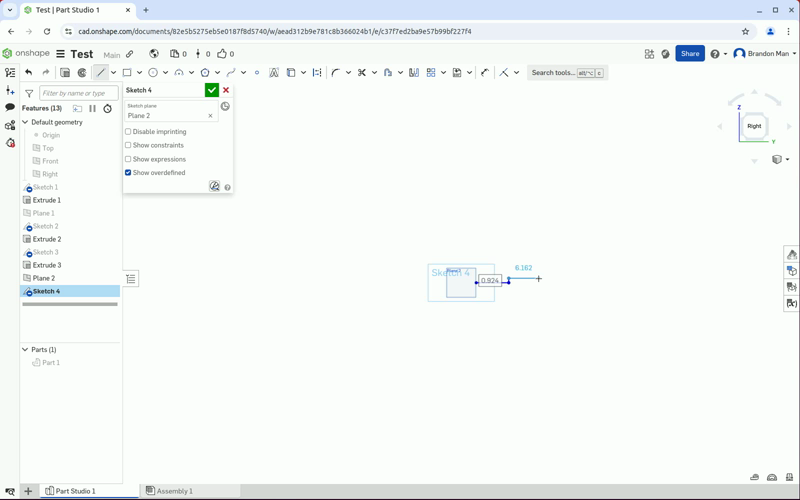
mouse_move(476, 278)
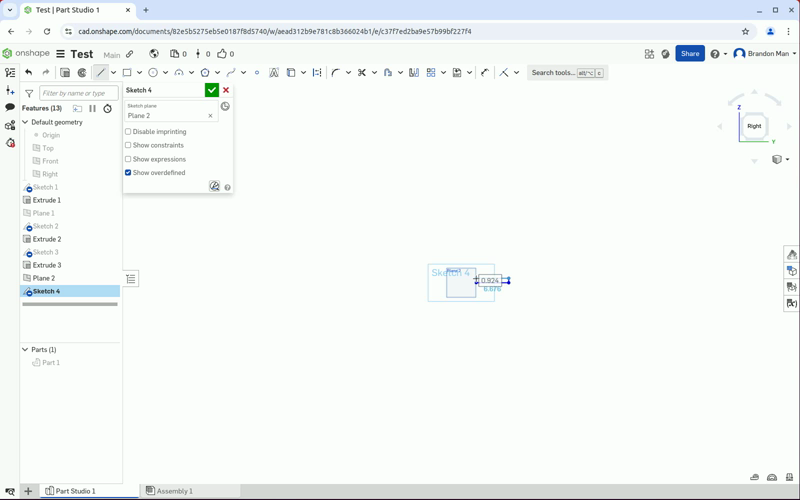
click(476, 278)
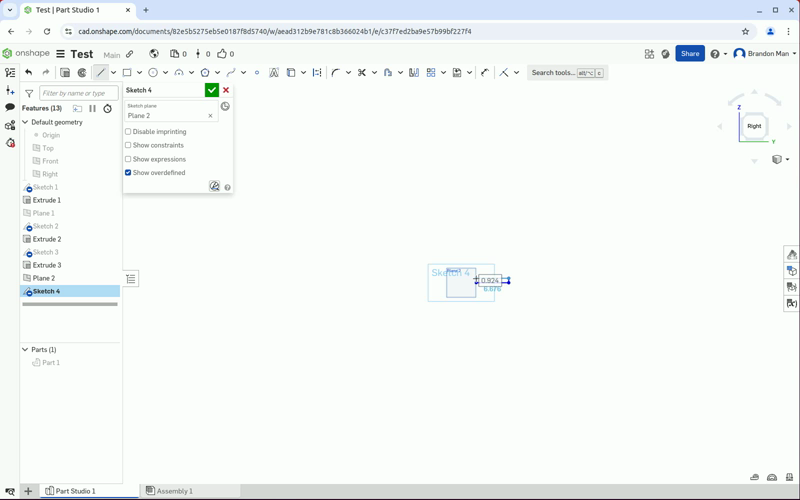
key_up(shift)
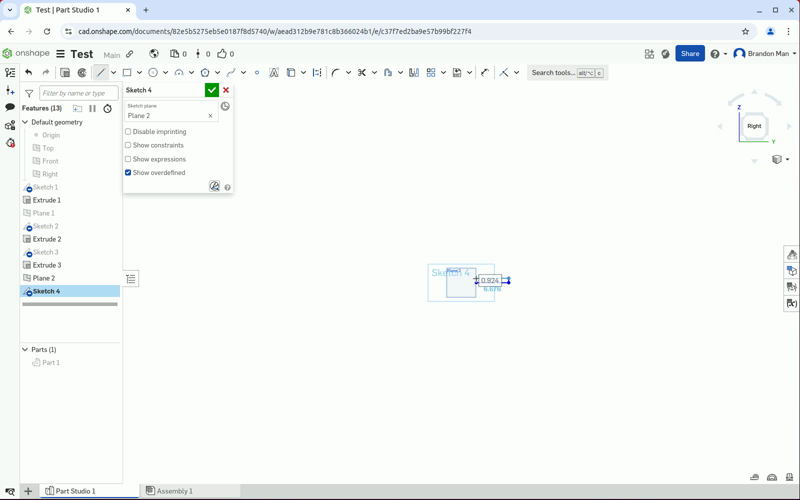
mouse_move(506, 278)
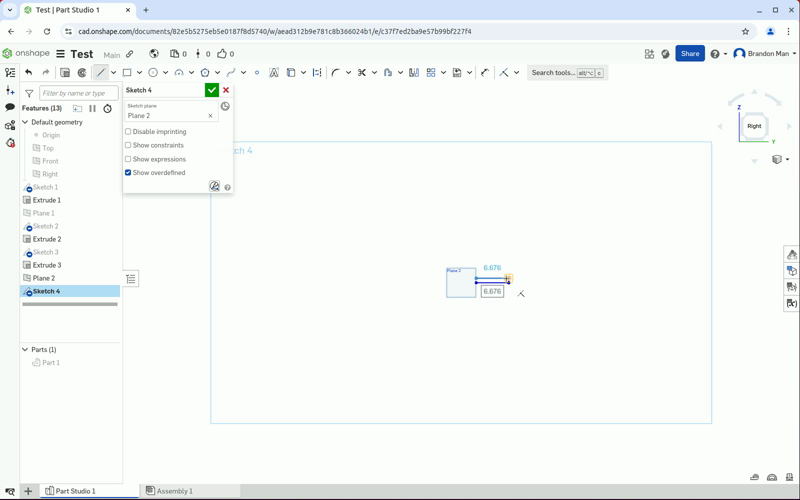
key_down(shift)
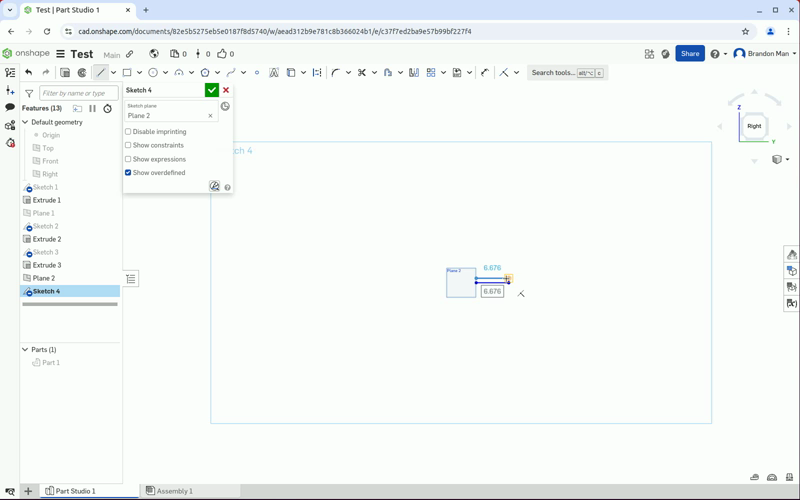
mouse_move(476, 282)
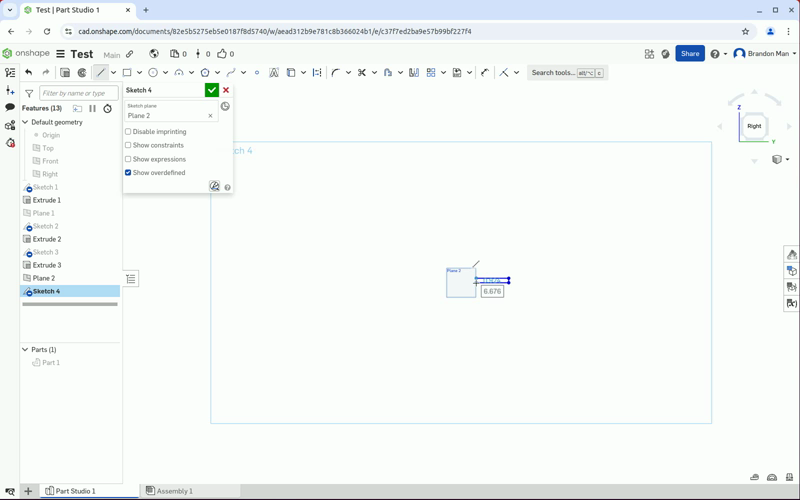
scroll(6)
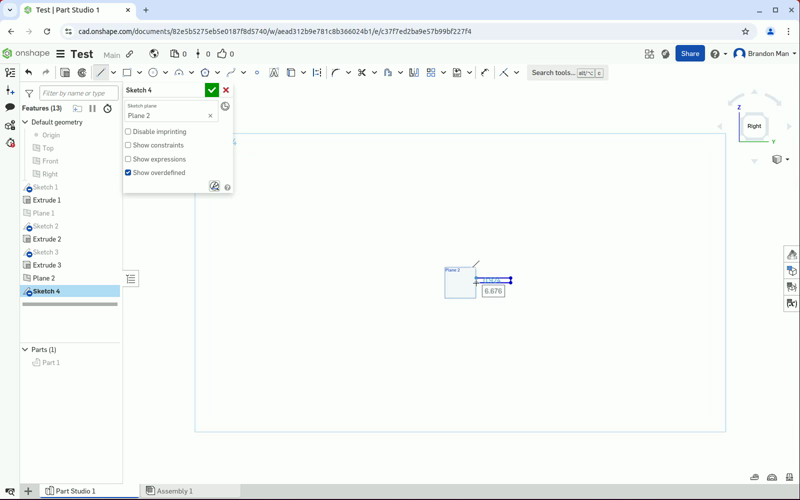
scroll(6)
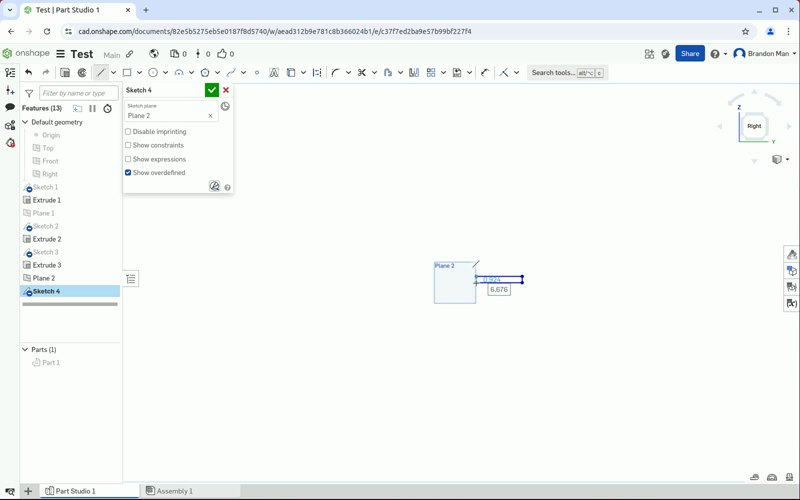
scroll(6)
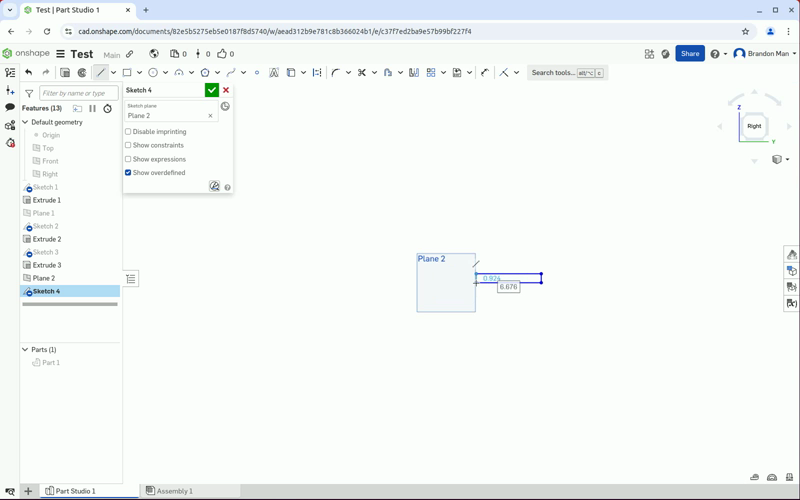
scroll(6)
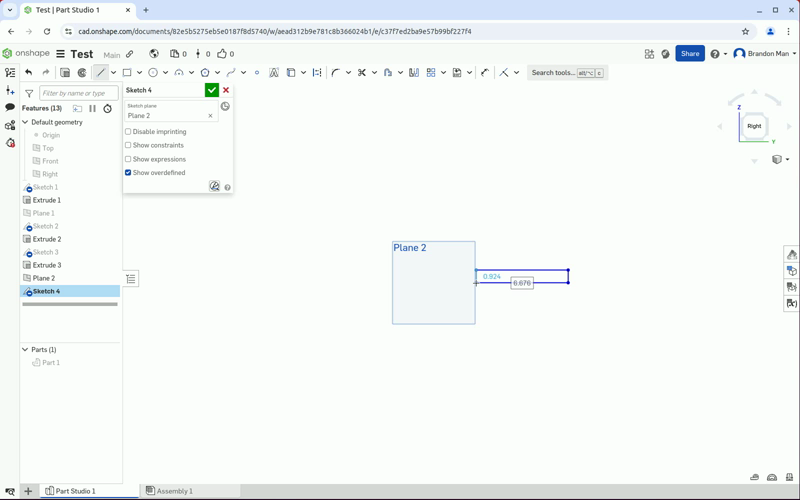
scroll(6)
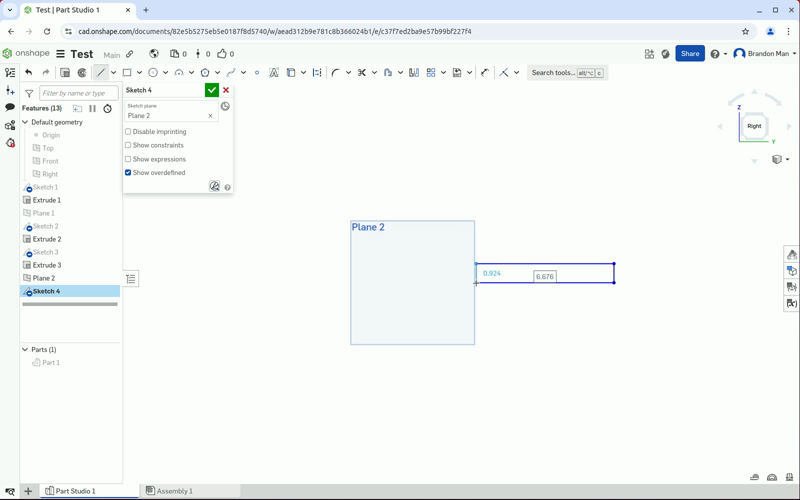
scroll(6)
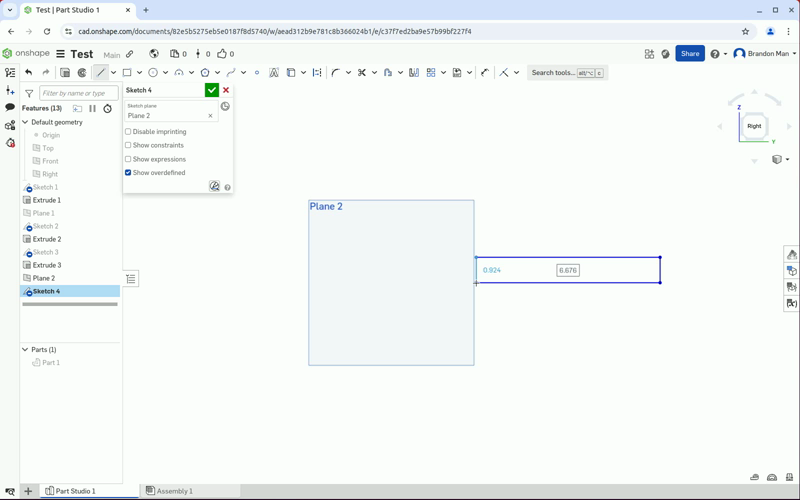
scroll(6)
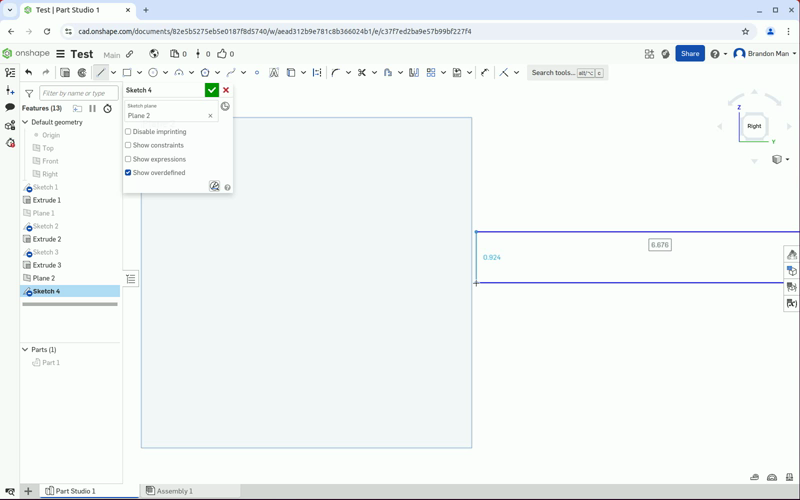
key_up(shift)
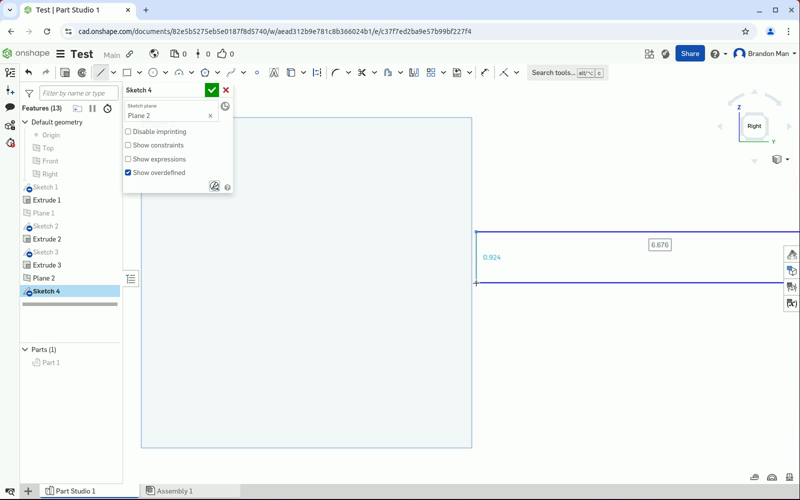
click(476, 282)
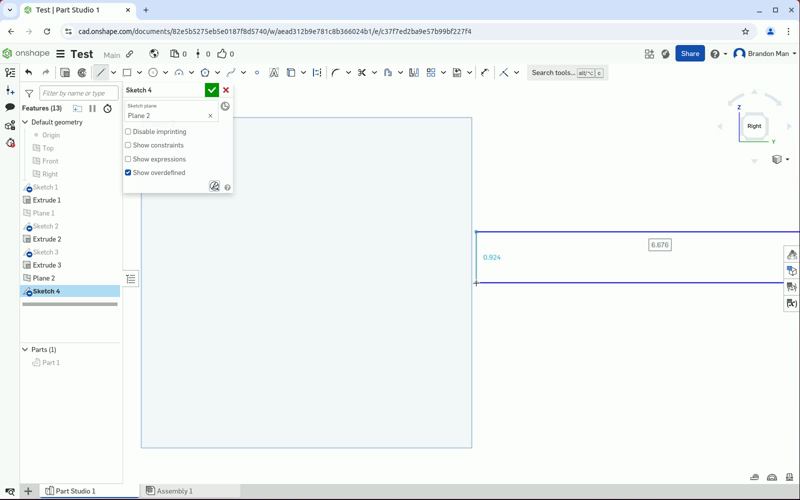
scroll(-6)
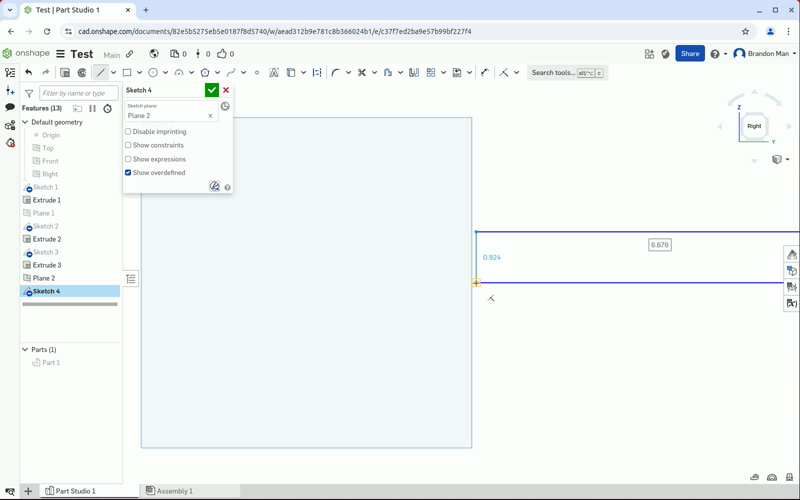
scroll(-6)
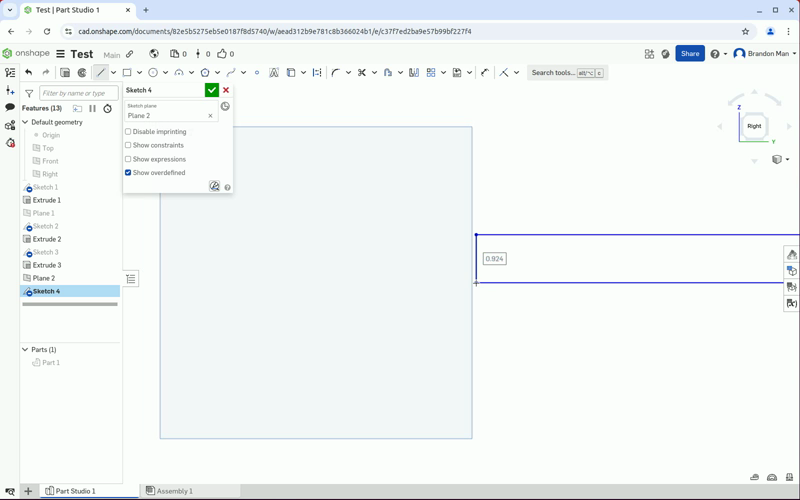
scroll(-6)
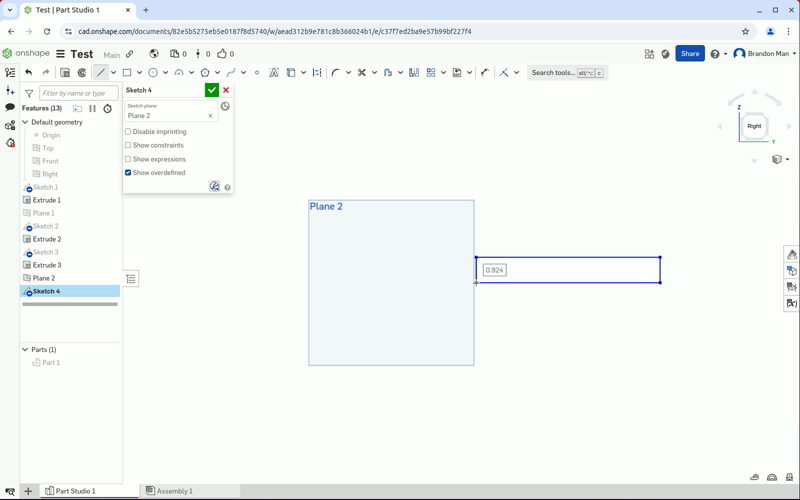
scroll(-6)
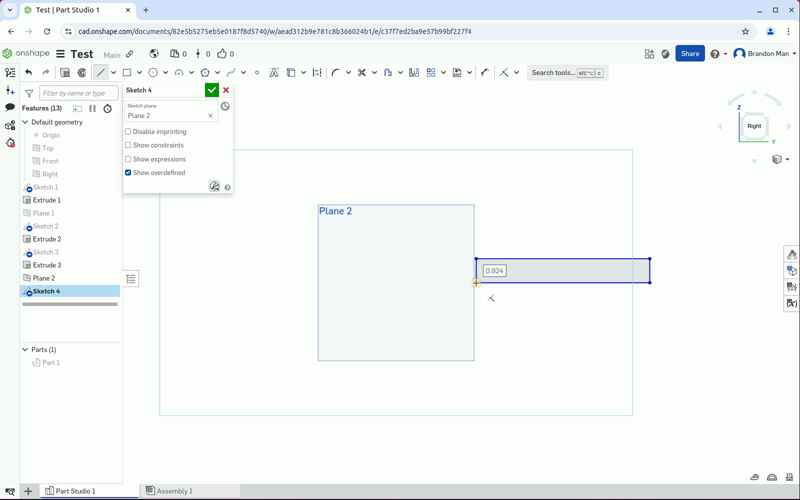
scroll(-6)
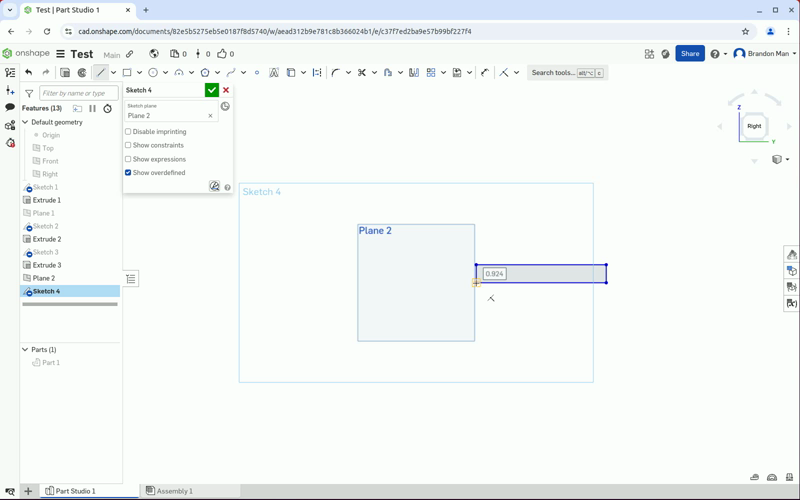
scroll(-6)
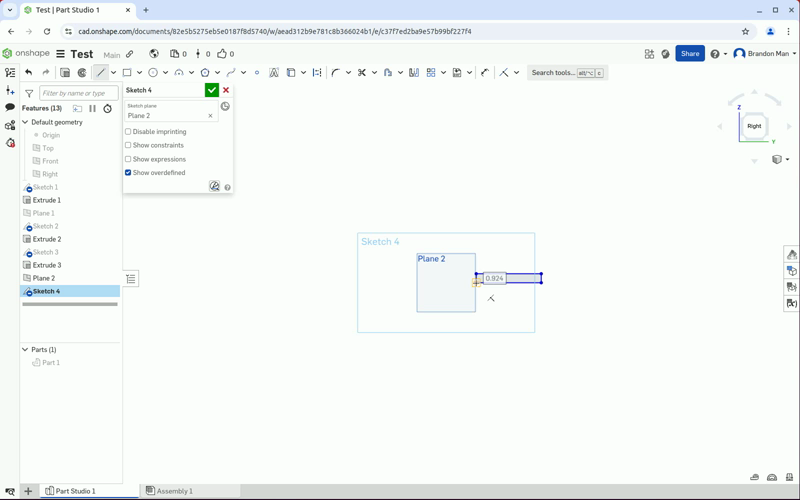
scroll(-6)
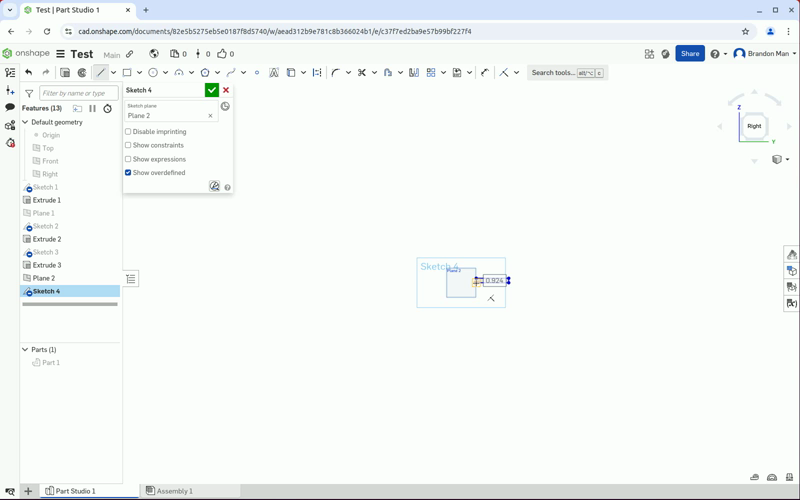
key(esc)
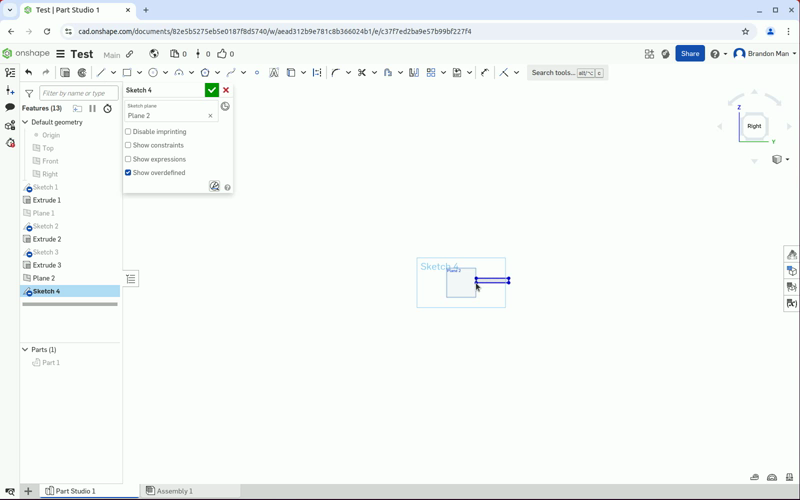
mouse_move(479, 279)
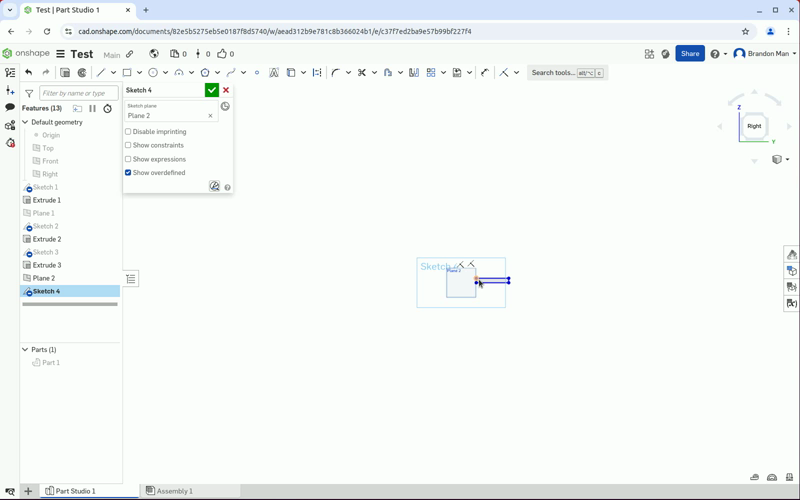
scroll(6)
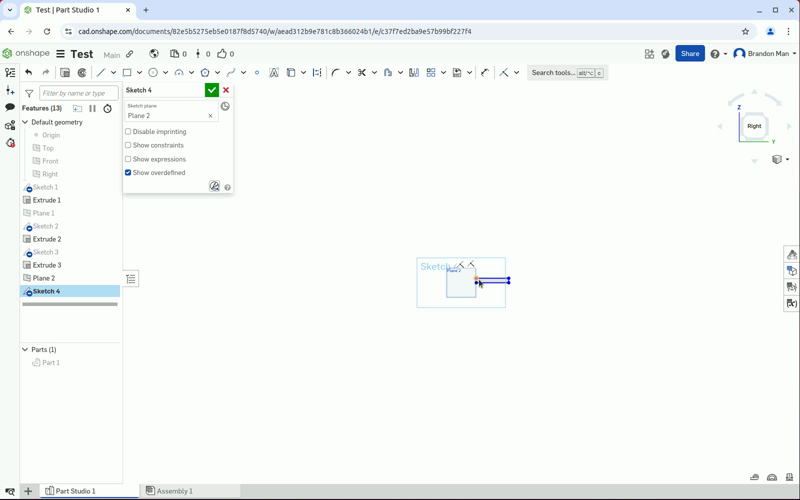
scroll(6)
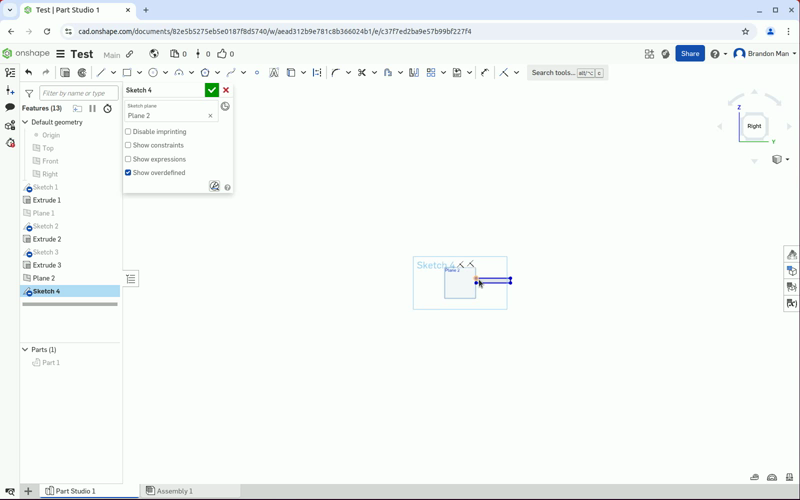
scroll(6)
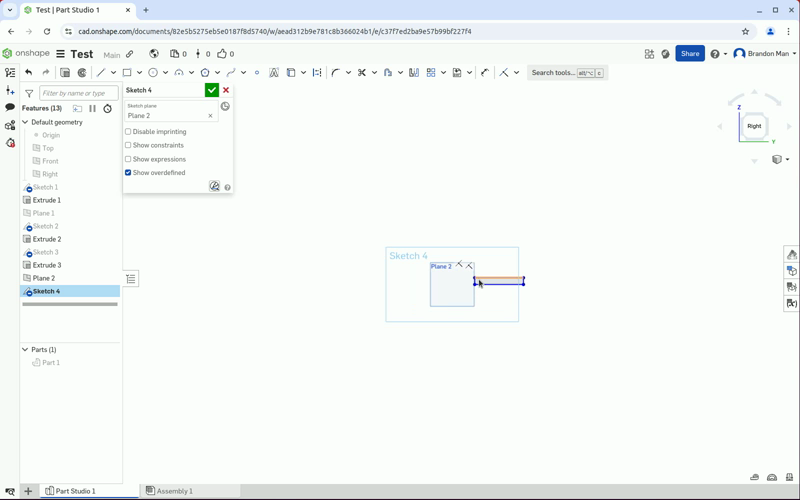
scroll(6)
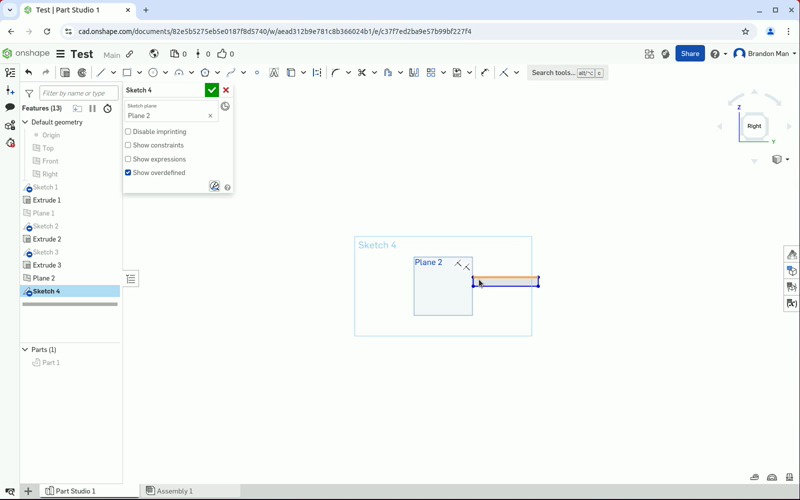
scroll(6)
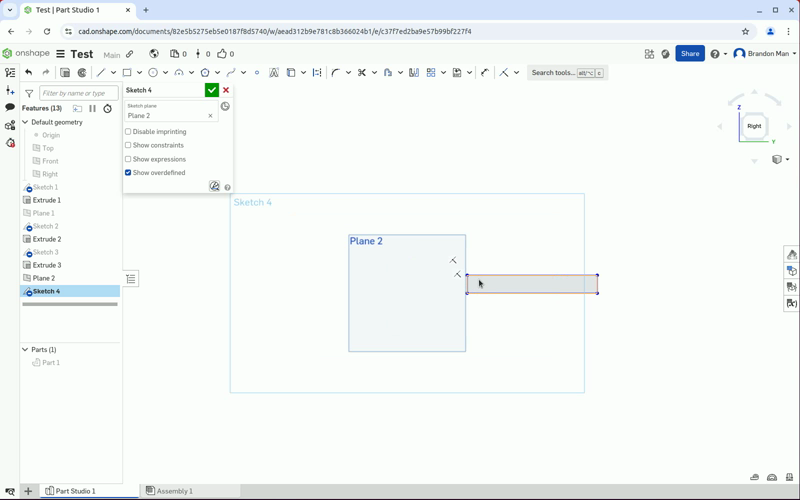
scroll(6)
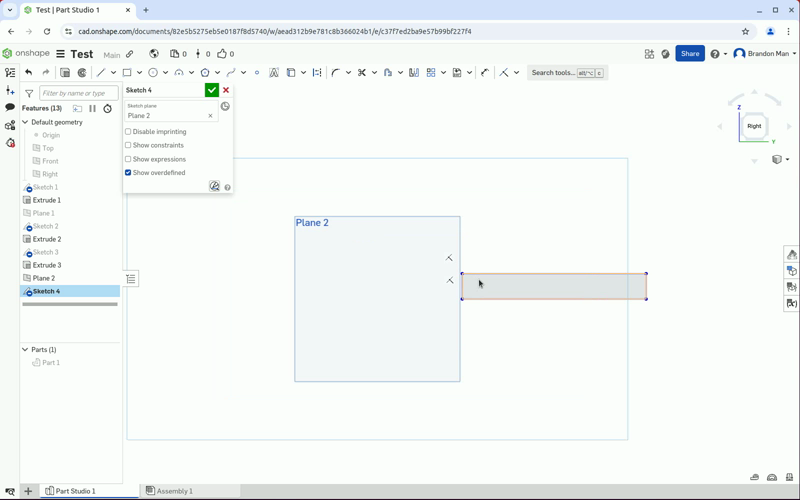
scroll(6)
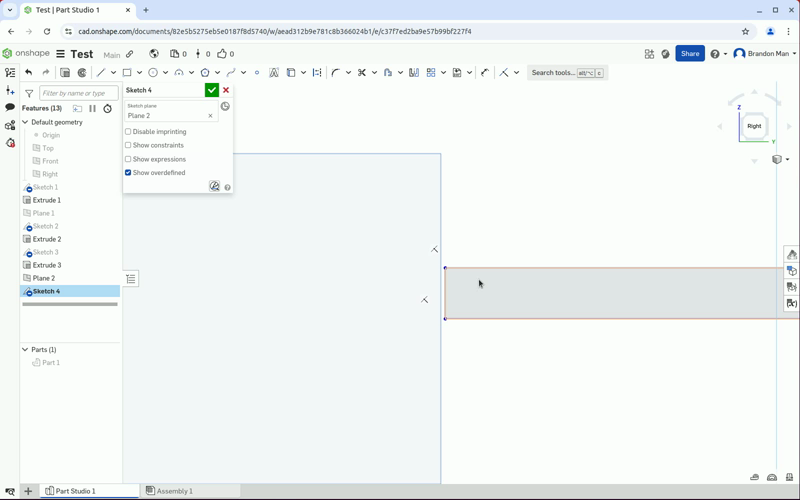
click(479, 279)
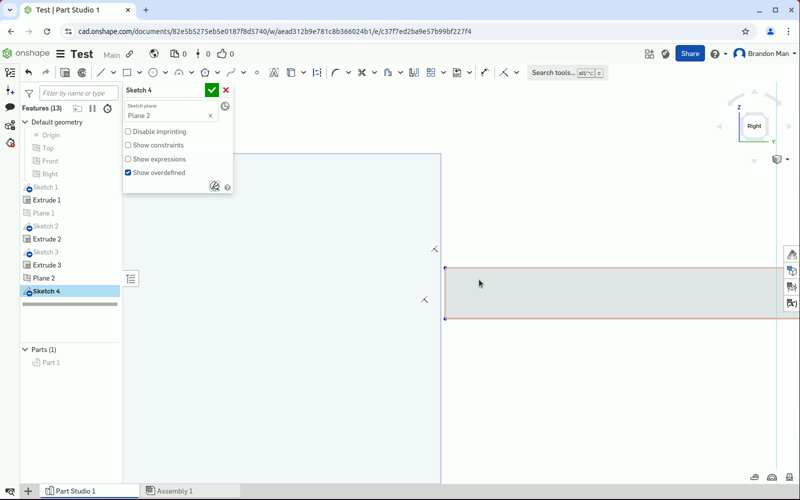
scroll(-6)
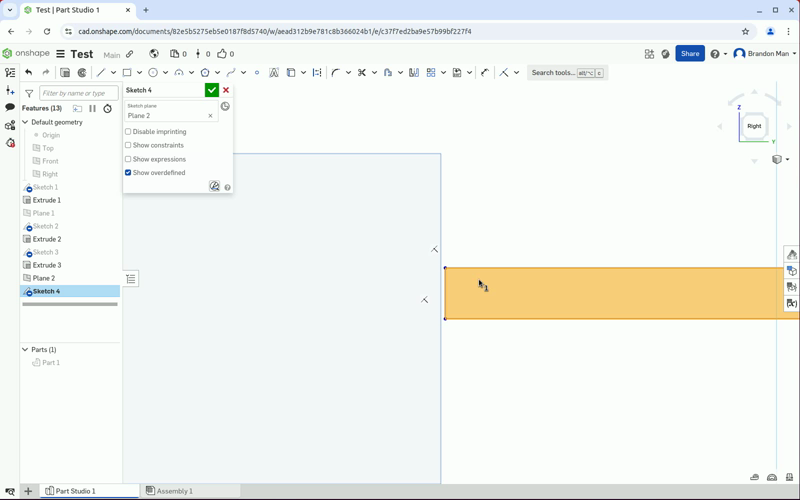
scroll(-6)
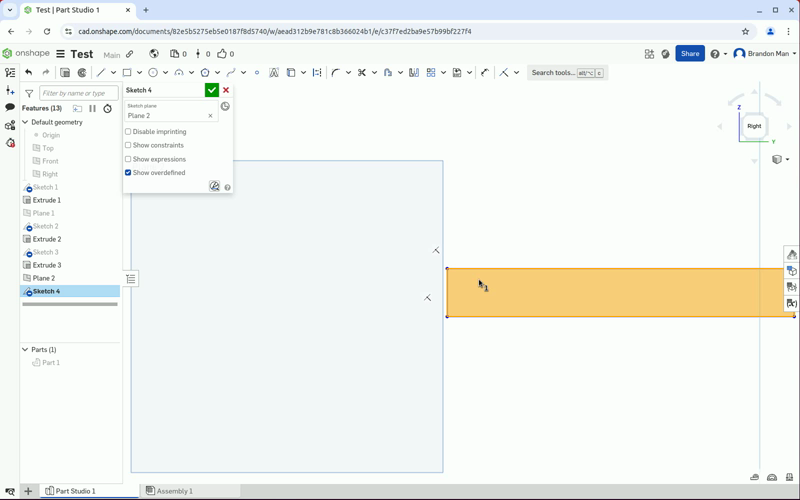
scroll(-6)
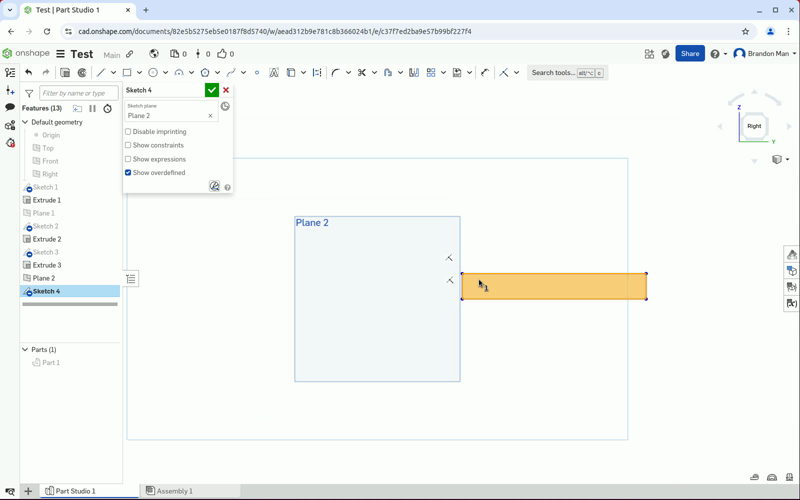
scroll(-6)
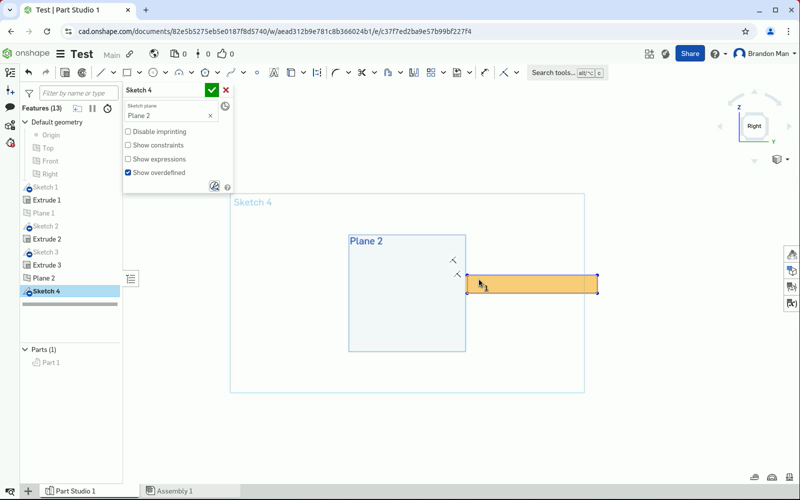
scroll(-6)
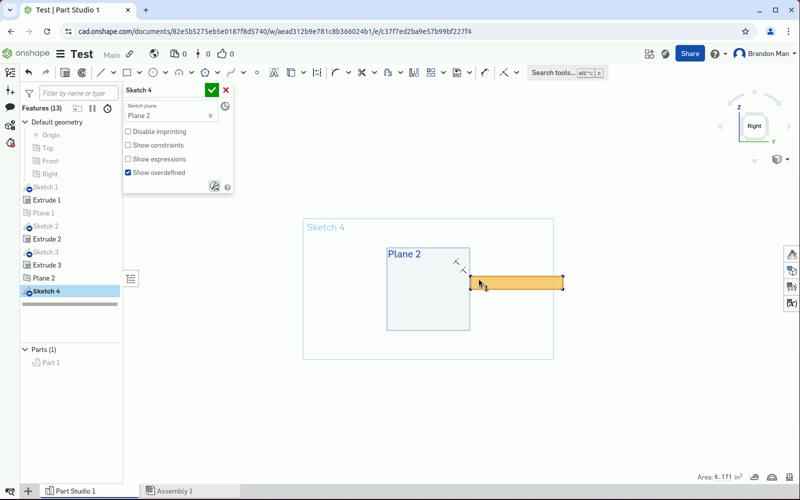
scroll(-6)
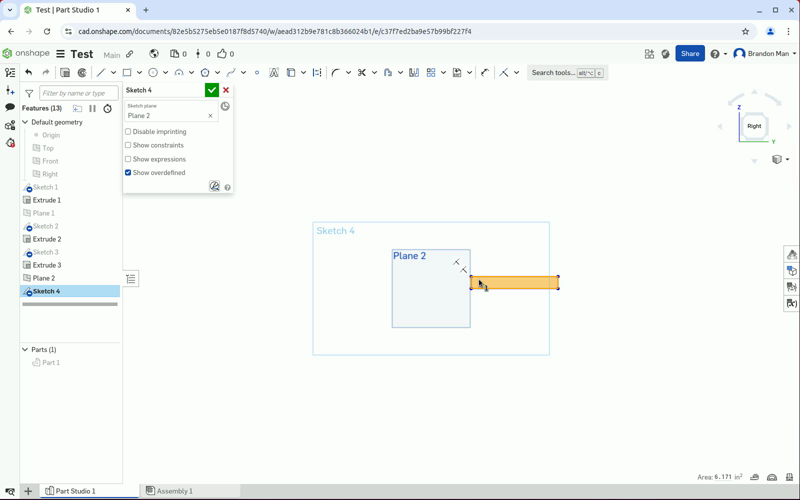
scroll(-6)
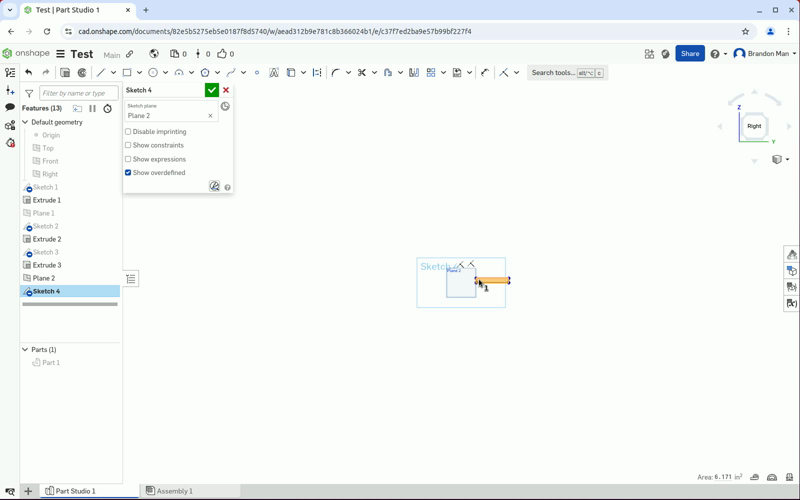
mouse_move(73, 352)
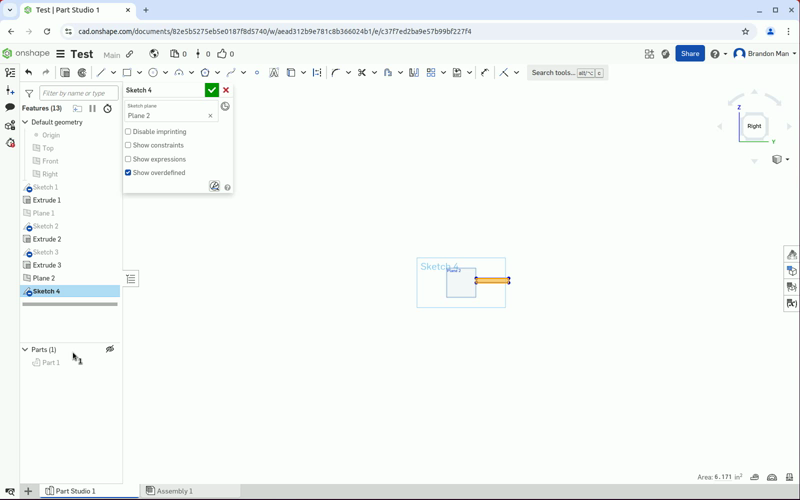
key(shift+y)
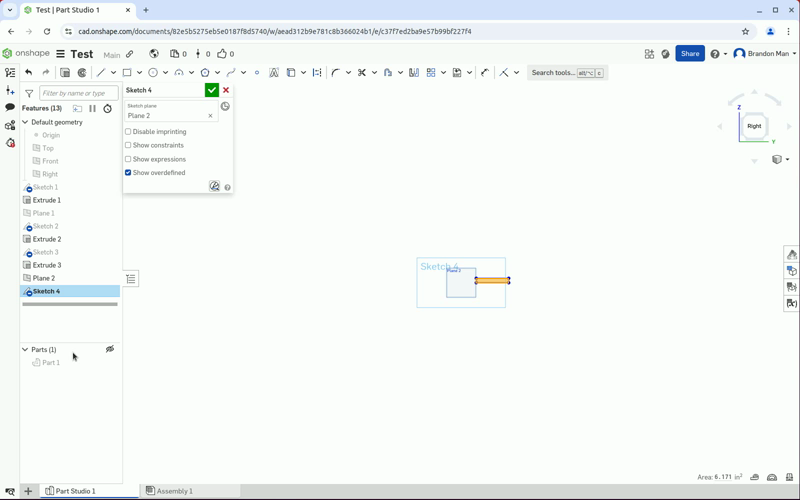
key(shift+e)
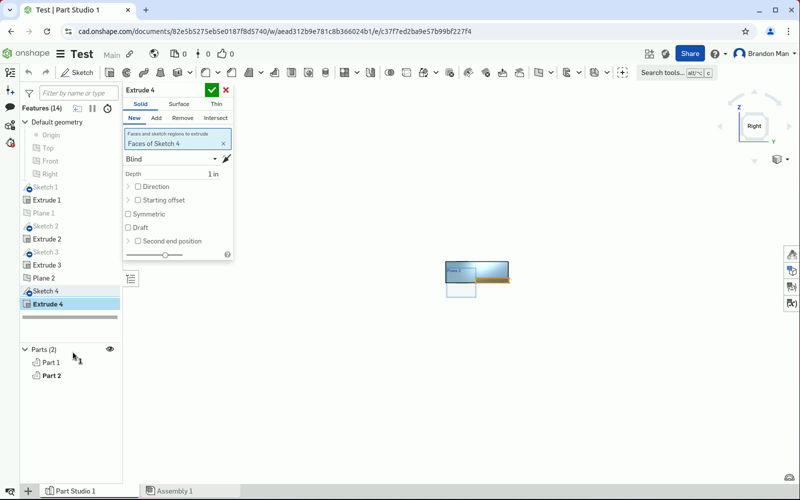
mouse_move(143, 106)
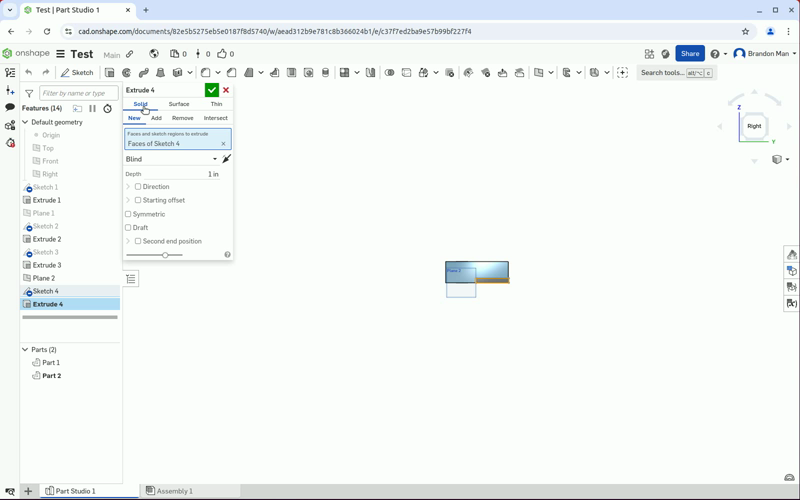
click(143, 106)
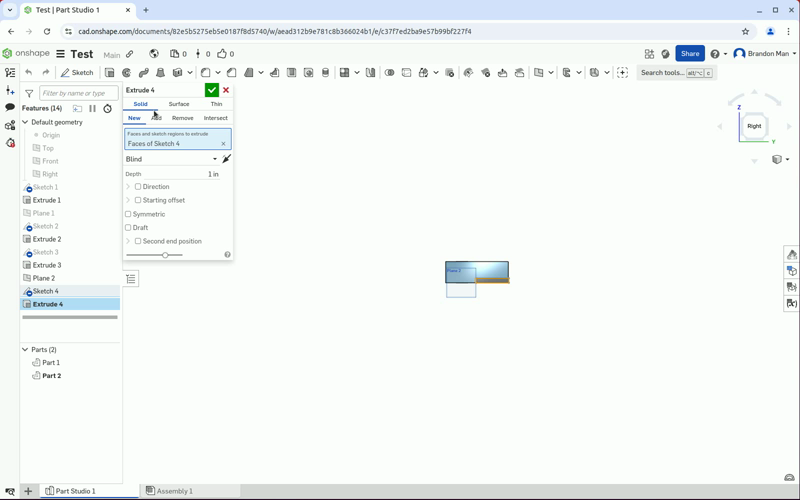
mouse_move(186, 120)
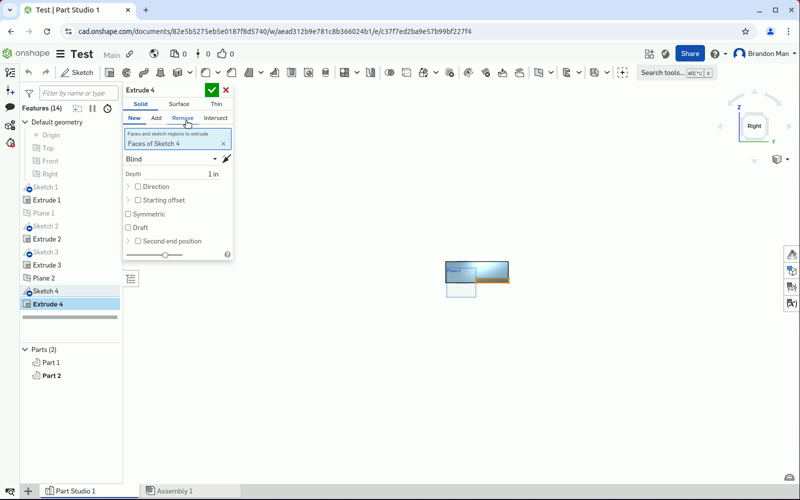
click(186, 120)
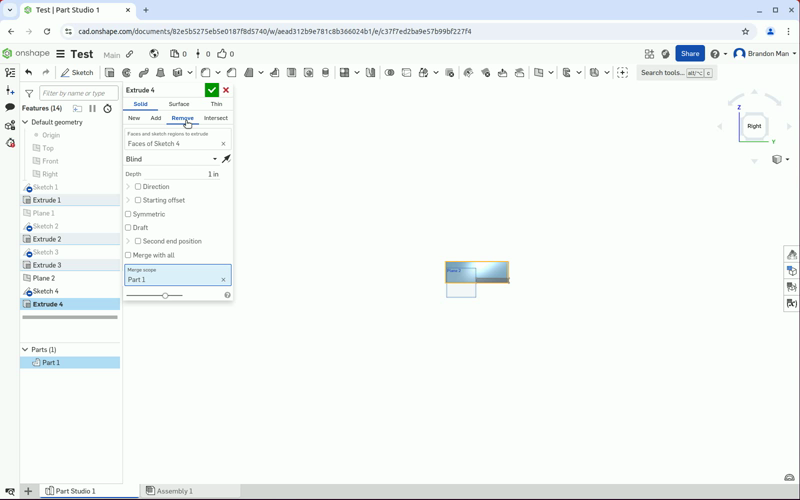
key(tab, 4)
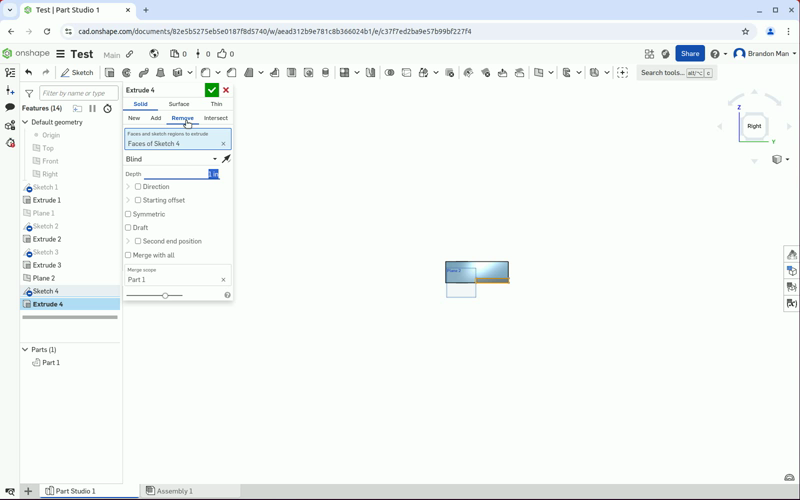
text(30.811)
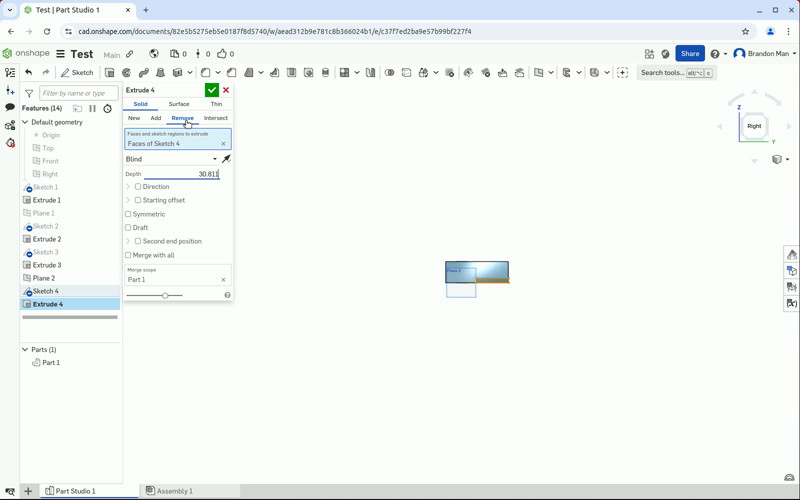
key(tab, 6)
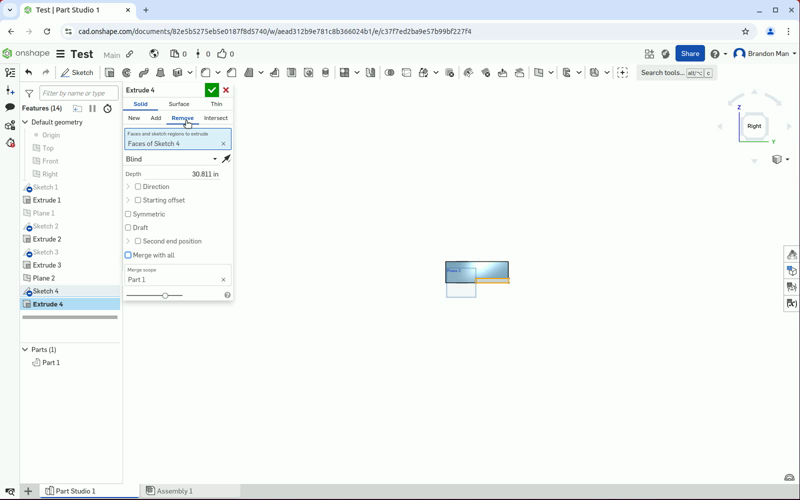
key(space)
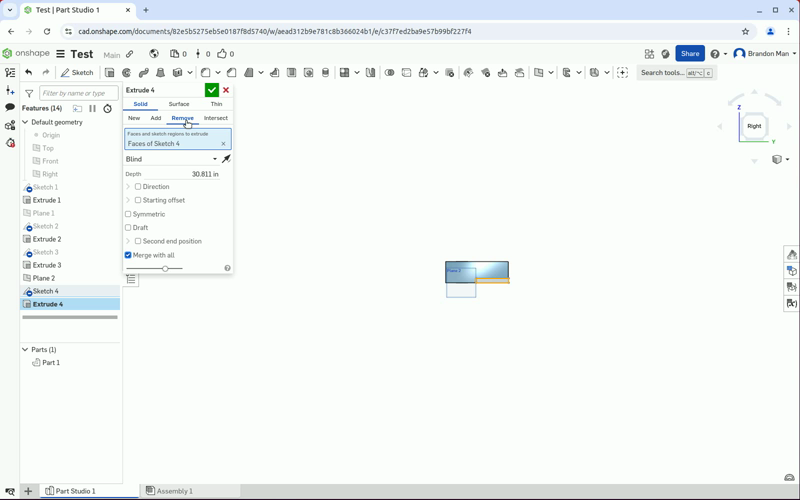
key(enter)
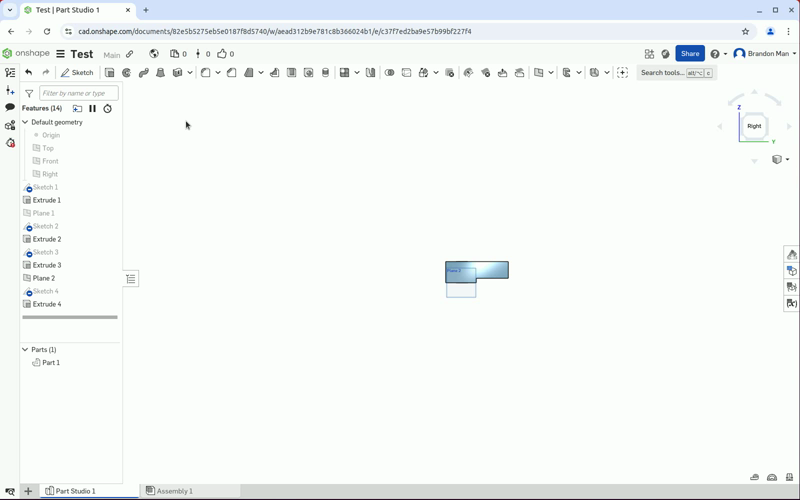
key(shift+h)
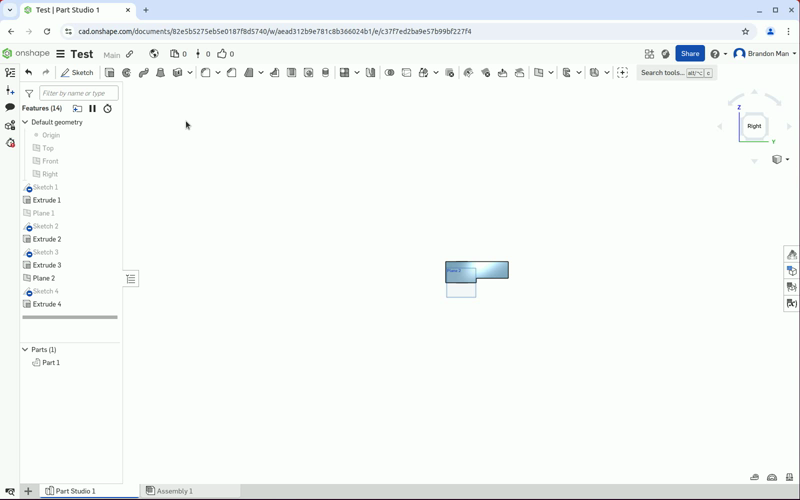
key(shift+h)
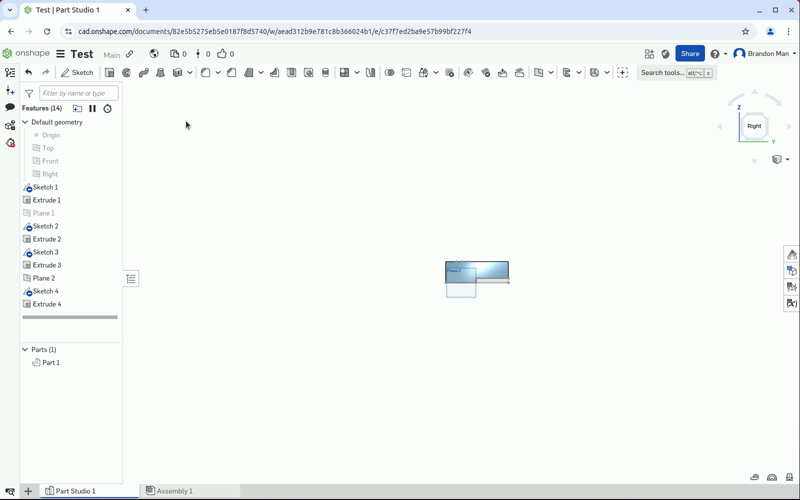
key(shift+7)
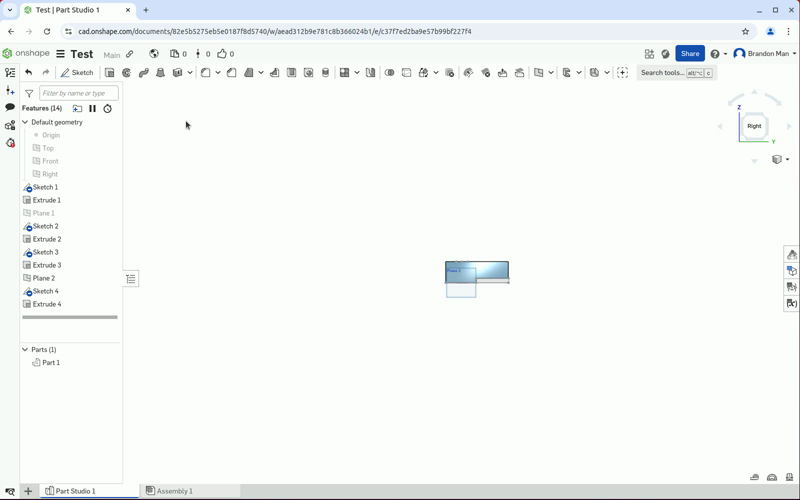
key(right, 2)
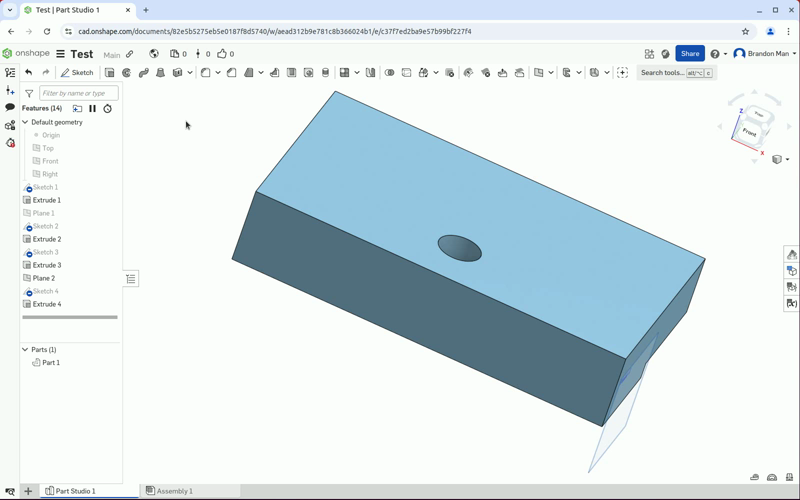
key(down, 2)
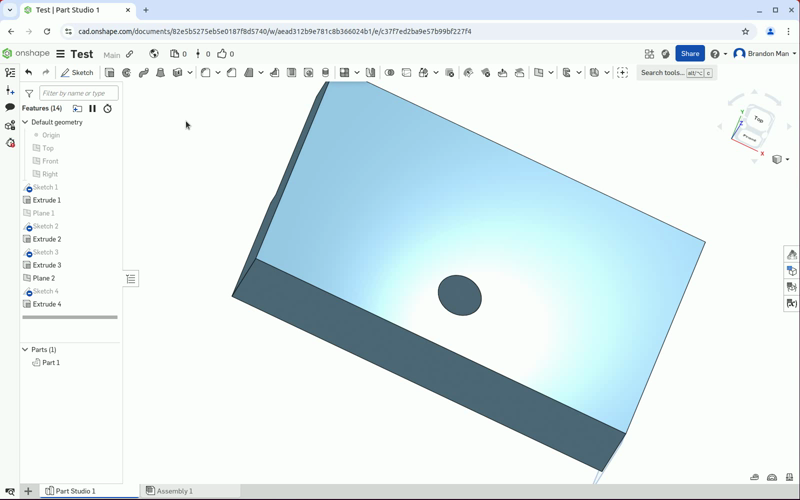
key(up, 2)
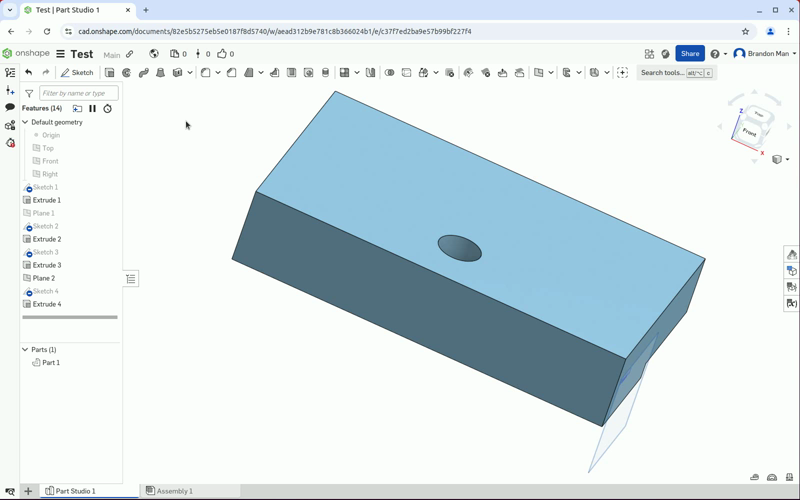
key(left, 2)
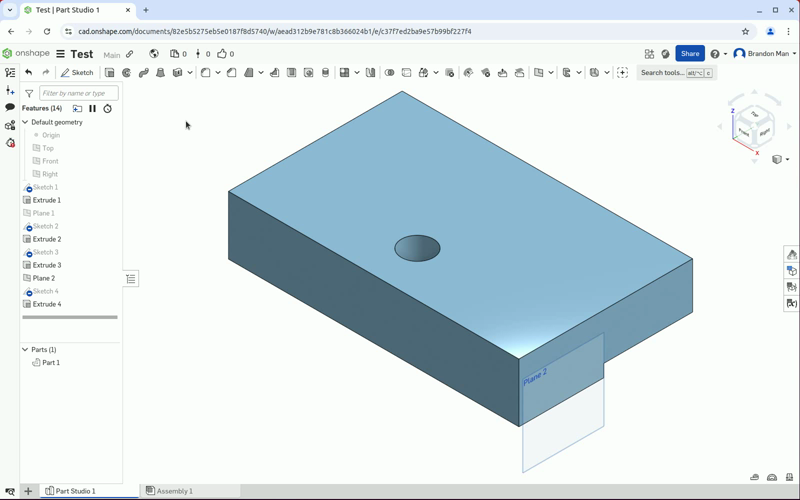
mouse_move(73, 189)
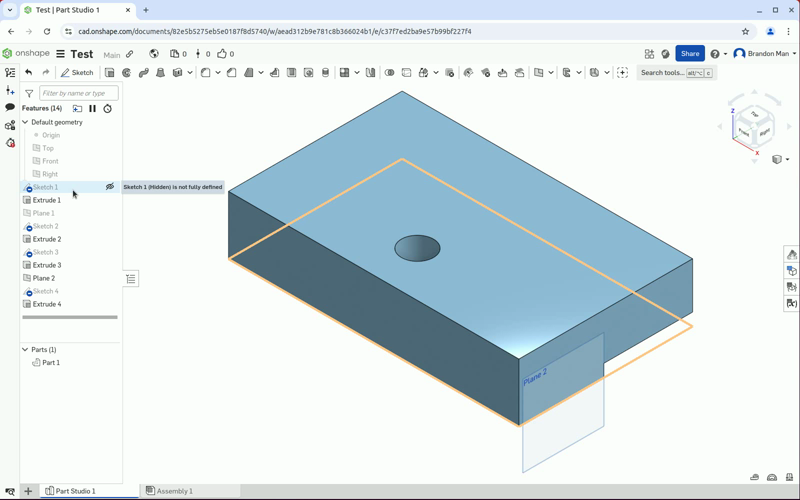
click(73, 189)